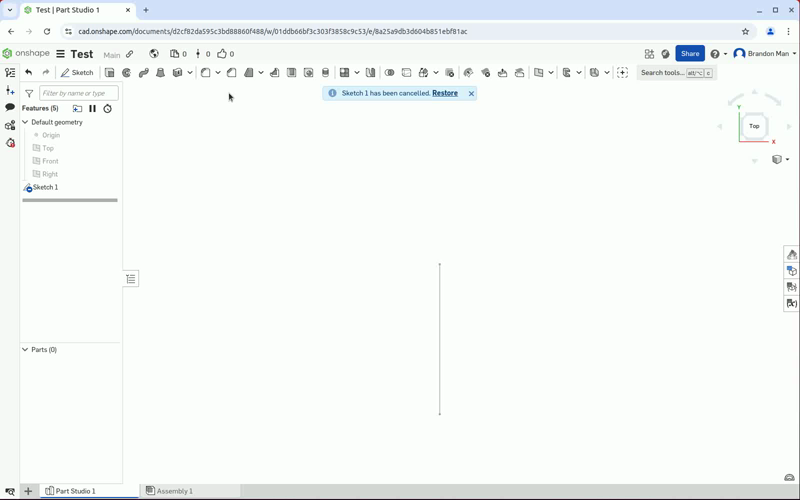
key(shift+h)
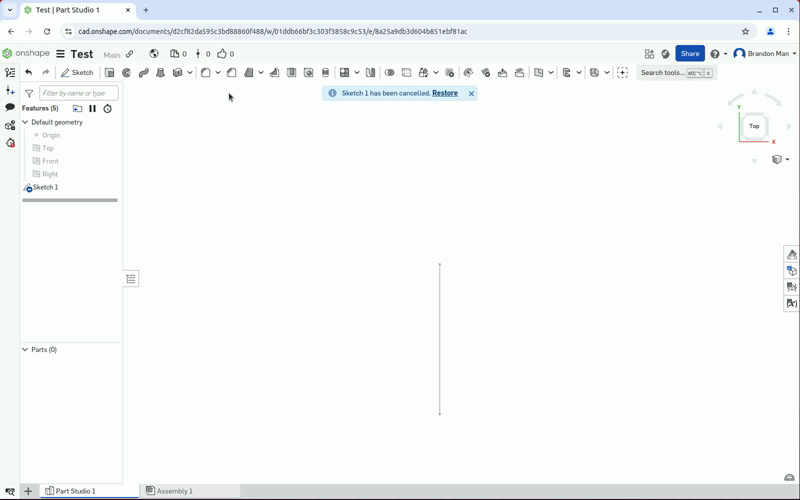
key(shift+s)
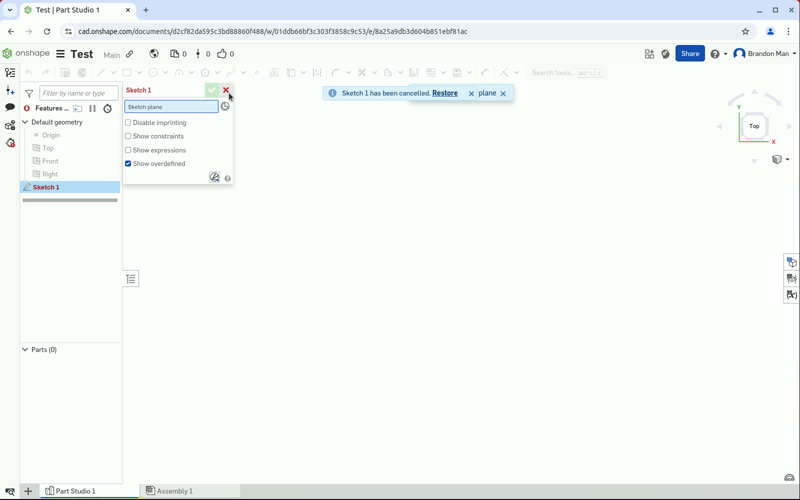
mouse_move(73, 150)
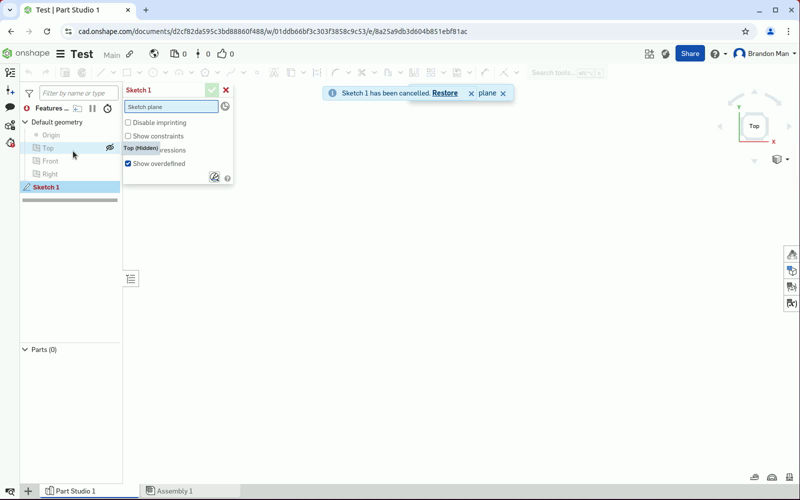
click(73, 150)
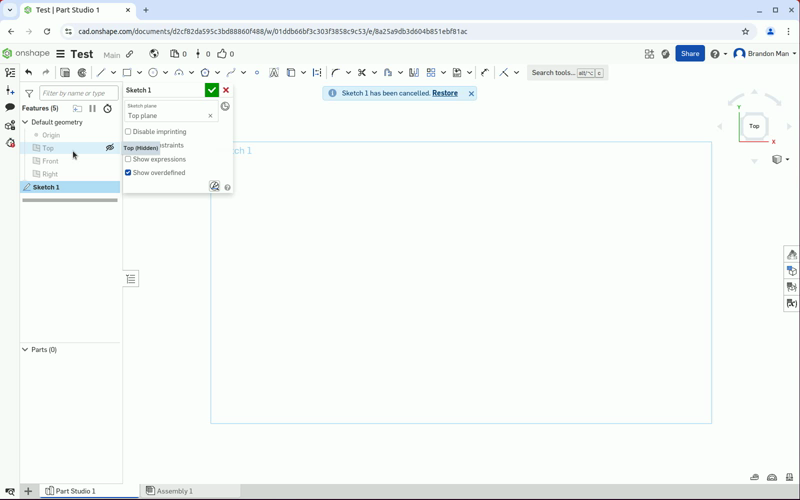
mouse_move(73, 352)
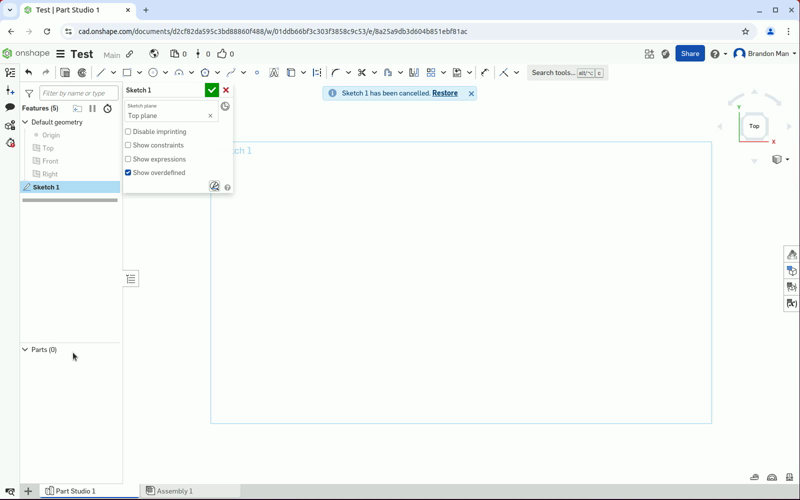
key(y)
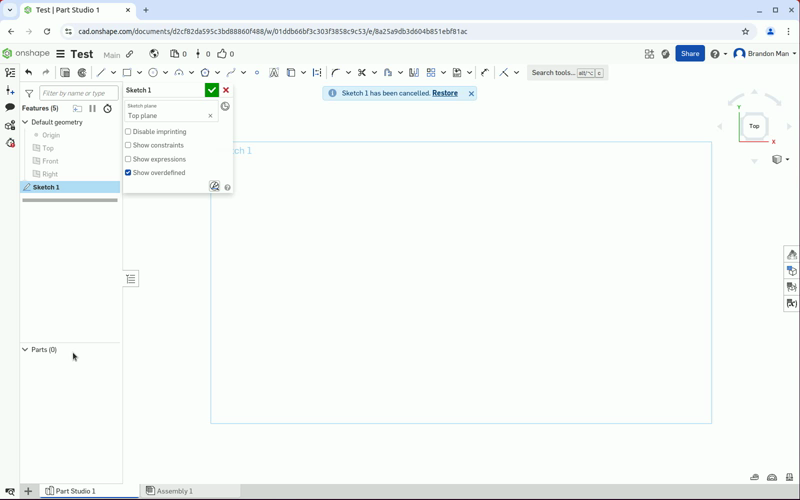
key(c)
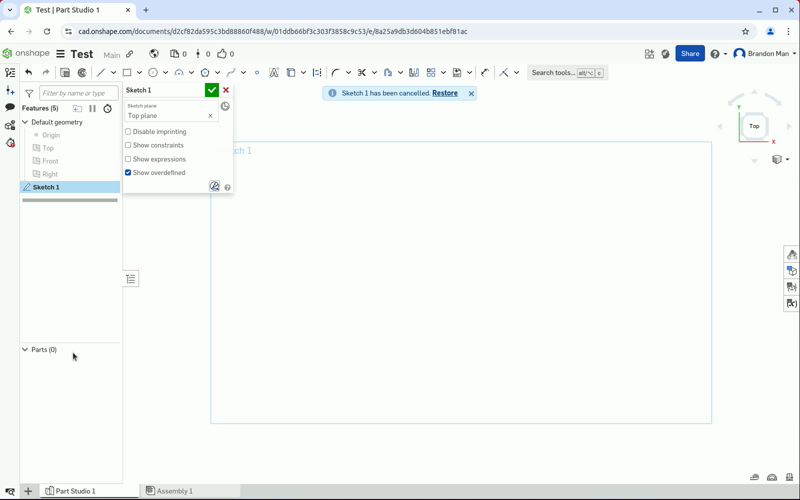
key_down(shift)
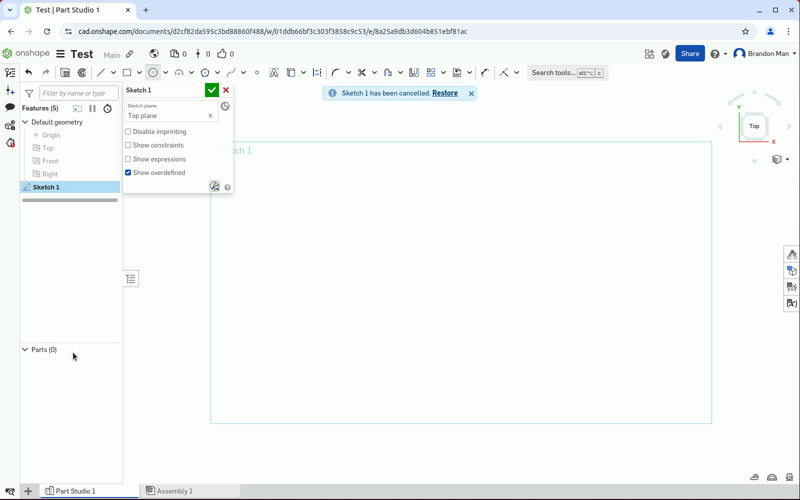
mouse_move(461, 282)
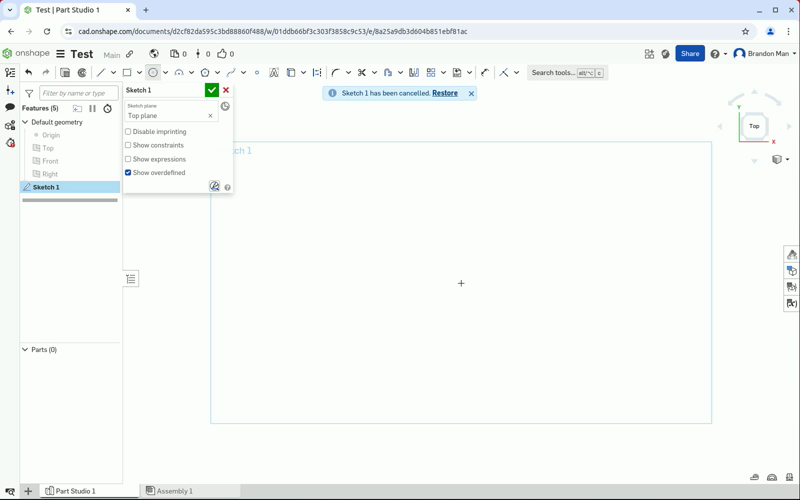
click(461, 282)
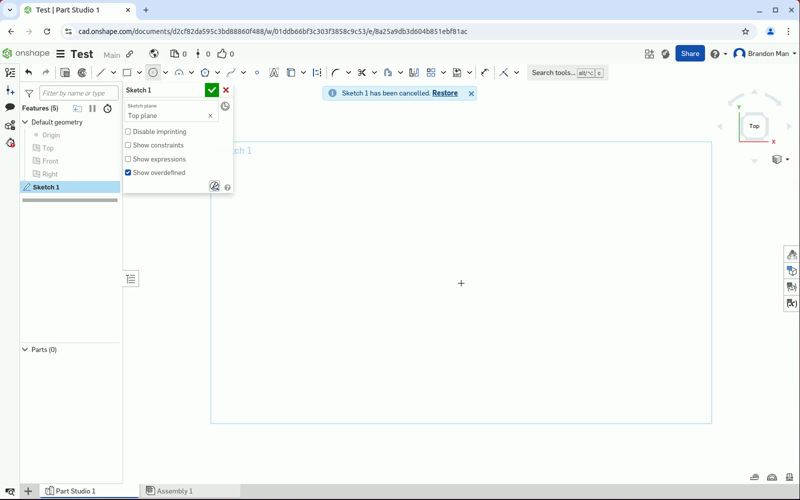
key_up(shift)
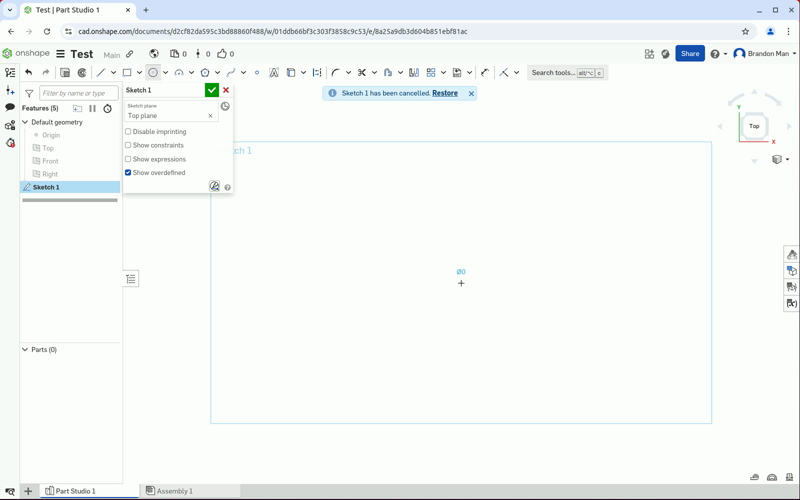
mouse_move(467, 282)
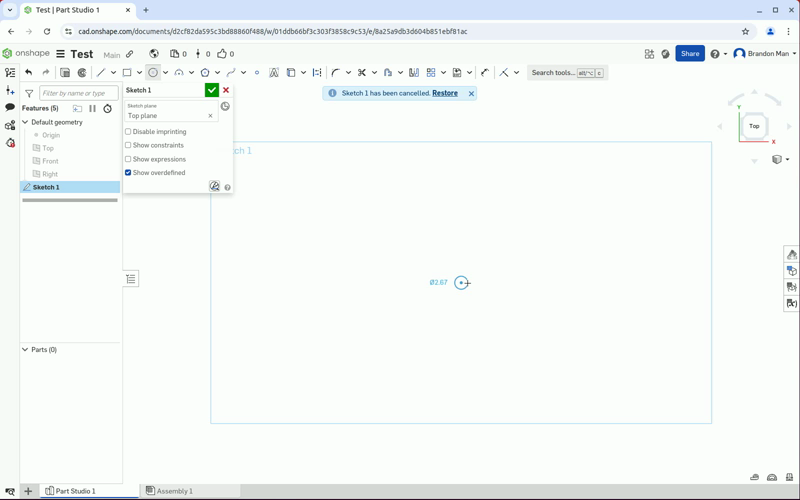
click(467, 282)
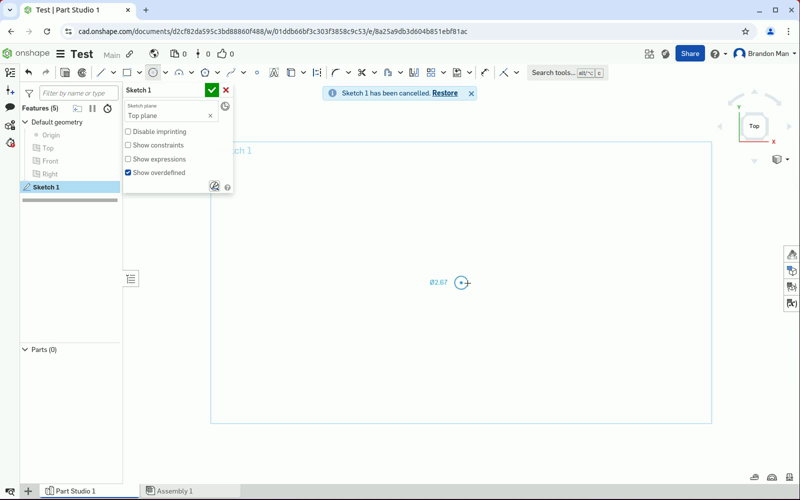
key(esc)
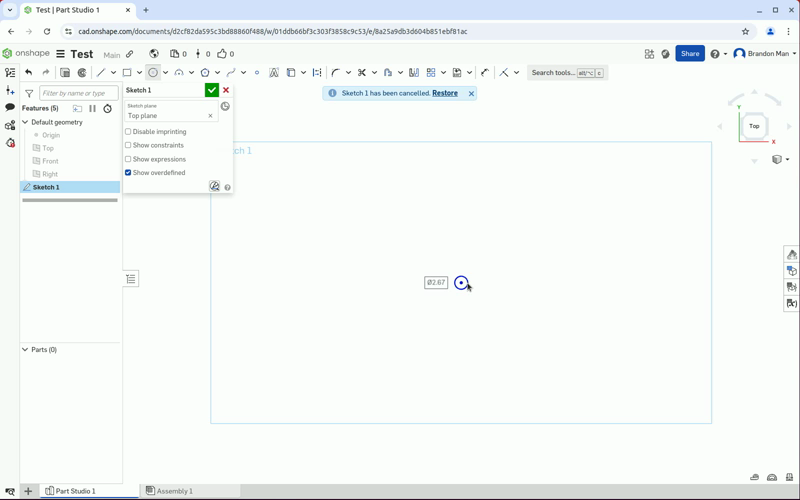
mouse_move(464, 280)
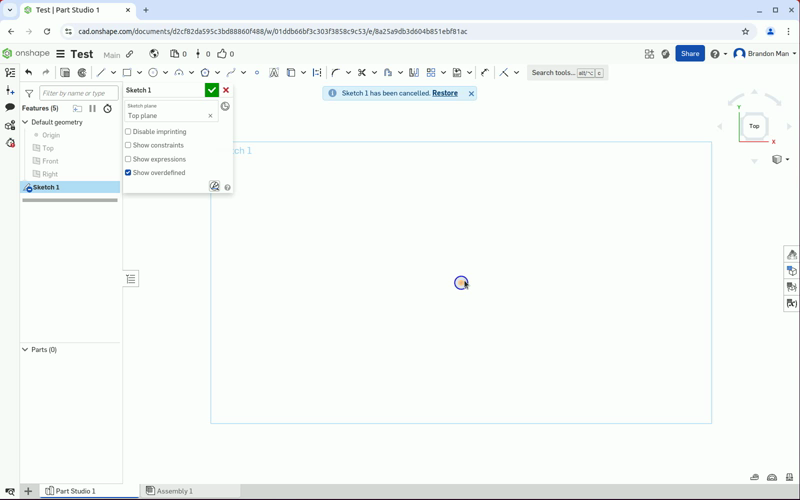
scroll(6)
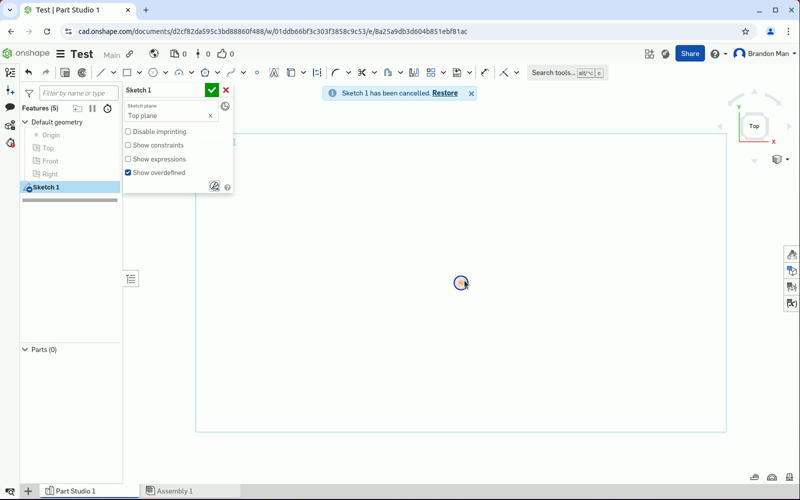
scroll(6)
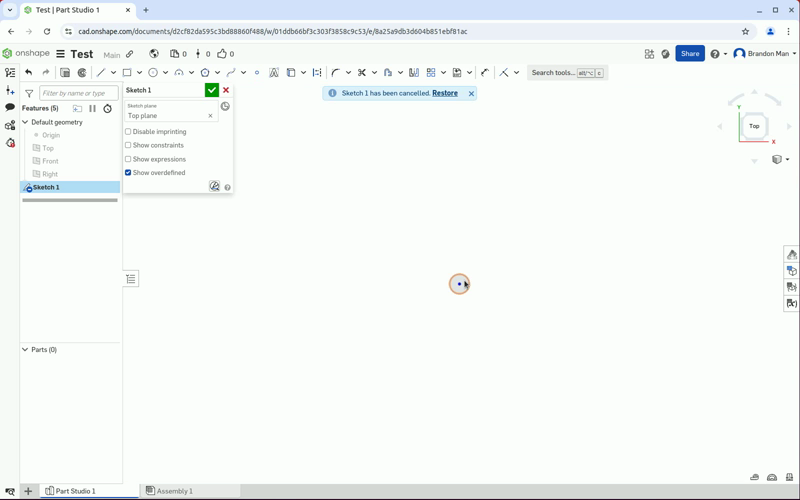
scroll(6)
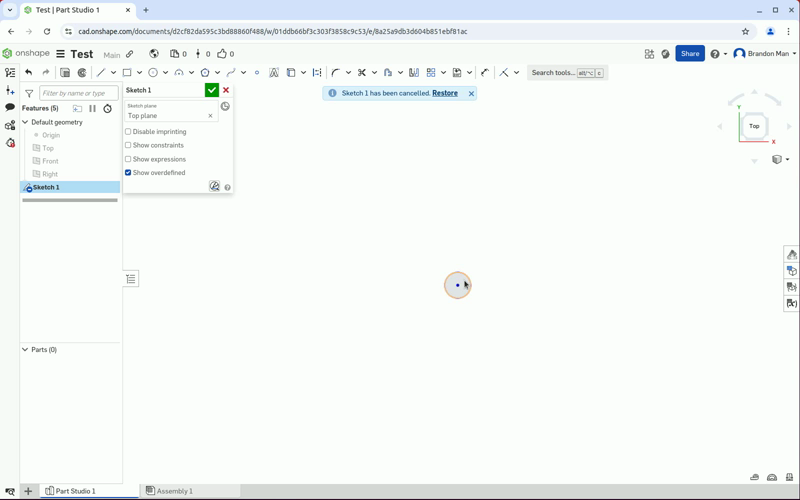
scroll(6)
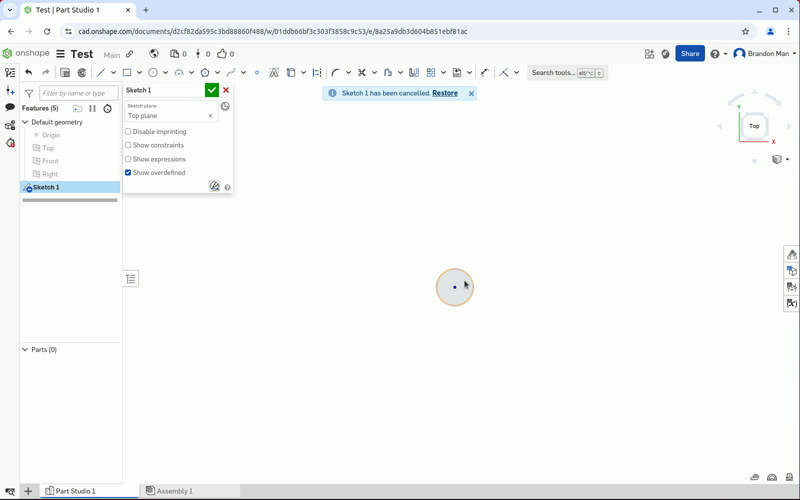
scroll(6)
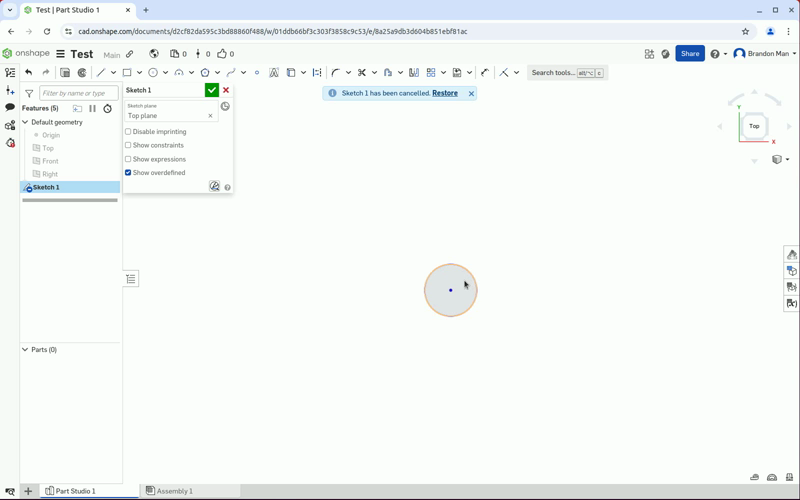
scroll(6)
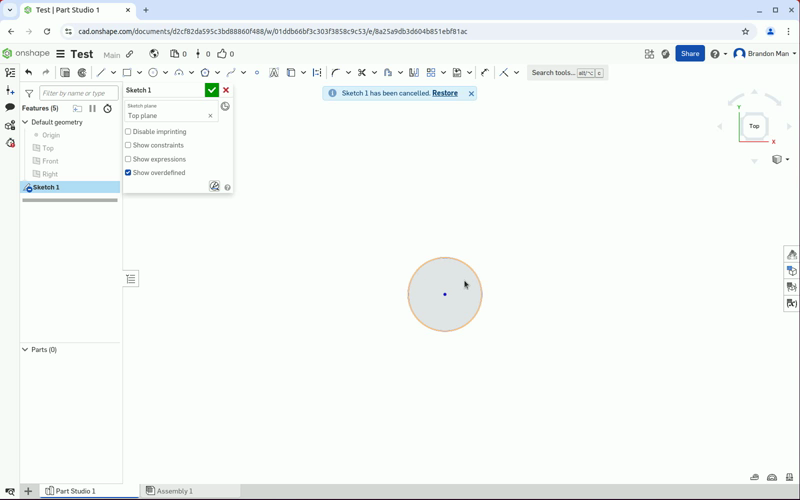
scroll(6)
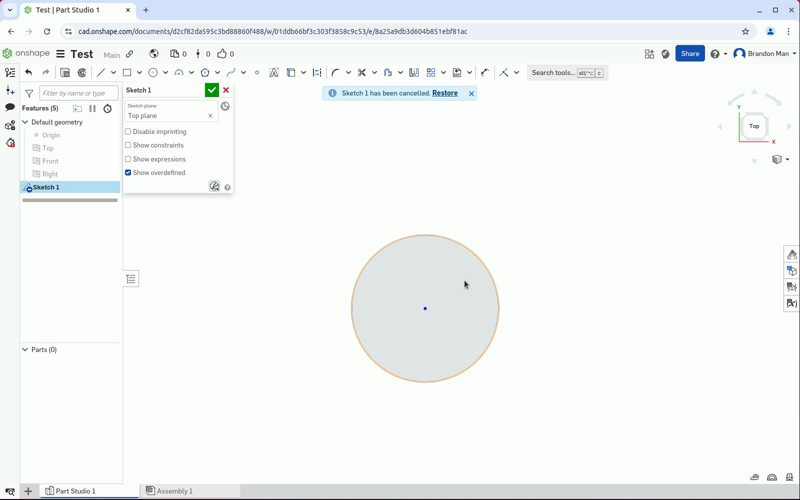
click(464, 280)
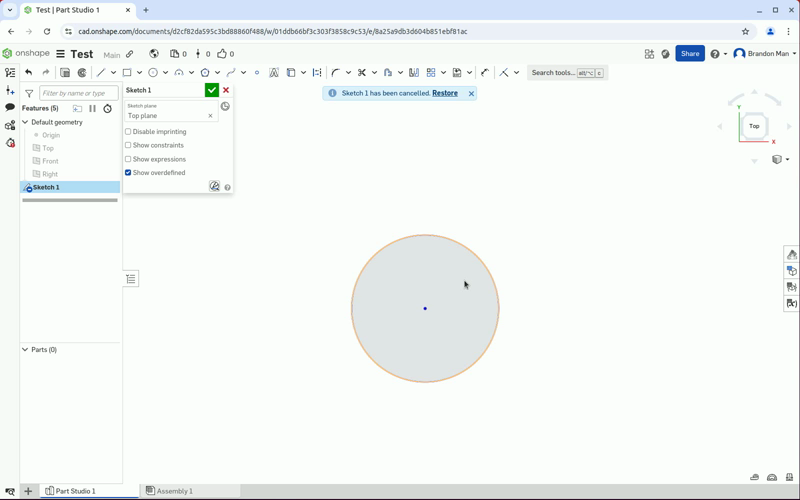
scroll(-6)
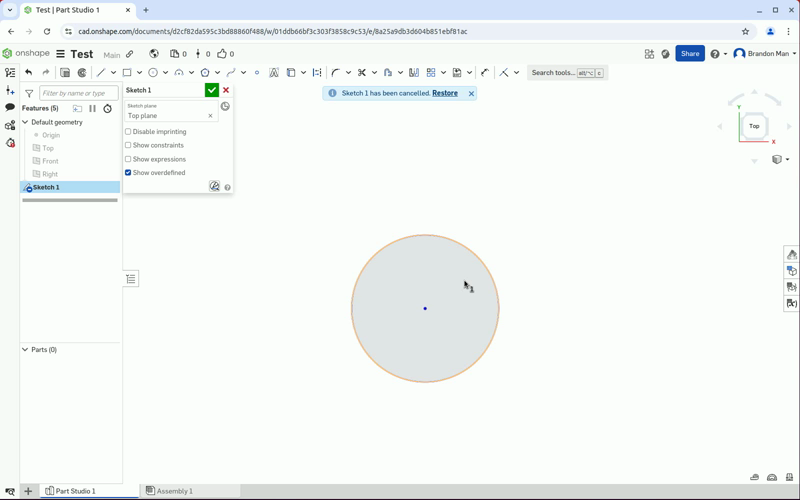
scroll(-6)
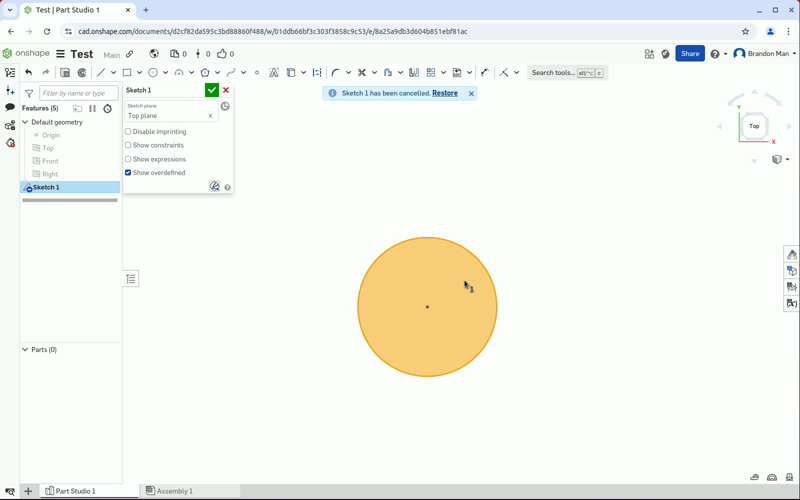
scroll(-6)
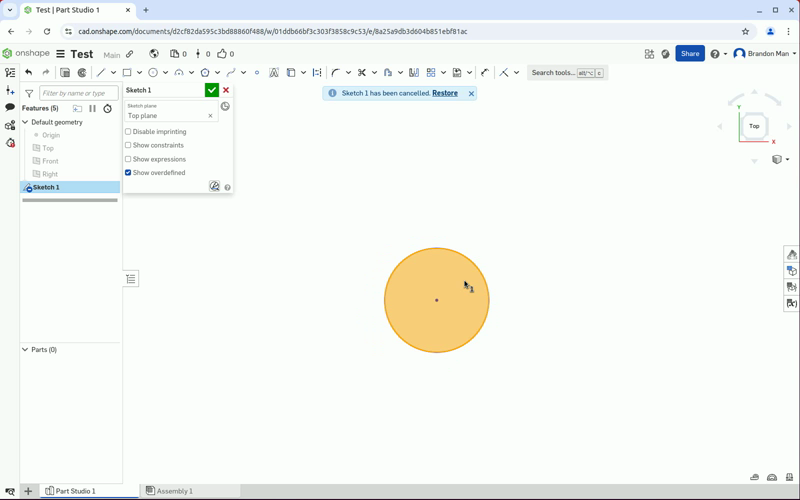
scroll(-6)
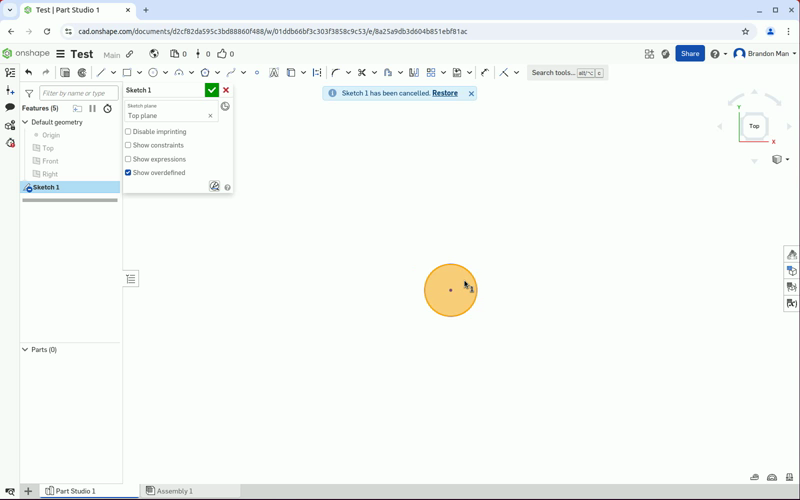
scroll(-6)
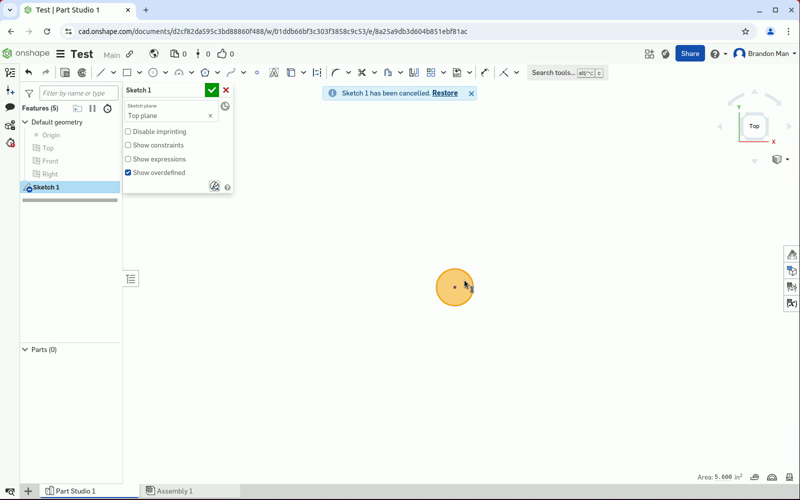
scroll(-6)
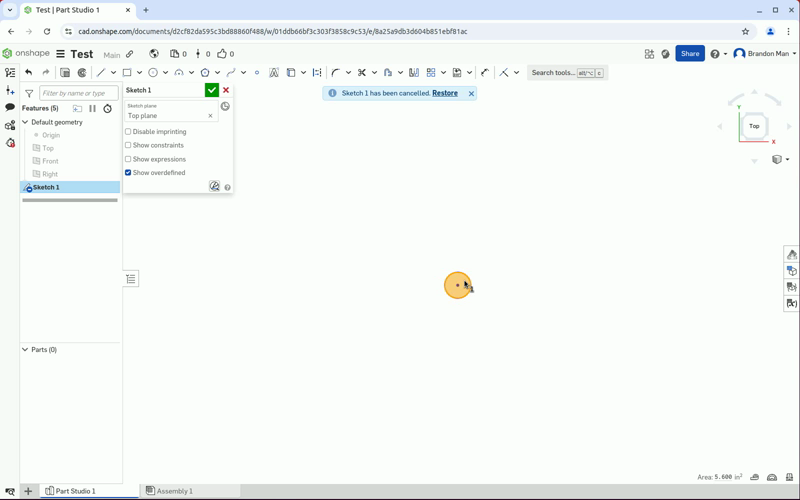
scroll(-6)
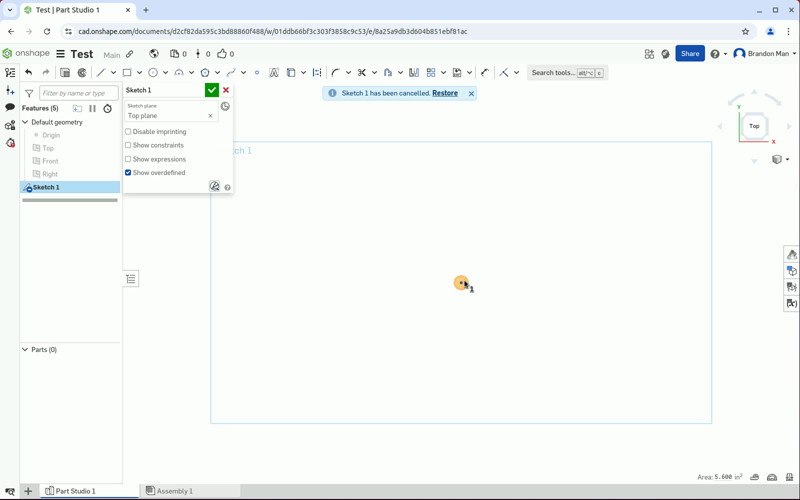
mouse_move(73, 352)
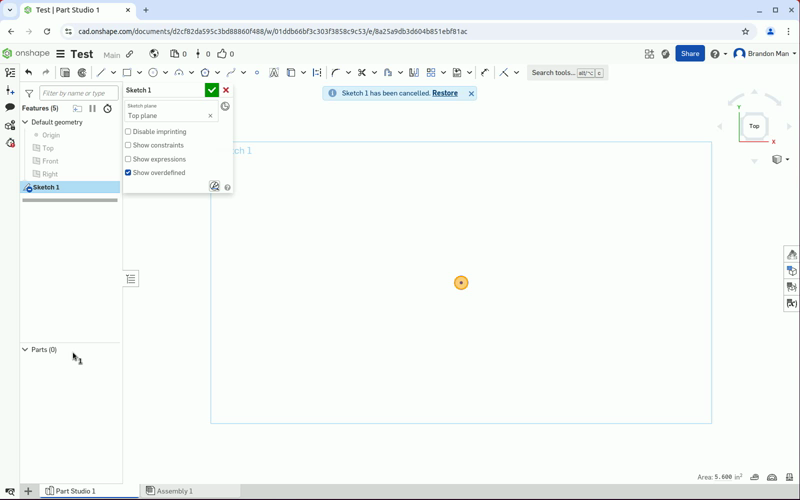
key(shift+y)
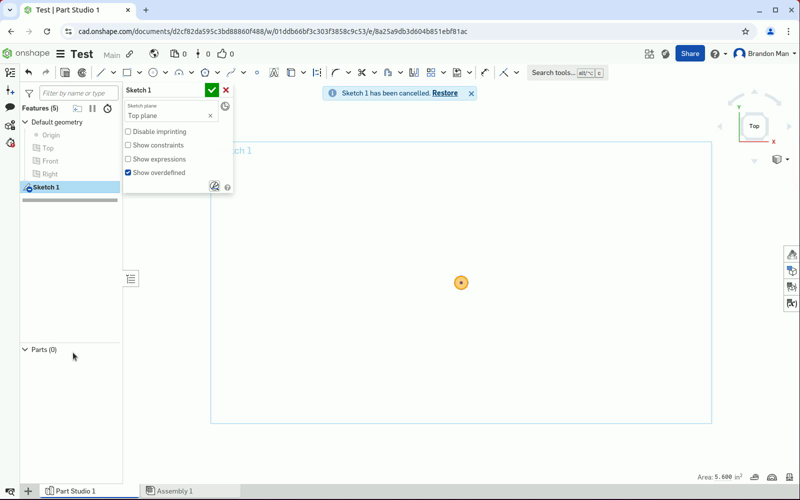
key(shift+e)
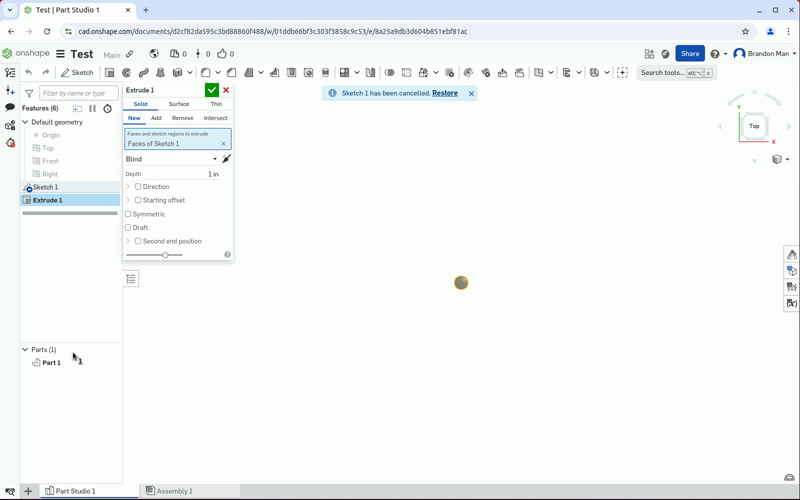
mouse_move(143, 106)
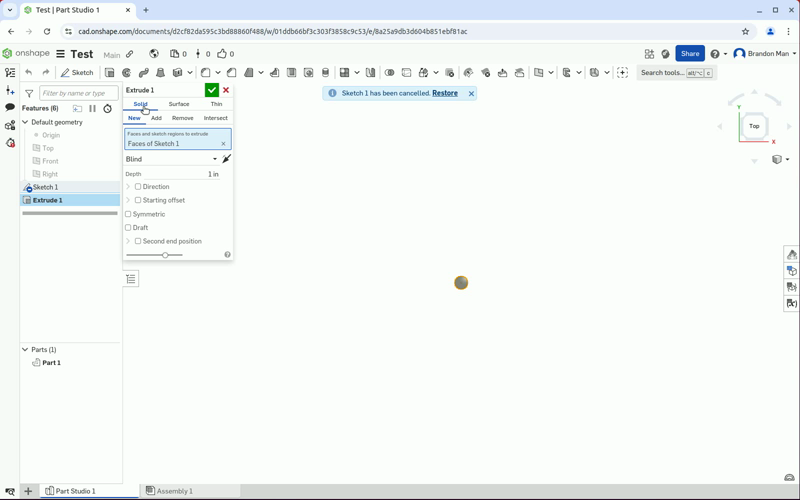
click(143, 106)
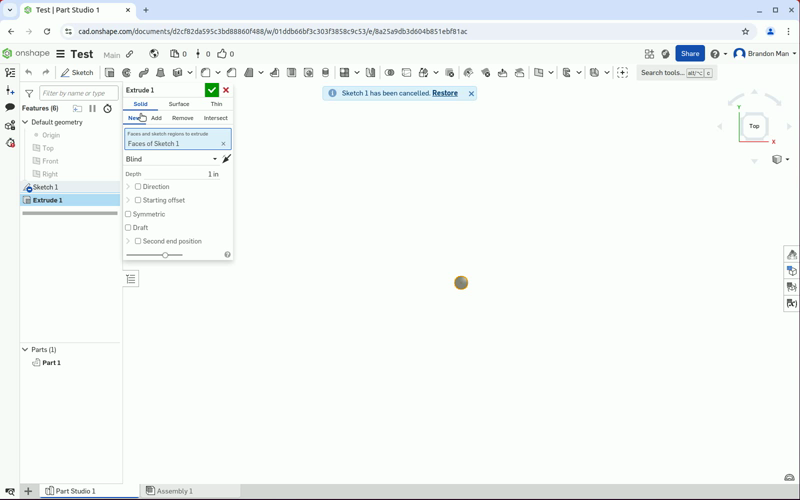
mouse_move(137, 120)
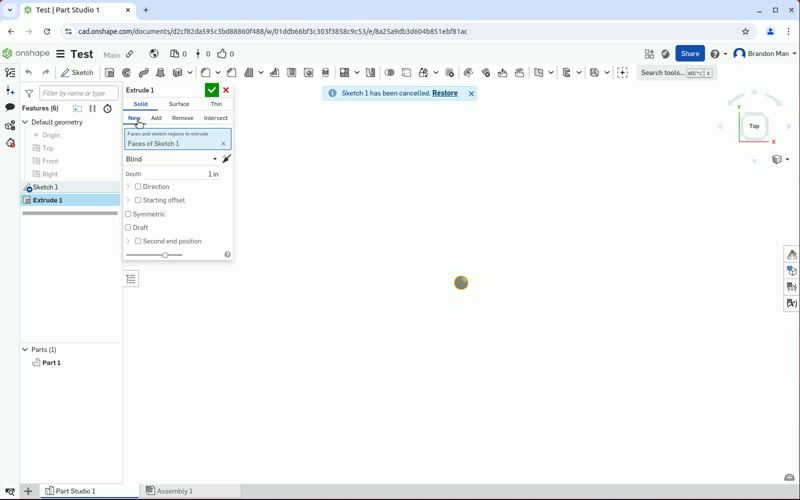
click(137, 120)
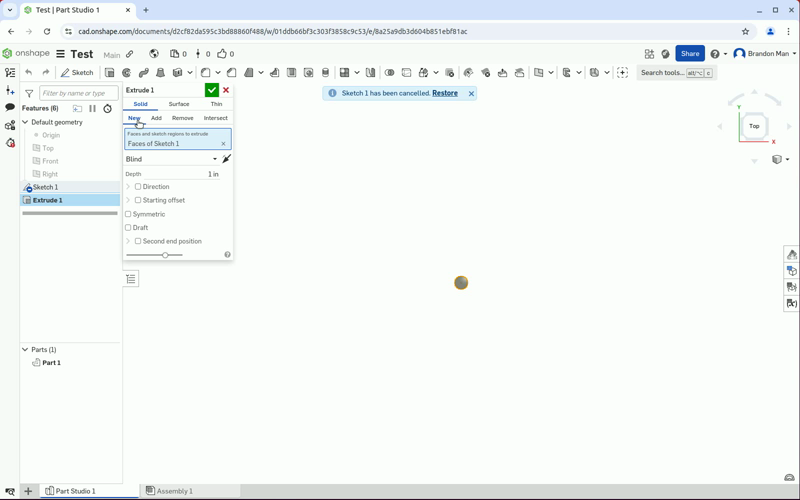
key(tab, 4)
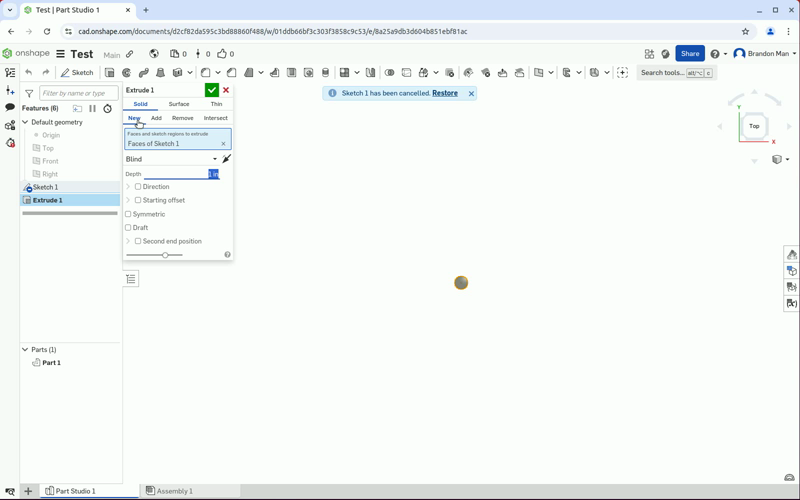
text(0.722)
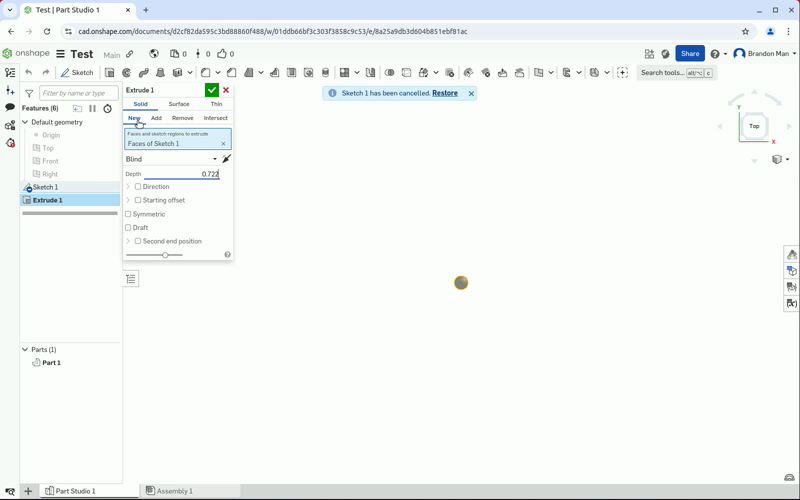
key(enter)
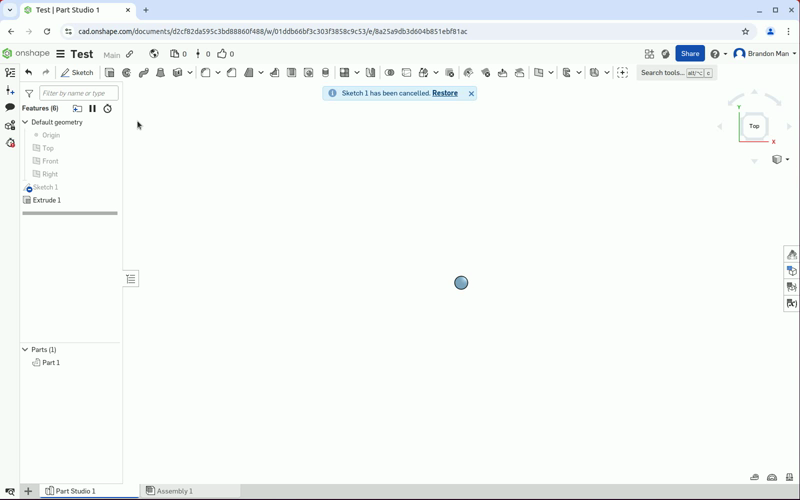
key(shift+h)
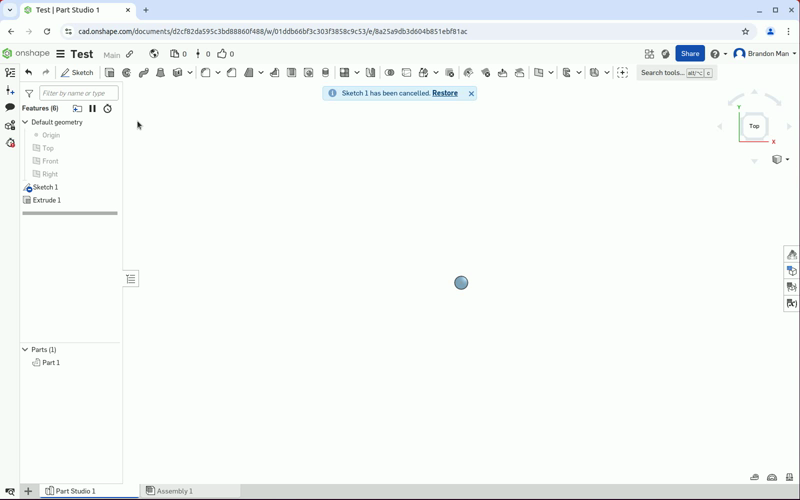
key(shift+h)
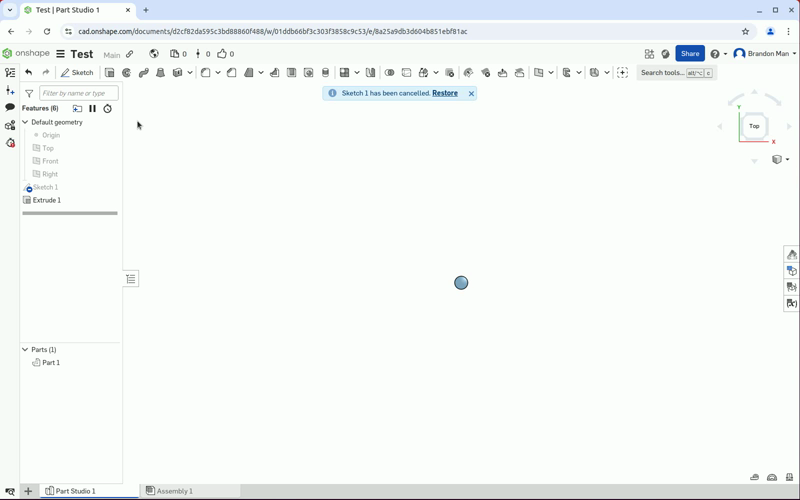
mouse_move(73, 189)
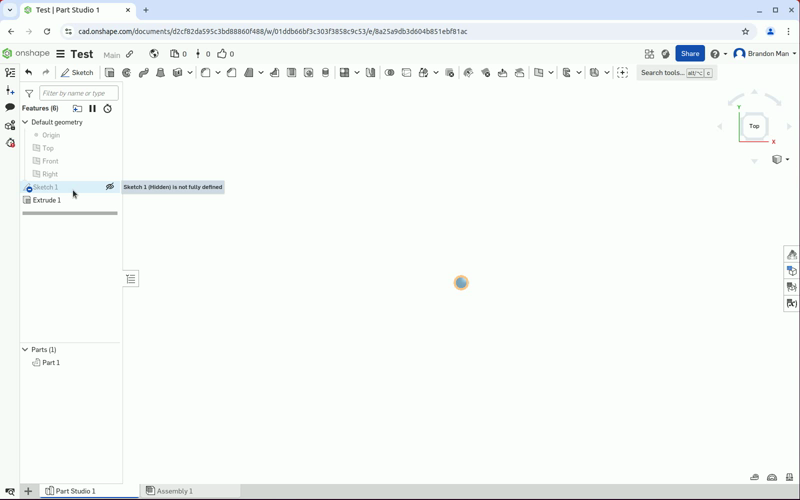
click(73, 189)
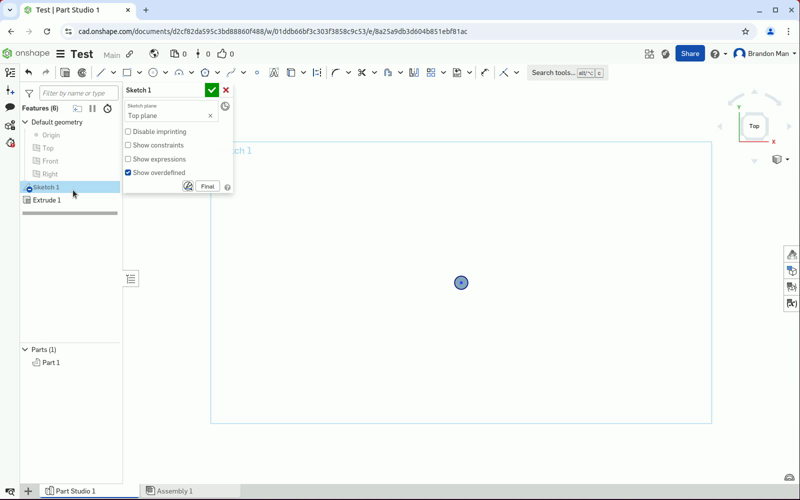
mouse_move(229, 92)
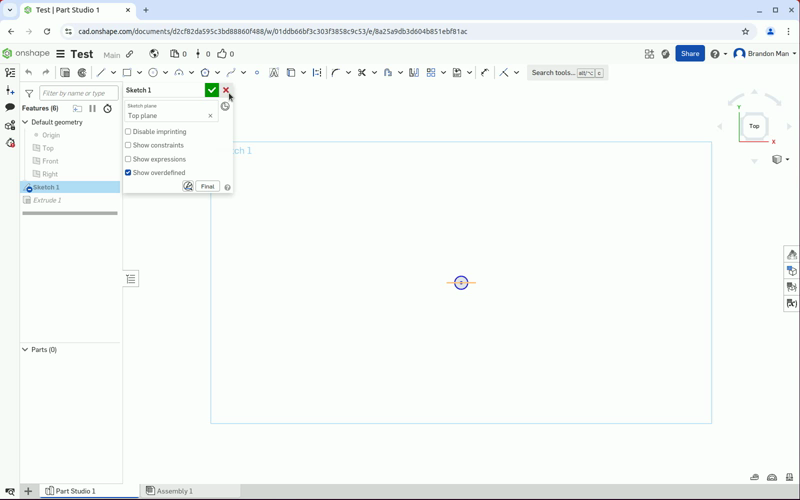
click(229, 92)
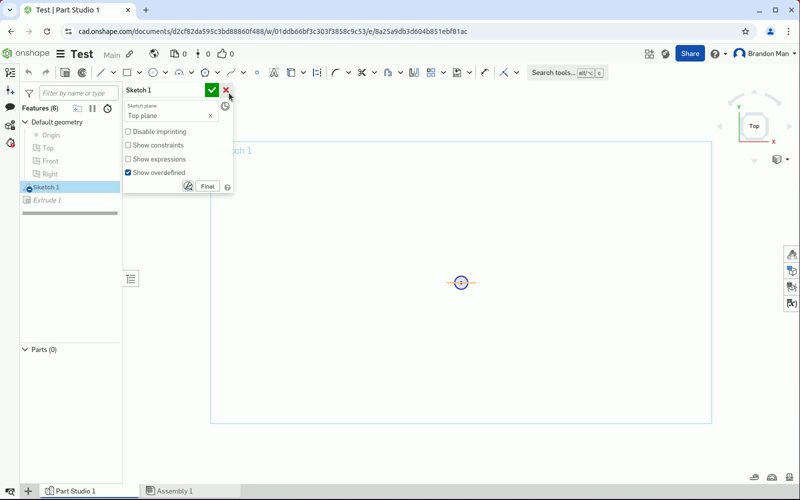
key(shift+s)
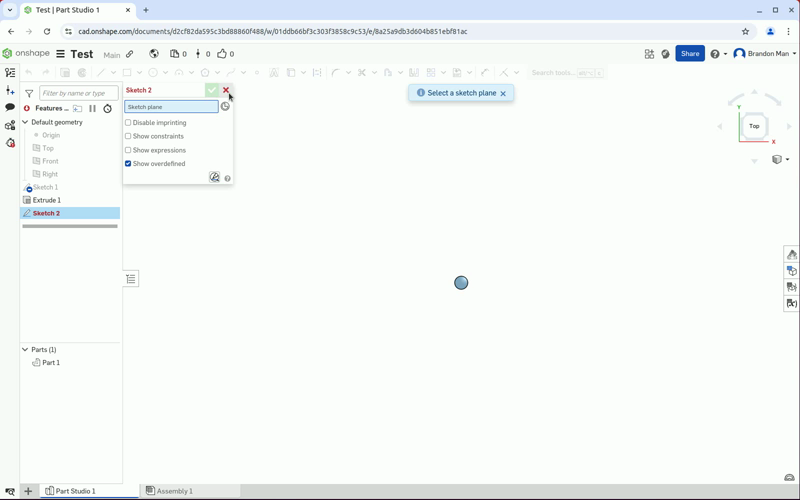
mouse_move(73, 150)
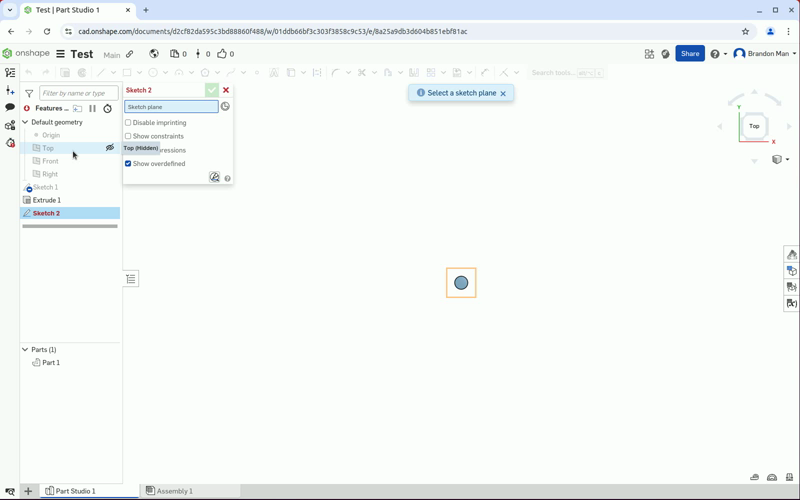
click(73, 150)
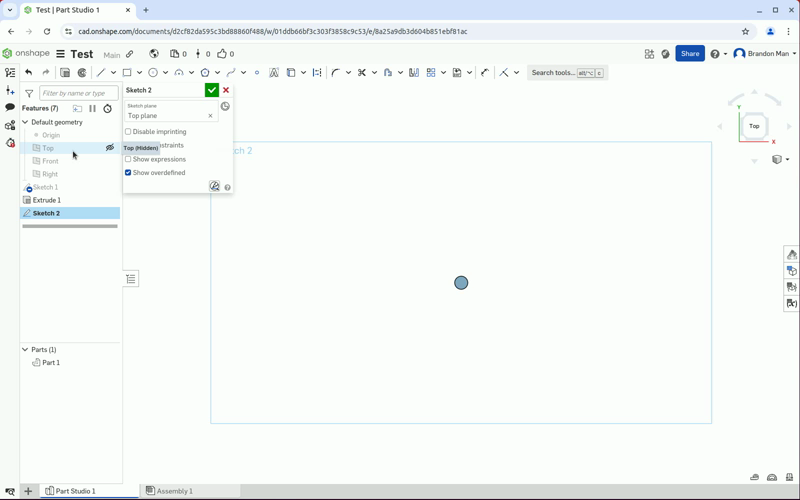
mouse_move(73, 352)
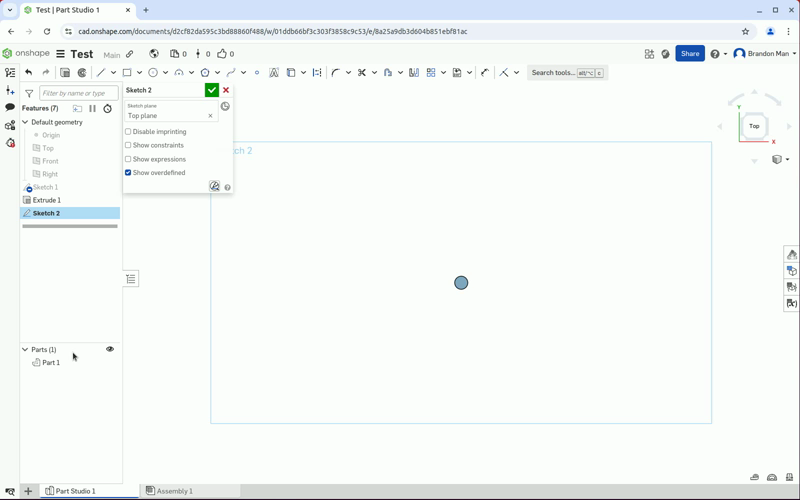
key(y)
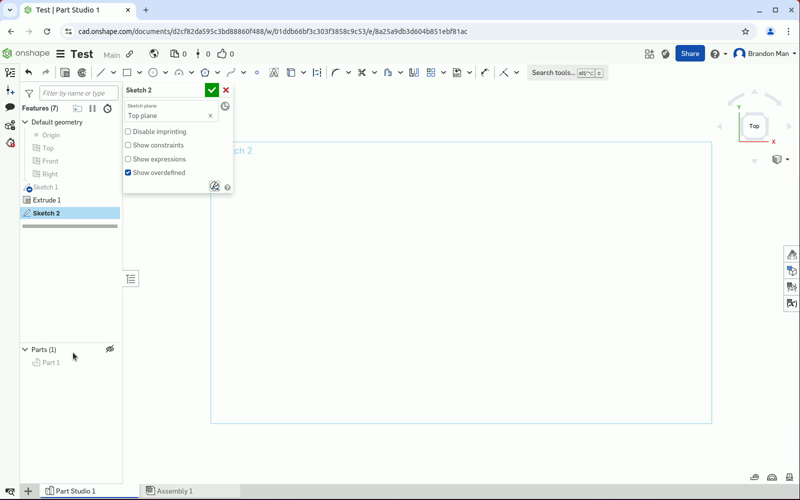
key(c)
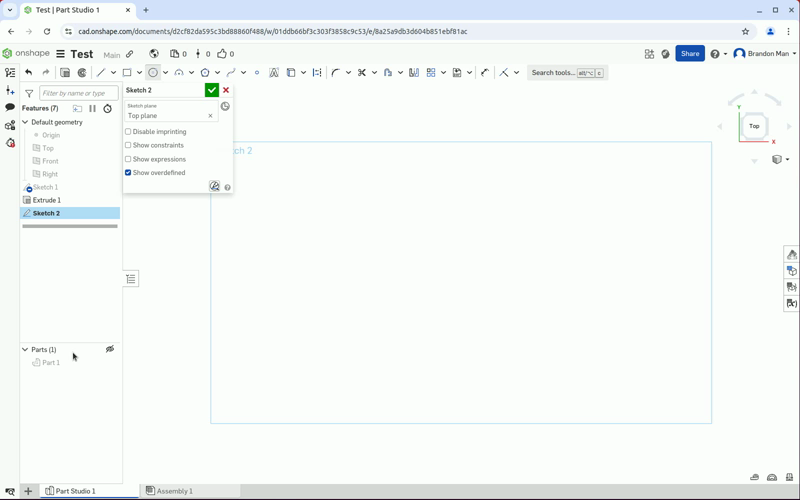
key_down(shift)
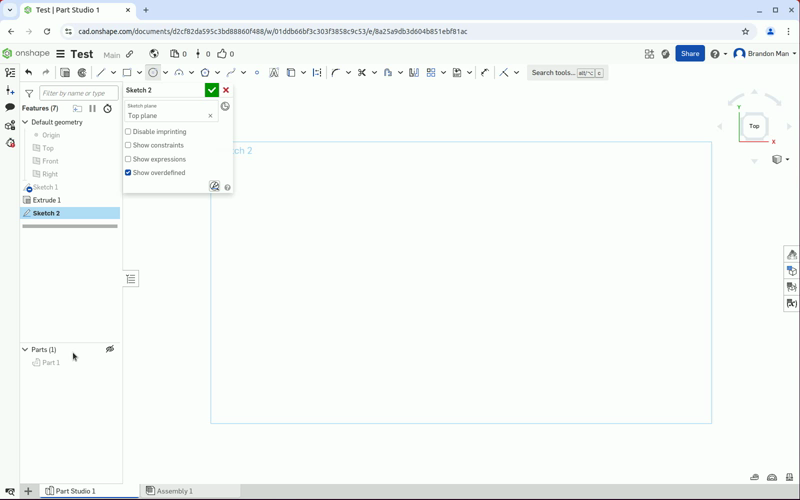
mouse_move(461, 282)
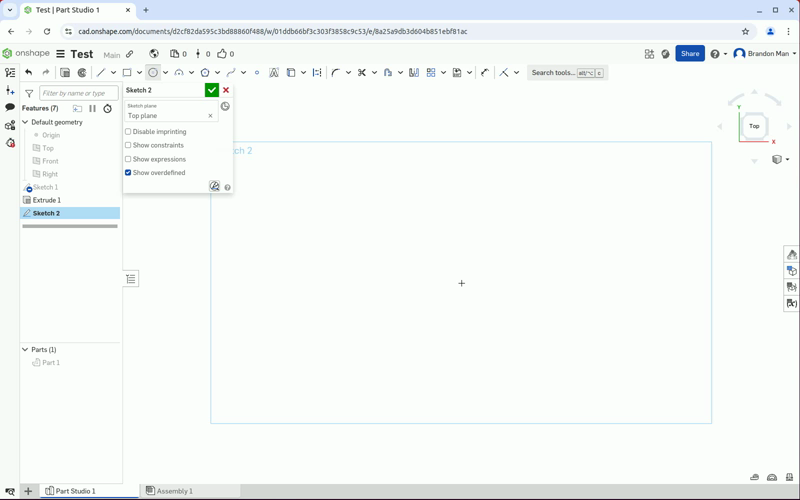
click(461, 282)
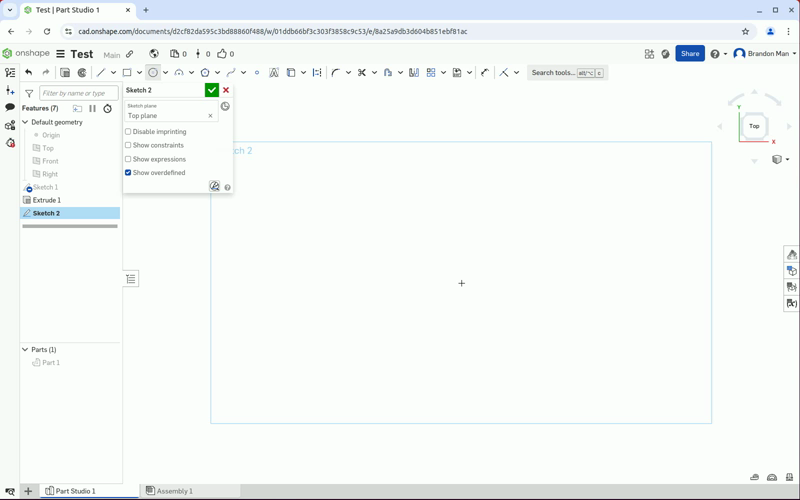
key_up(shift)
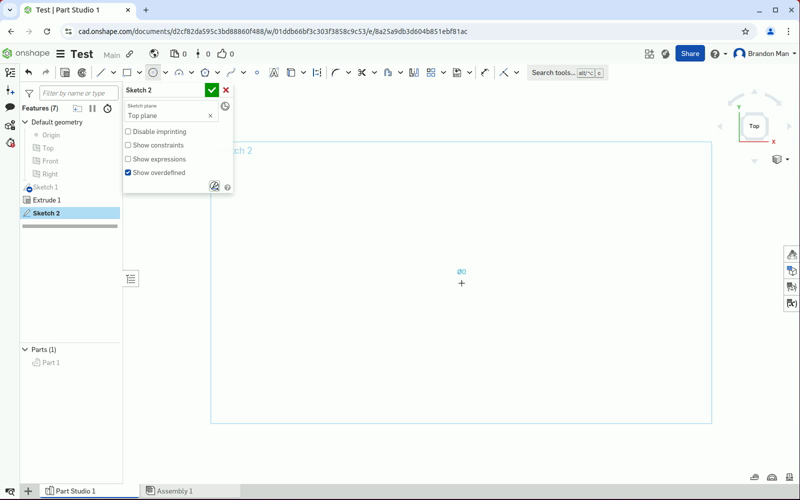
mouse_move(466, 282)
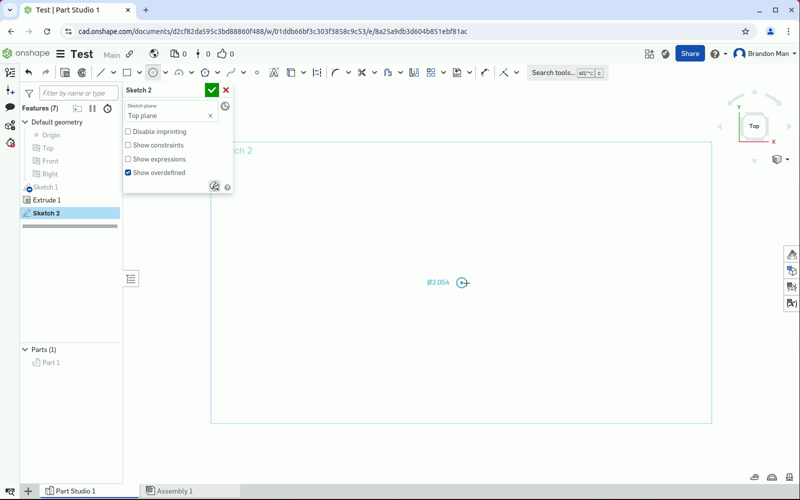
click(466, 282)
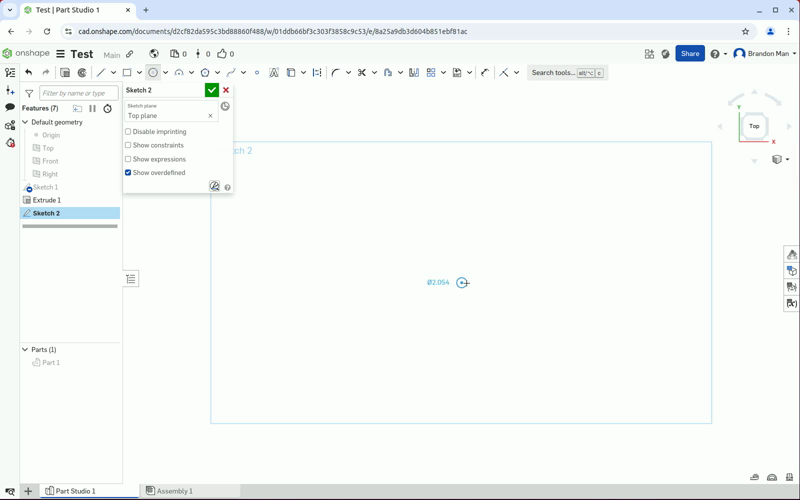
key(esc)
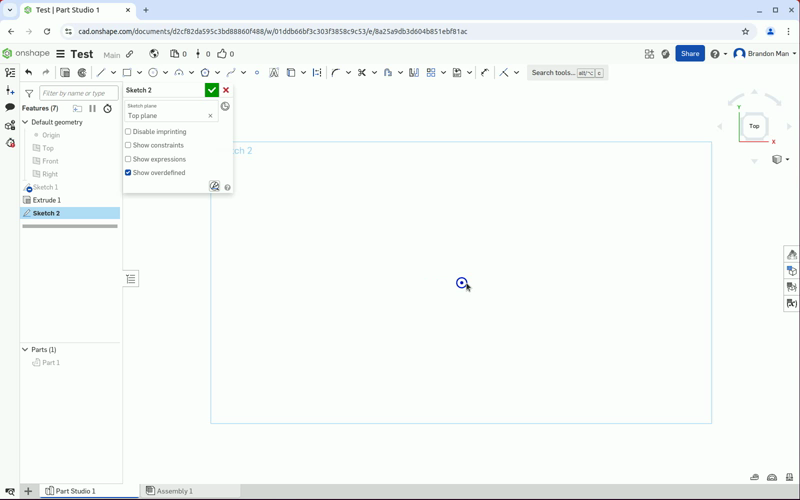
mouse_move(459, 281)
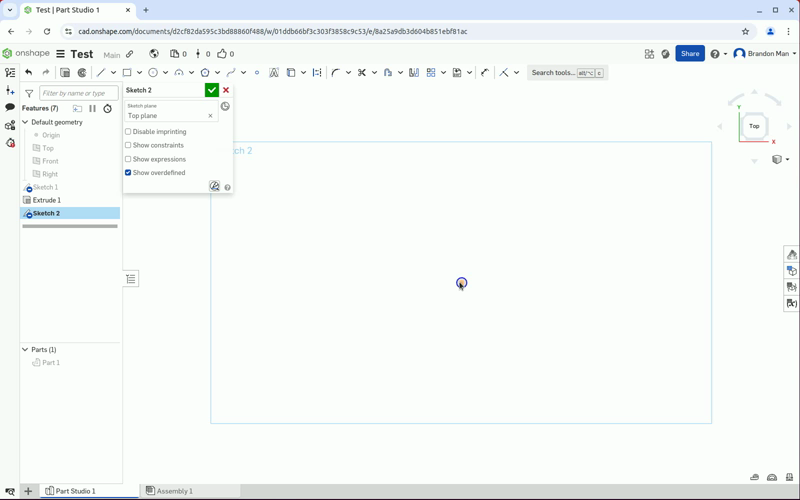
scroll(6)
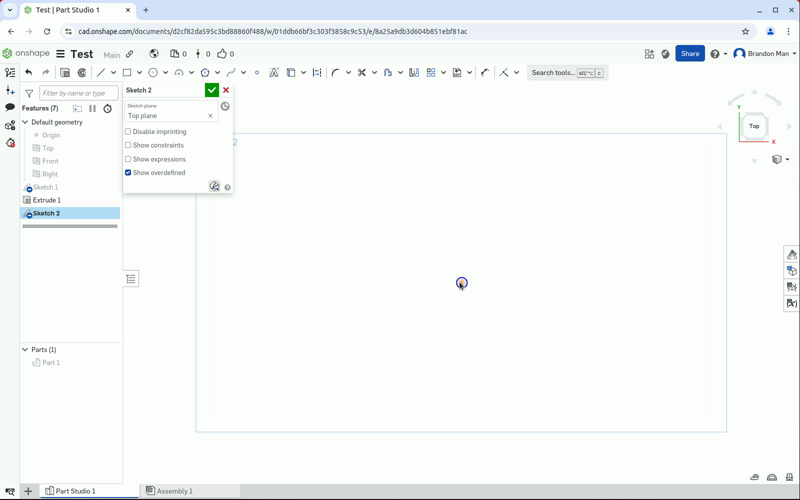
scroll(6)
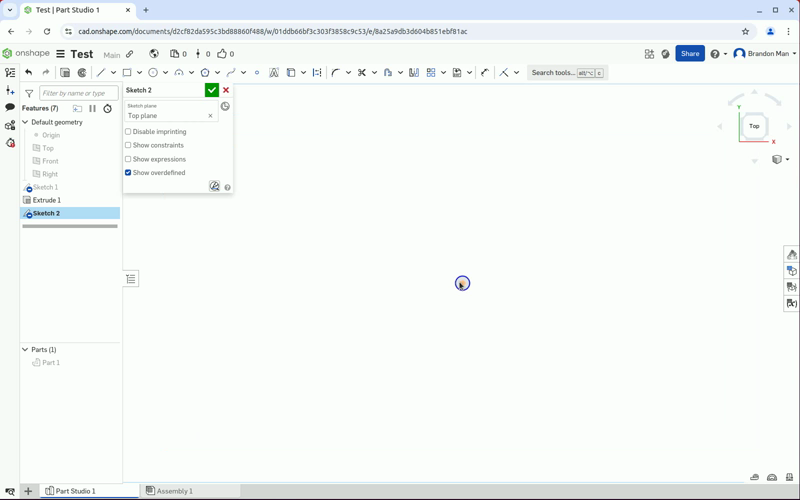
scroll(6)
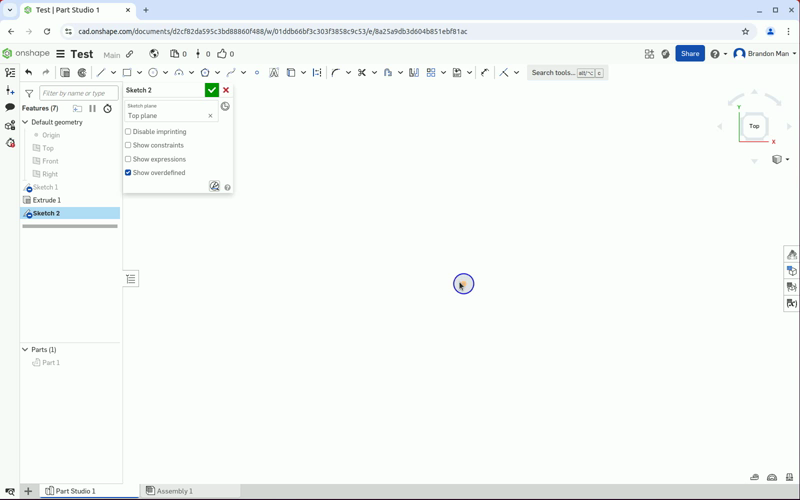
scroll(6)
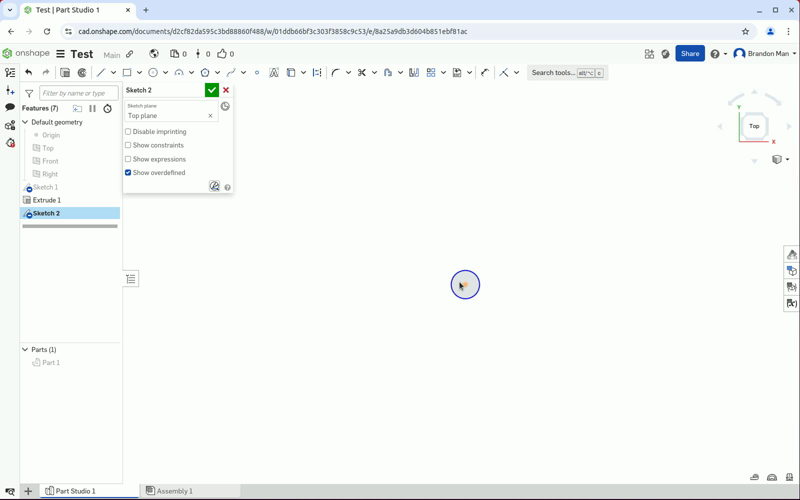
scroll(6)
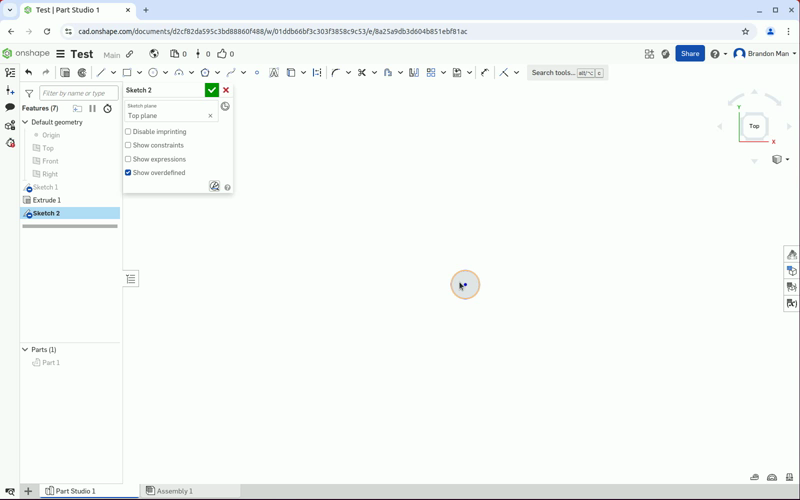
scroll(6)
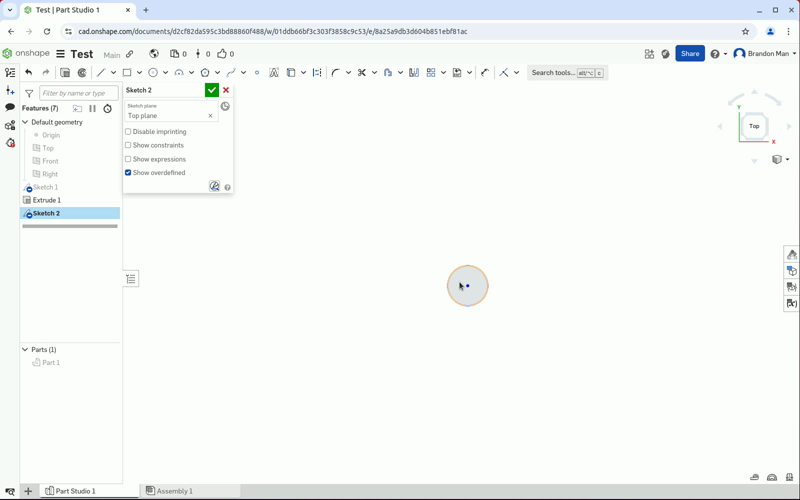
scroll(6)
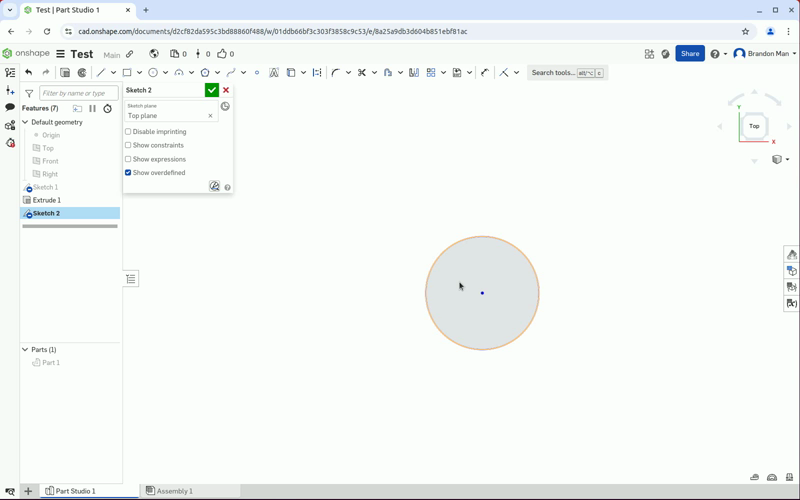
click(459, 281)
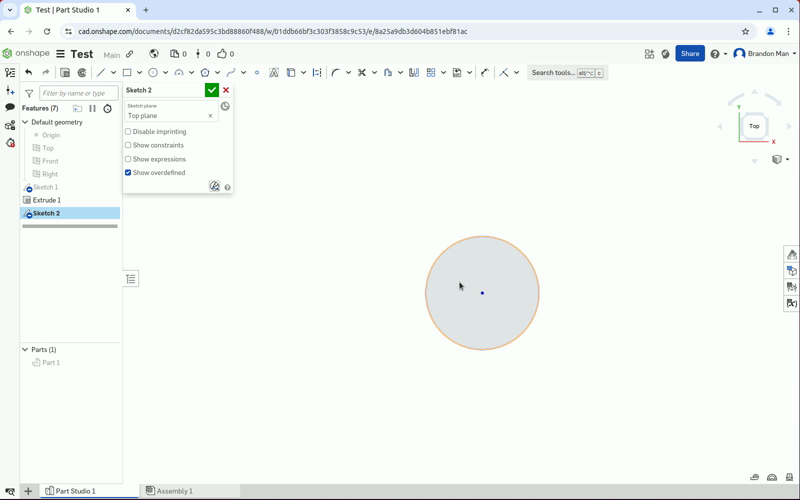
scroll(-6)
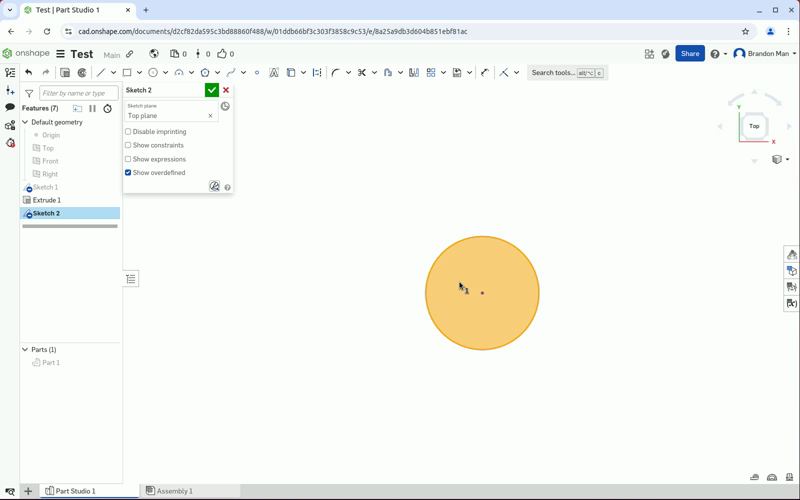
scroll(-6)
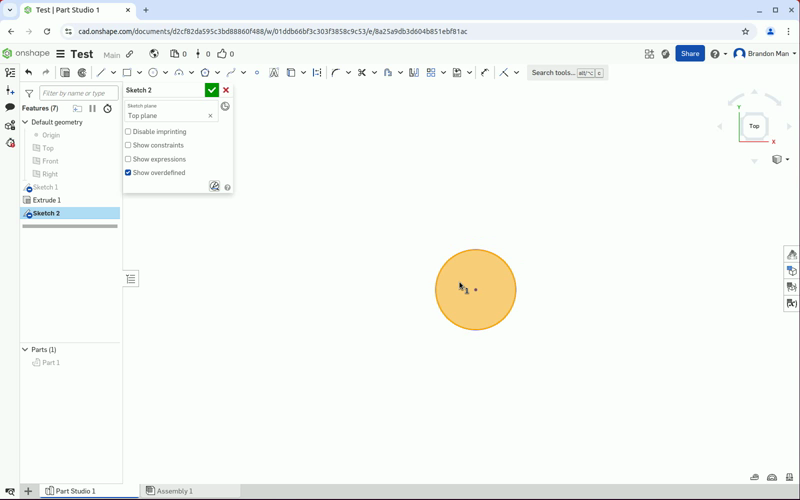
scroll(-6)
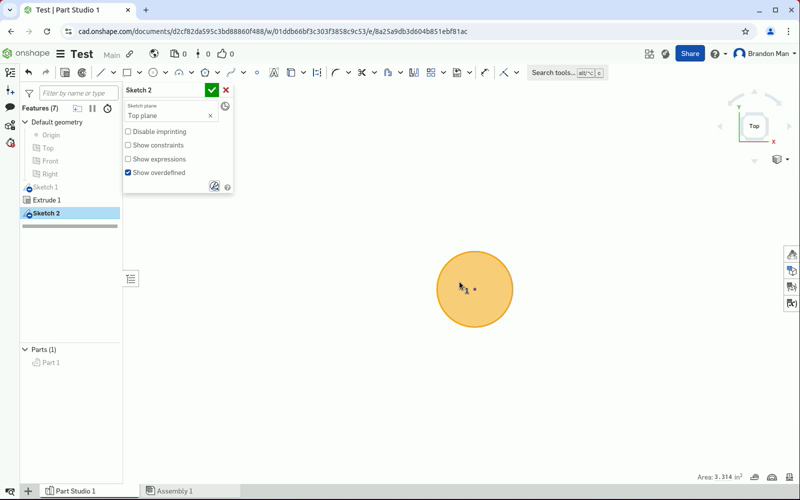
scroll(-6)
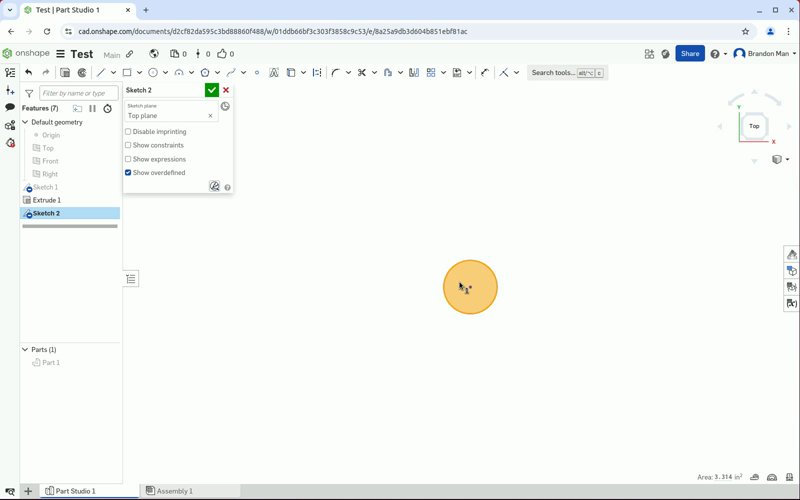
scroll(-6)
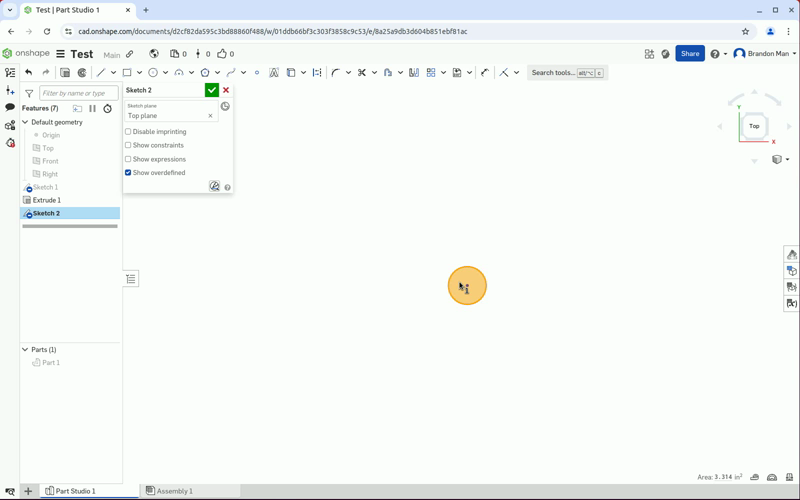
scroll(-6)
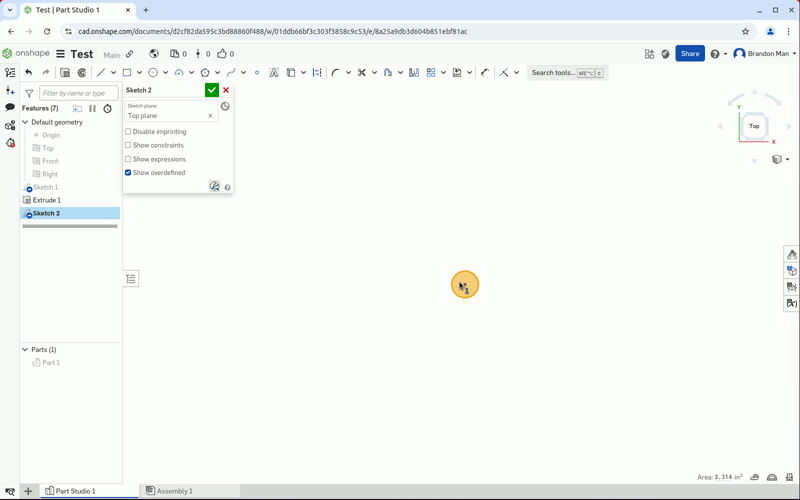
scroll(-6)
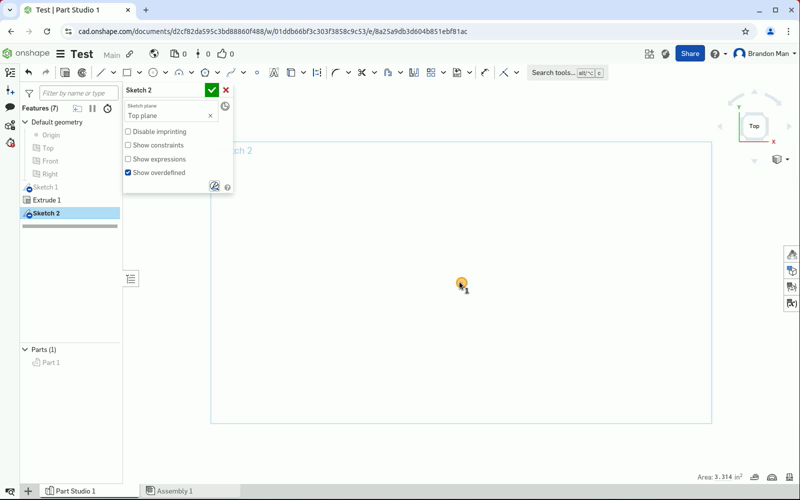
mouse_move(73, 352)
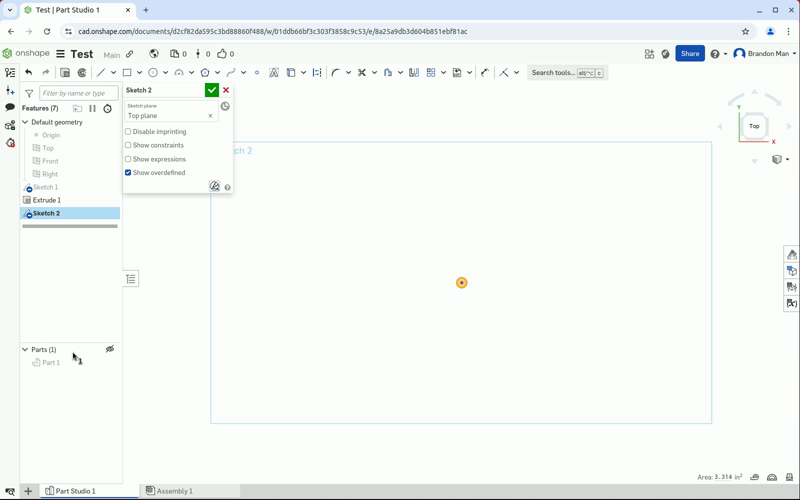
key(shift+y)
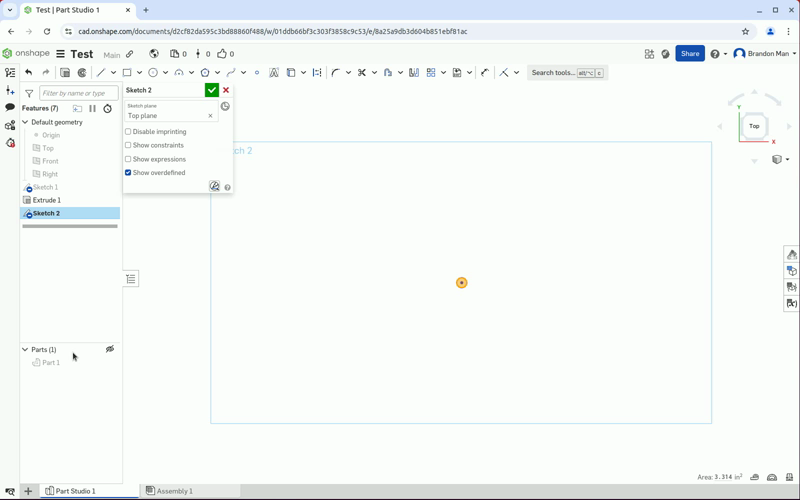
key(shift+e)
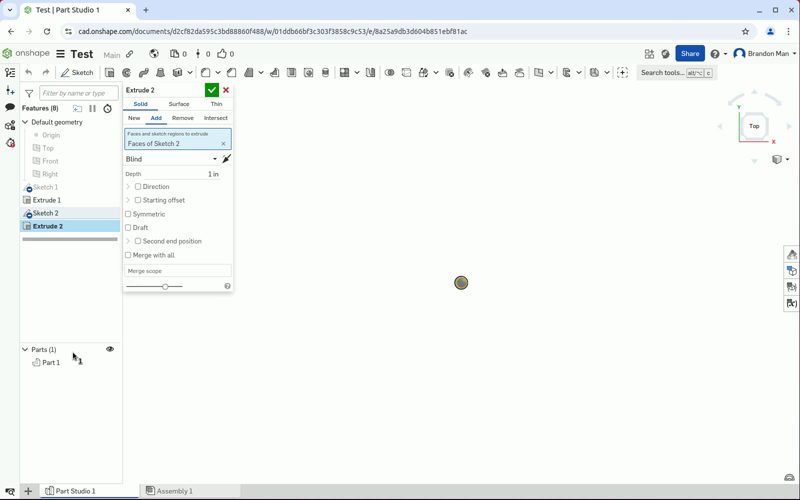
mouse_move(143, 106)
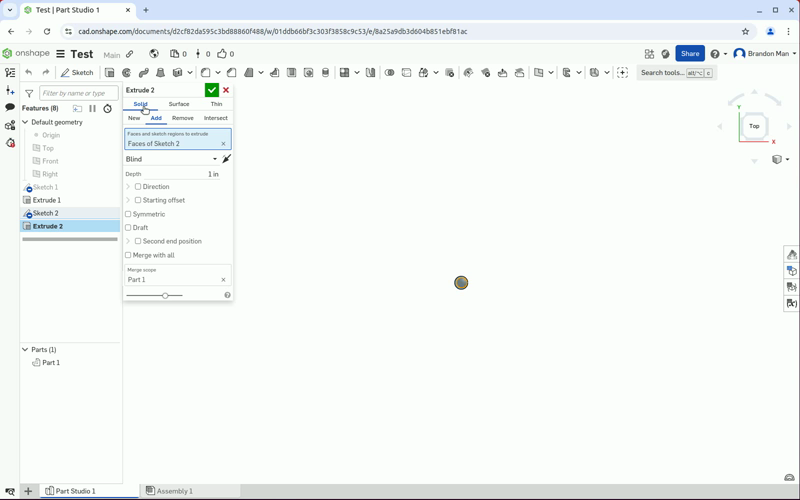
click(143, 106)
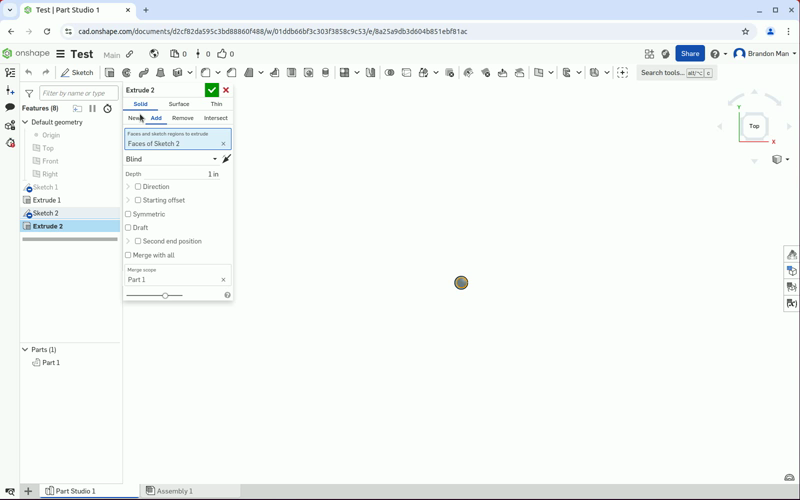
mouse_move(137, 120)
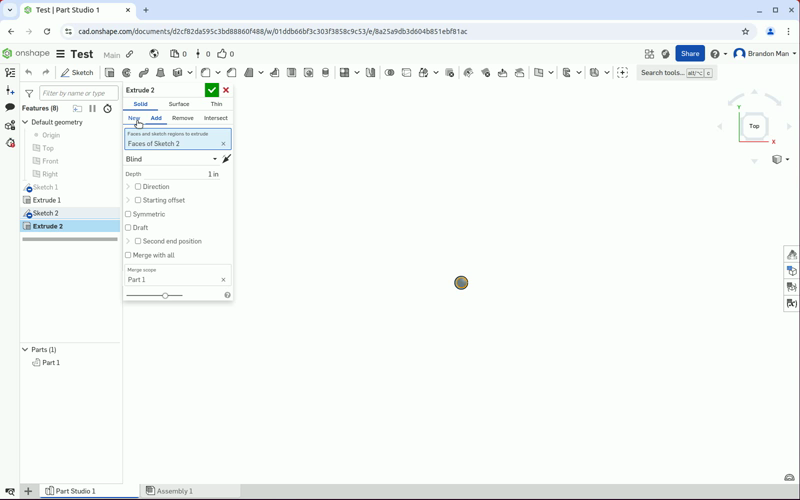
click(137, 120)
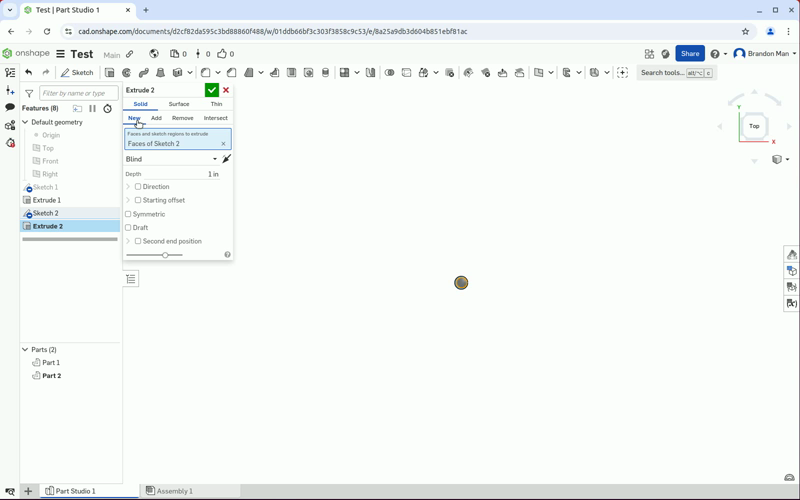
key(tab, 4)
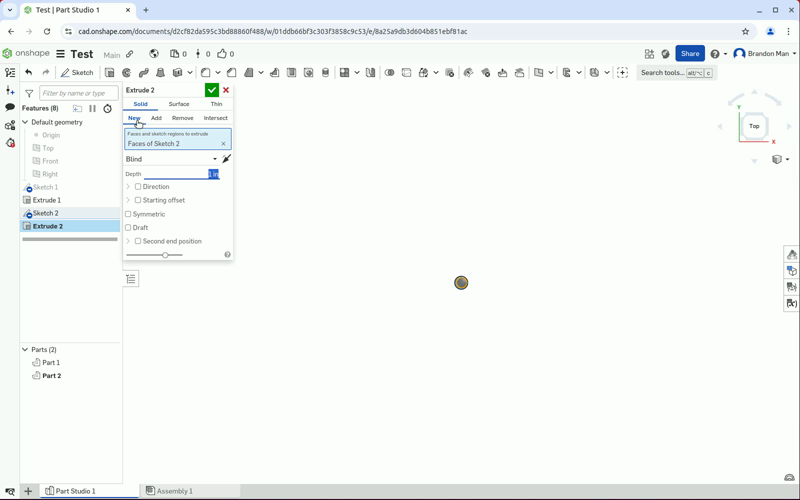
text(16.609)
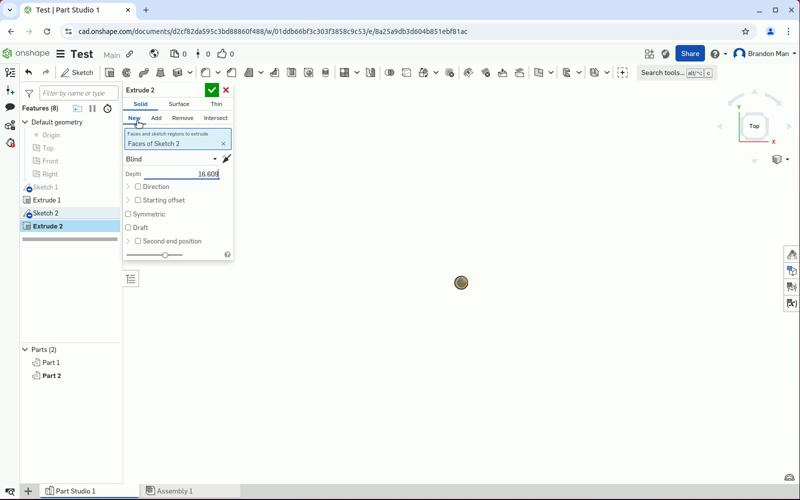
key(enter)
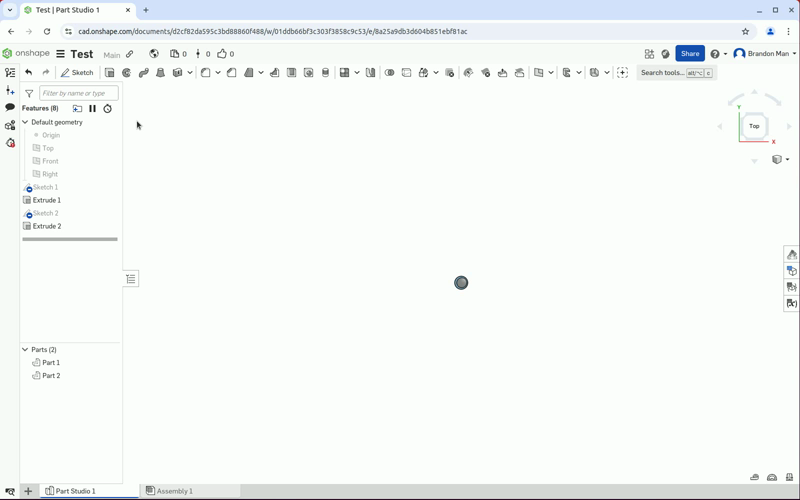
key(shift+h)
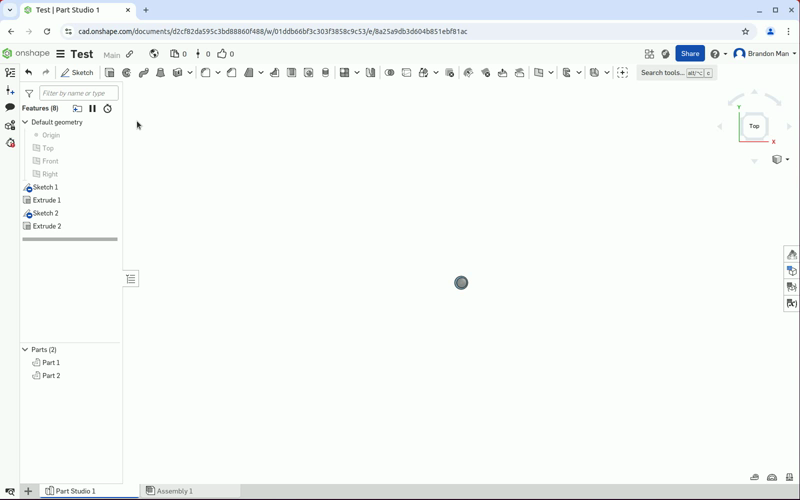
key(shift+h)
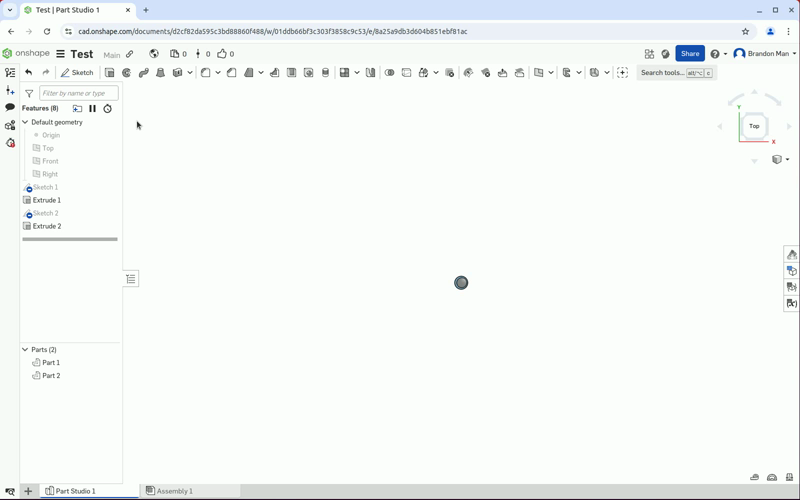
mouse_move(73, 189)
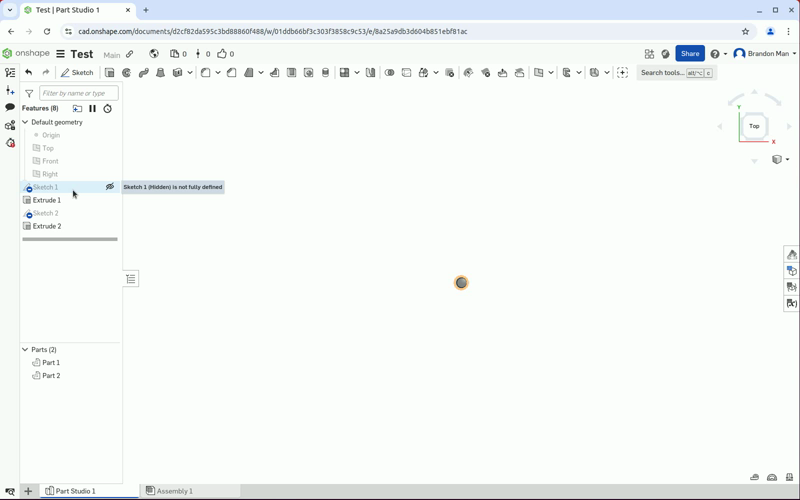
click(73, 189)
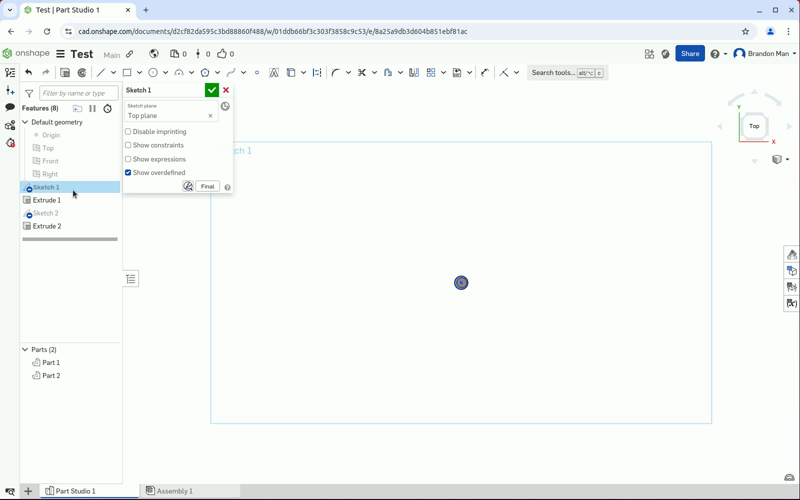
mouse_move(229, 92)
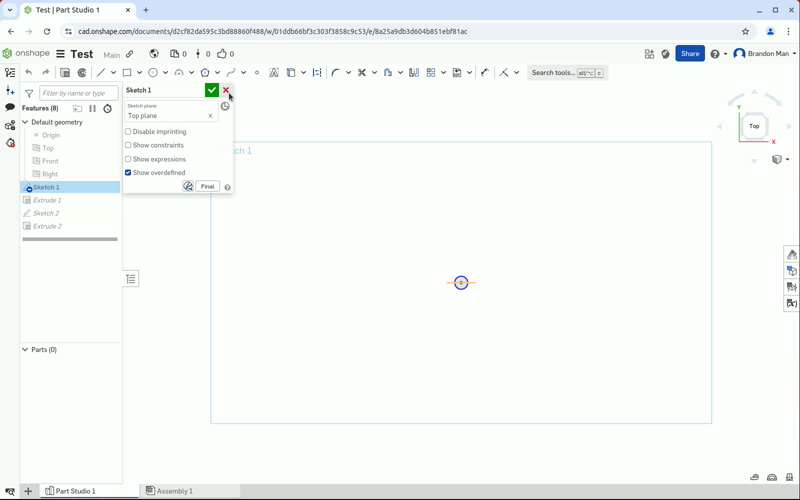
click(229, 92)
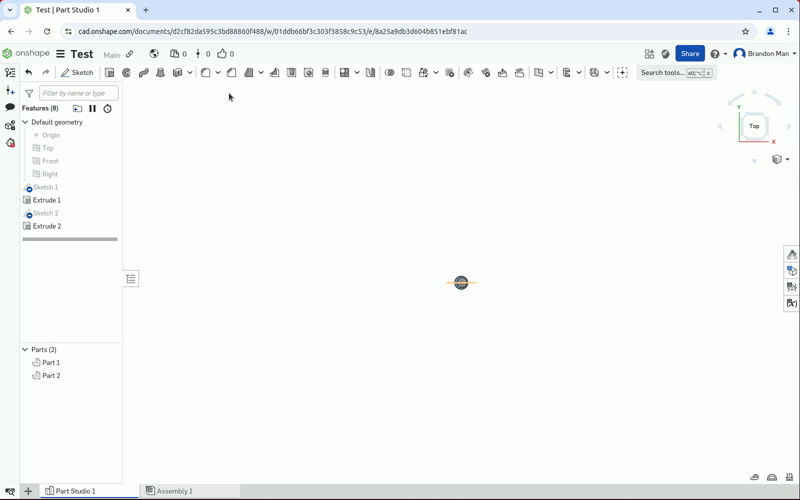
mouse_move(541, 75)
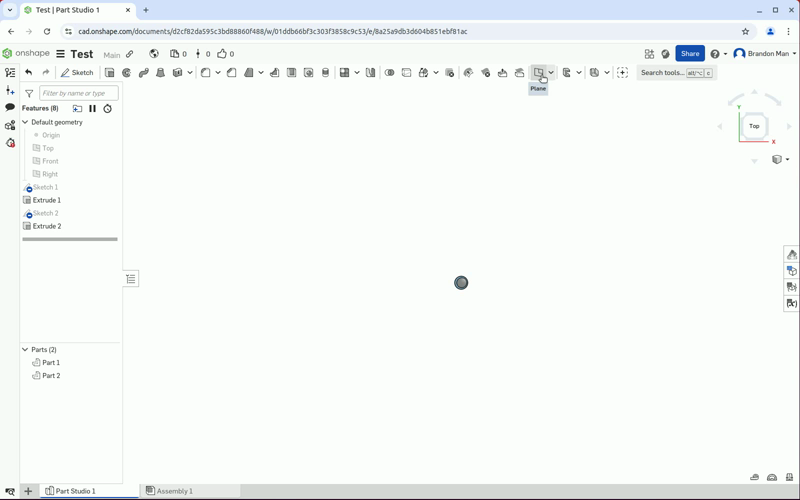
click(541, 75)
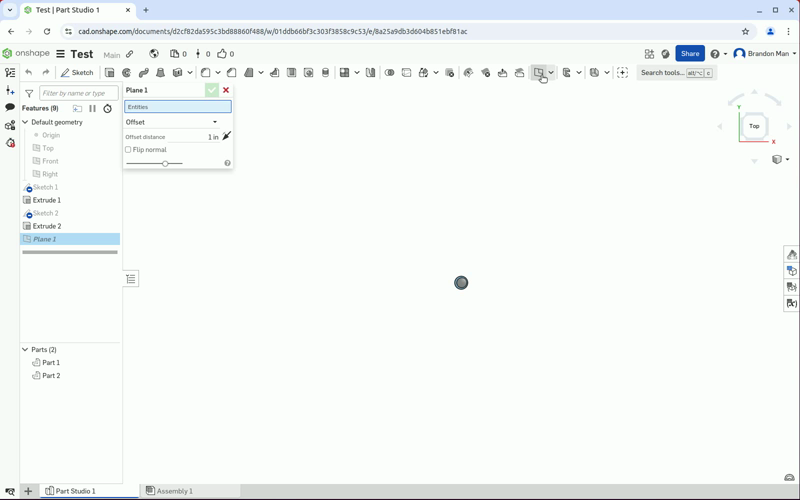
mouse_move(73, 150)
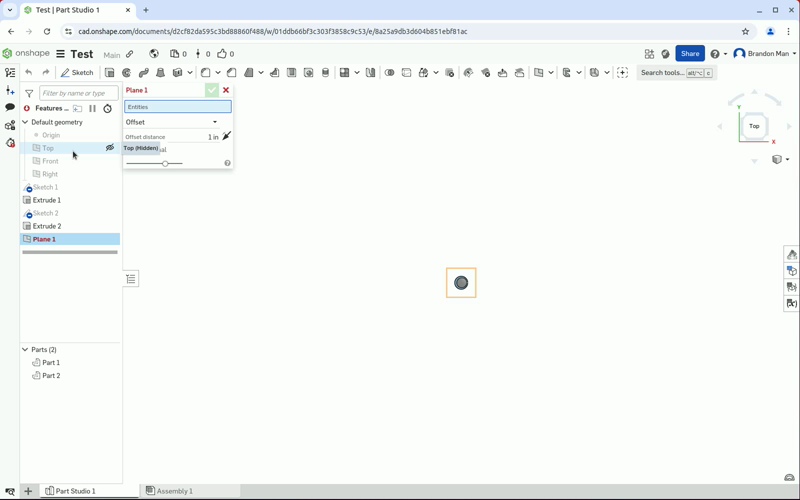
click(73, 150)
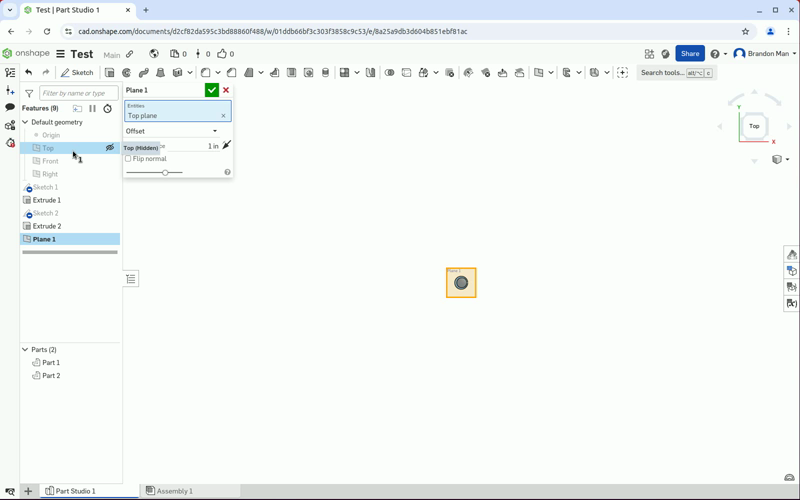
key(tab, 2)
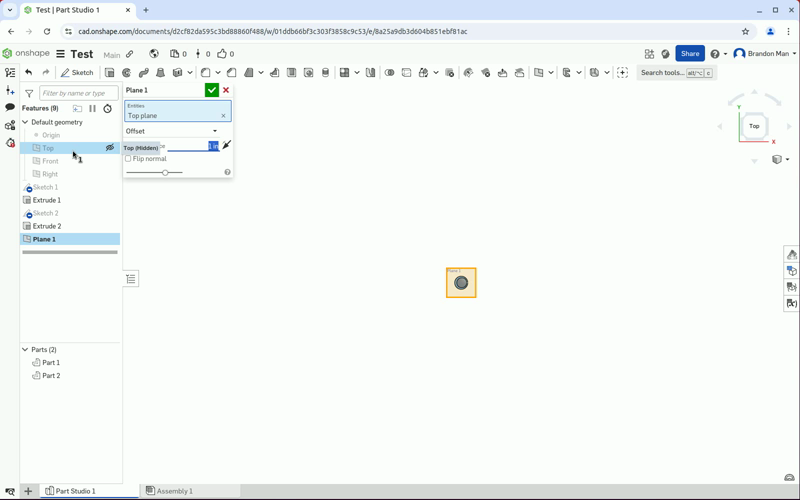
text(16.607)
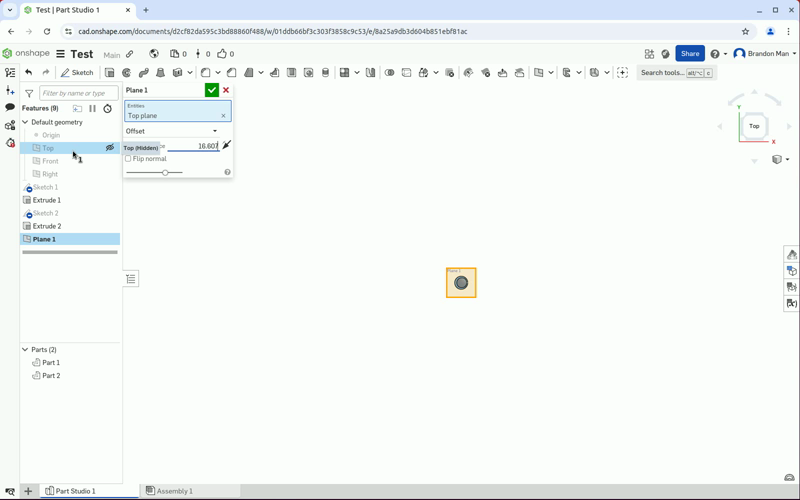
key(enter, 2)
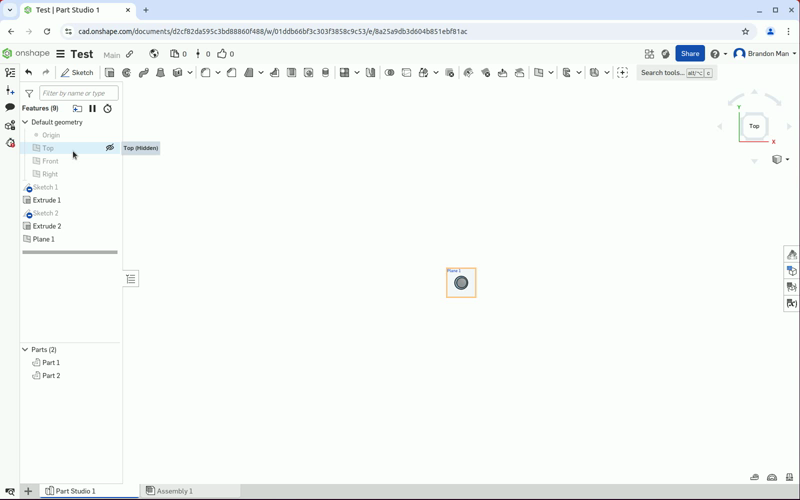
key(shift+s)
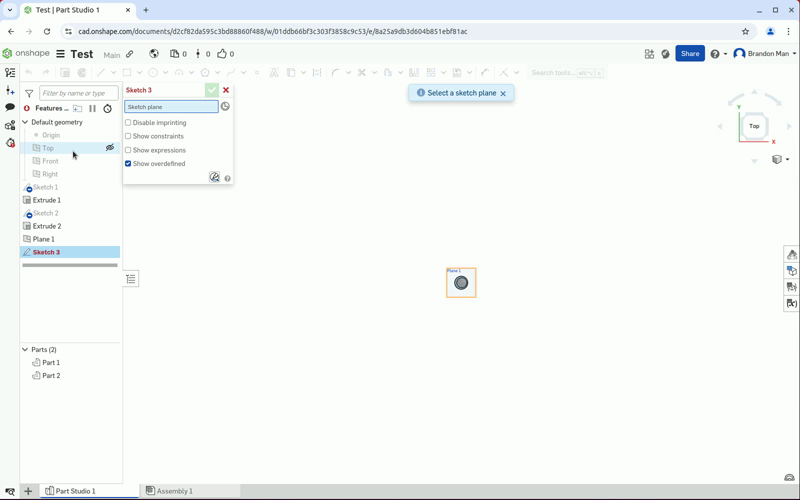
mouse_move(73, 241)
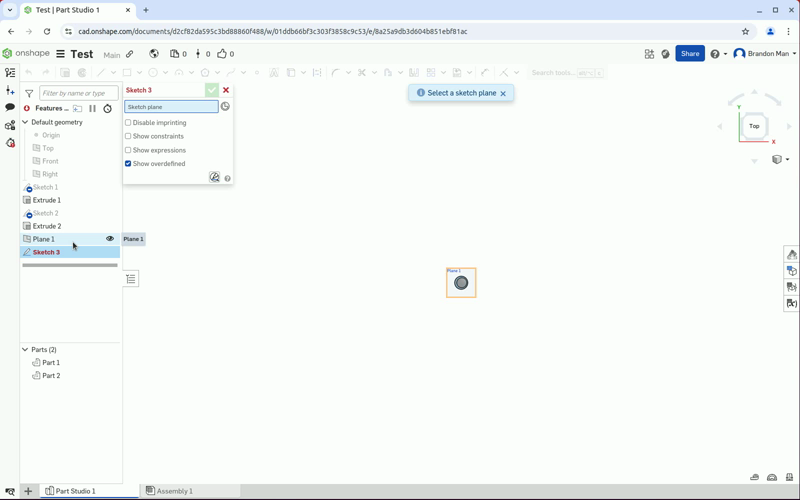
click(73, 241)
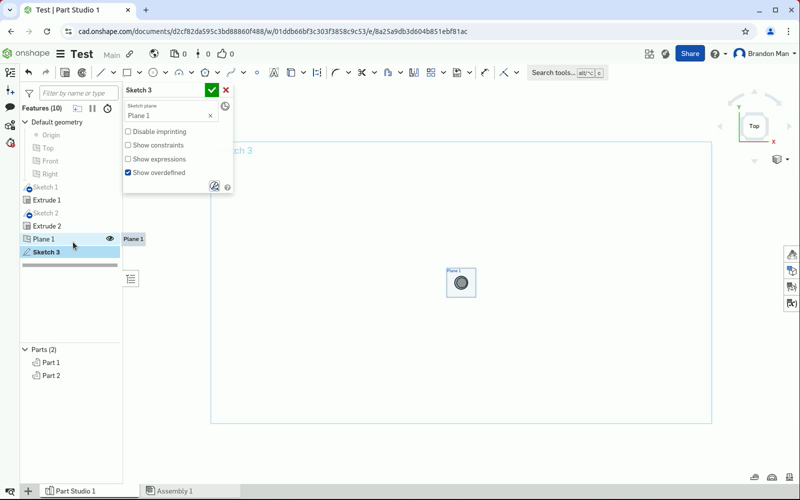
mouse_move(73, 352)
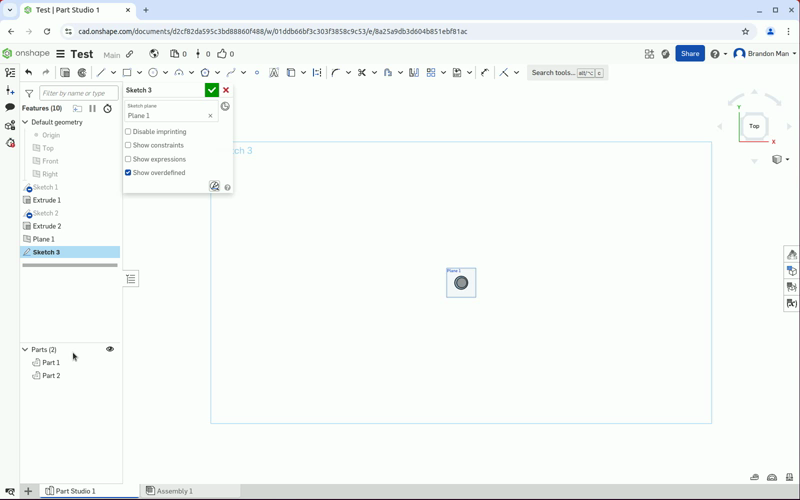
key(y)
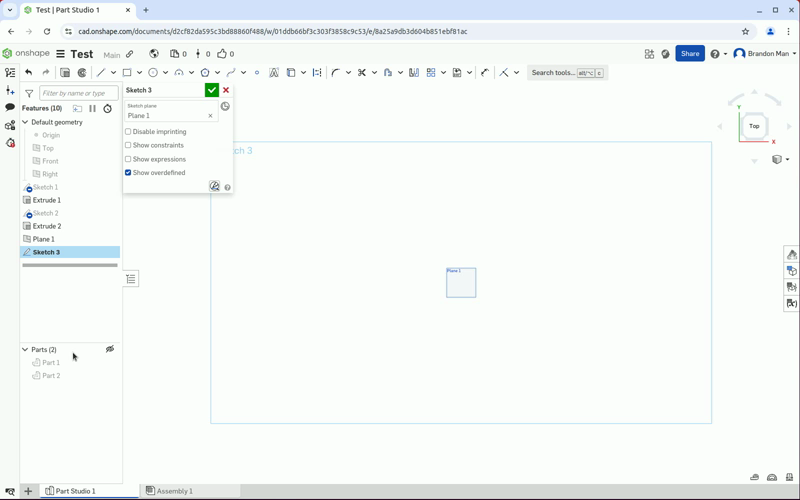
key(l)
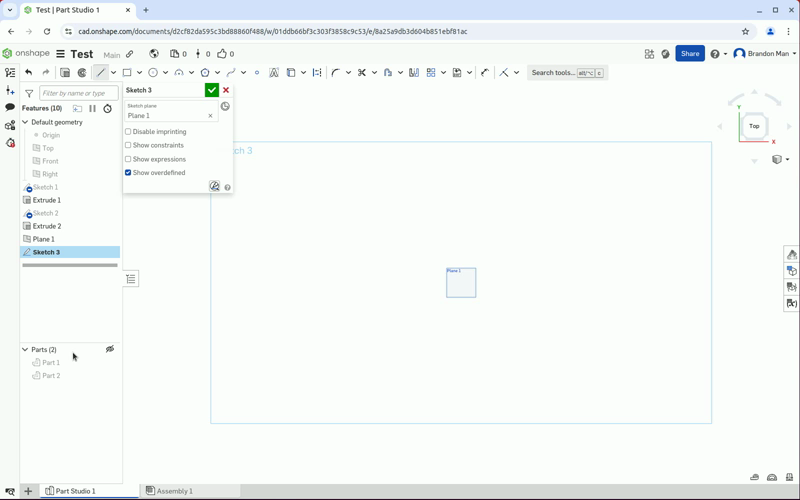
key_down(shift)
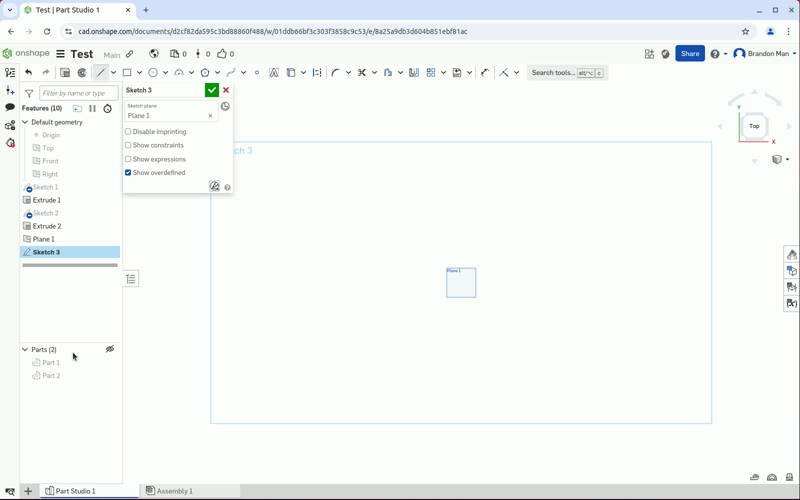
mouse_move(459, 284)
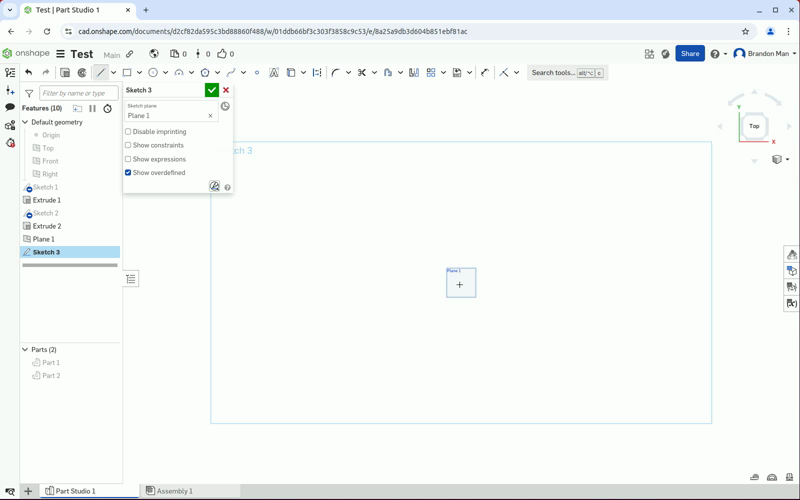
click(459, 284)
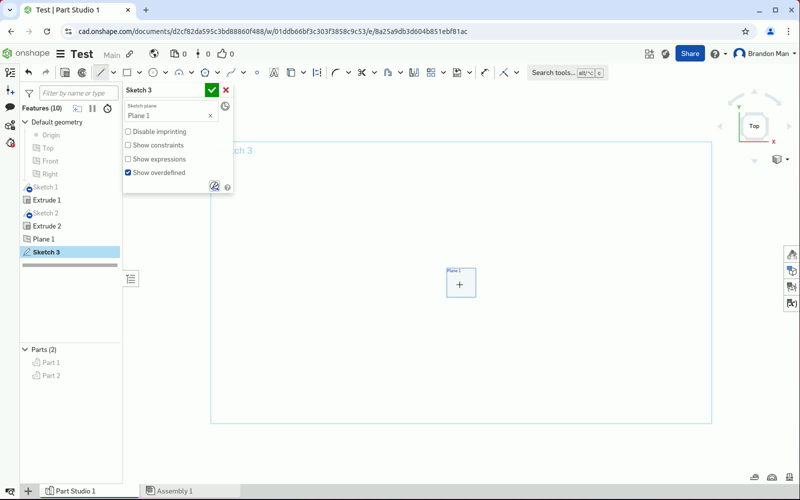
key_up(shift)
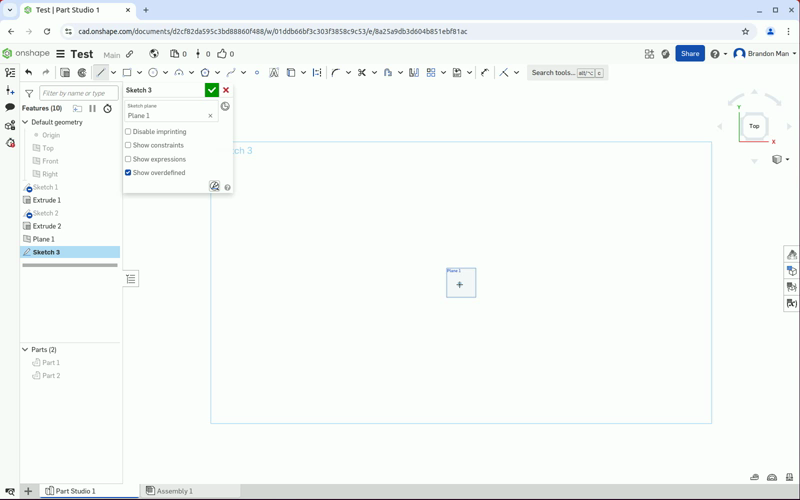
key_down(shift)
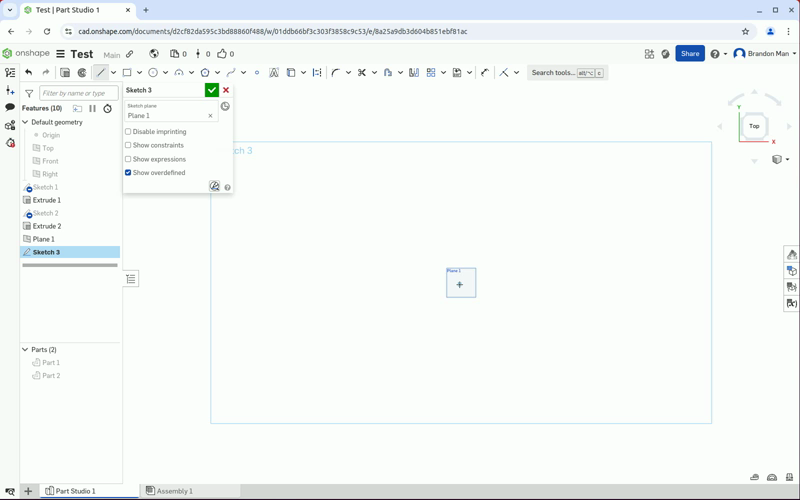
mouse_move(489, 284)
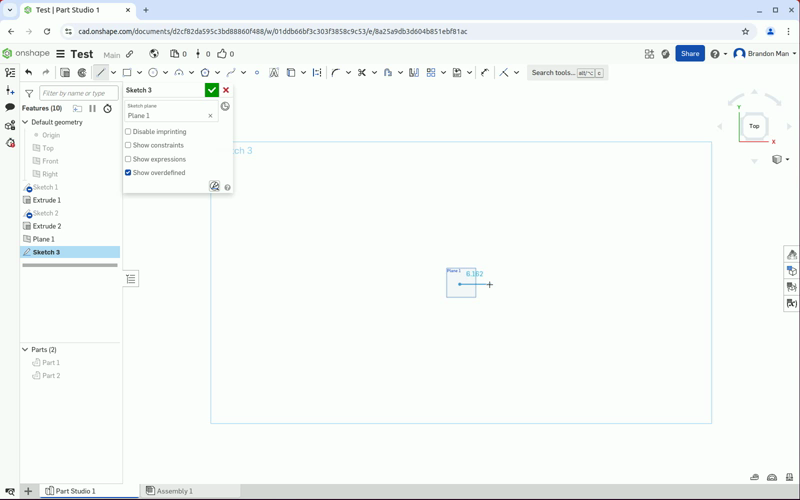
mouse_move(464, 284)
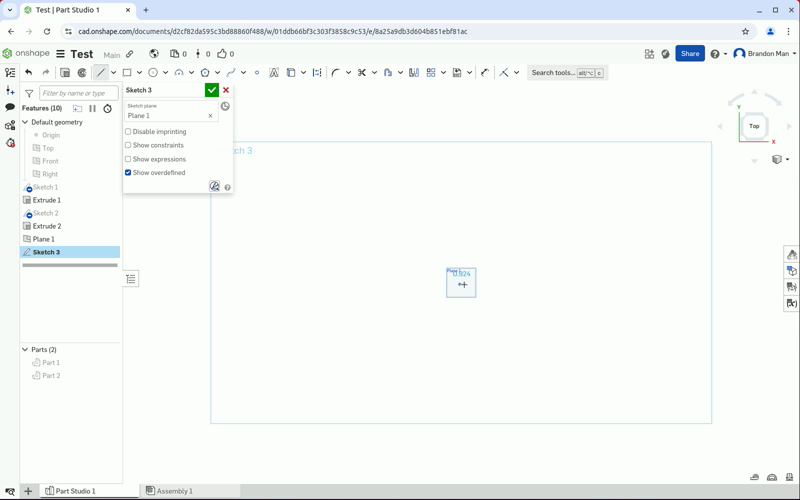
scroll(6)
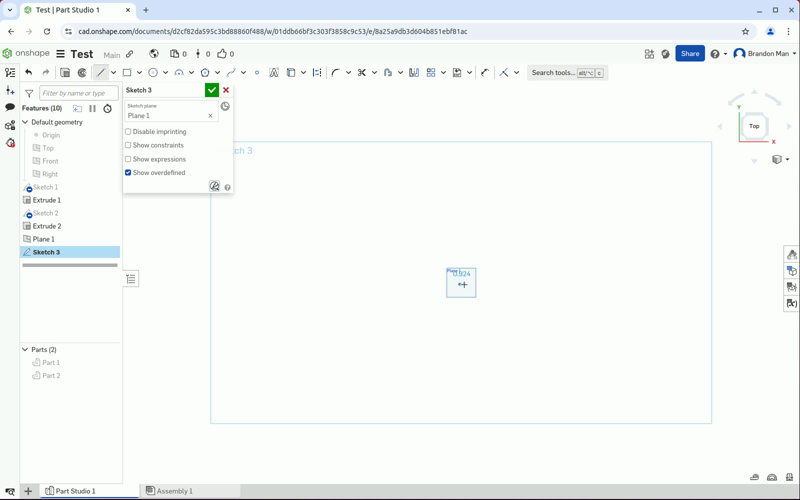
scroll(6)
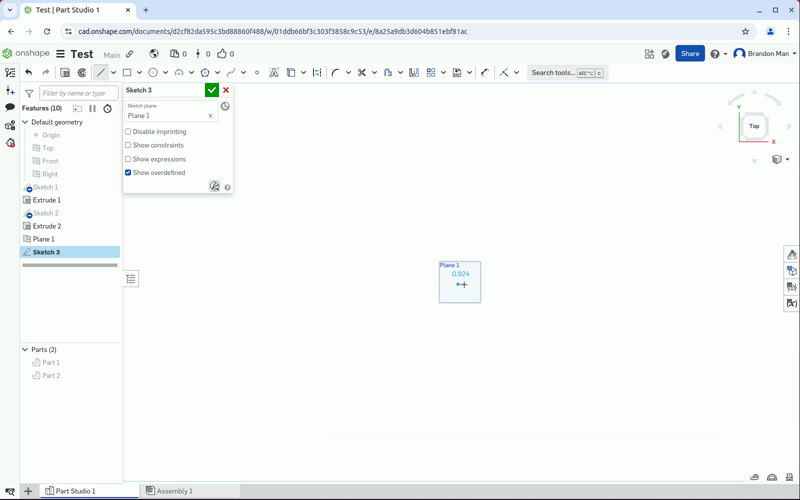
scroll(6)
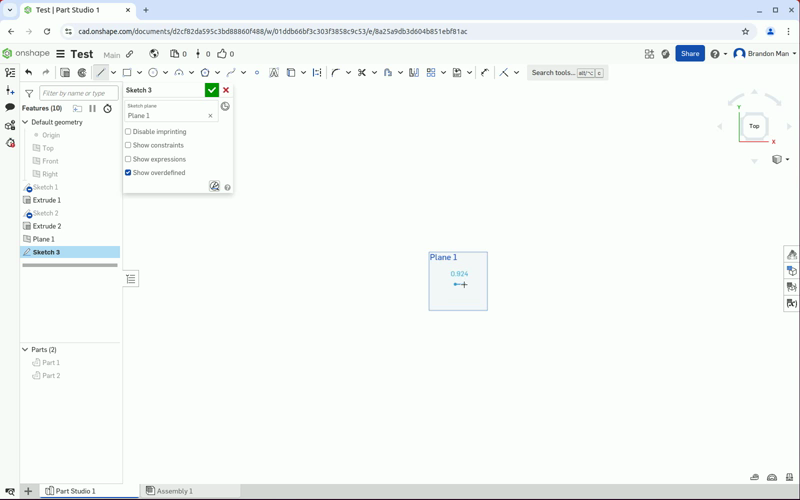
scroll(6)
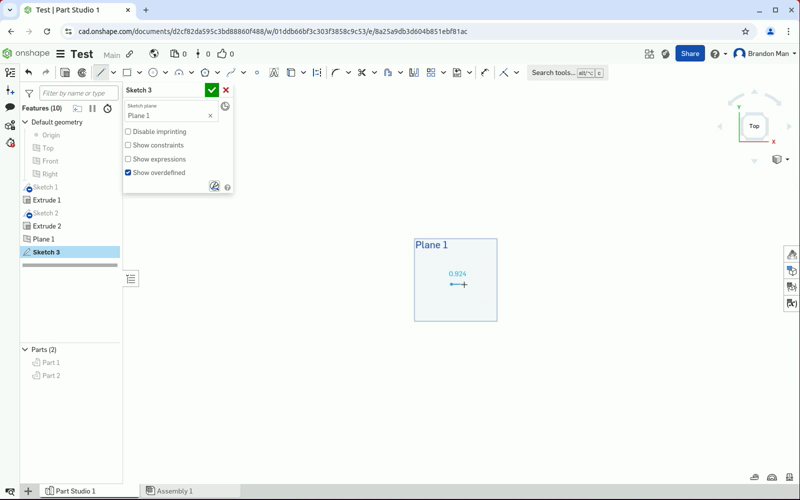
scroll(6)
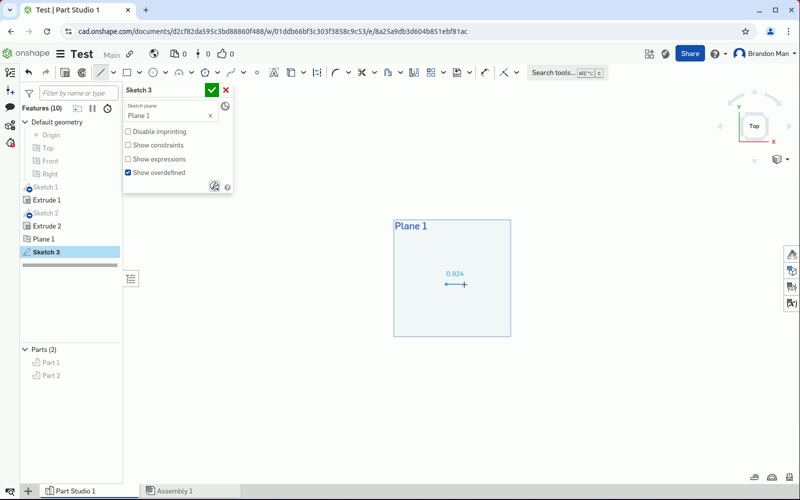
scroll(6)
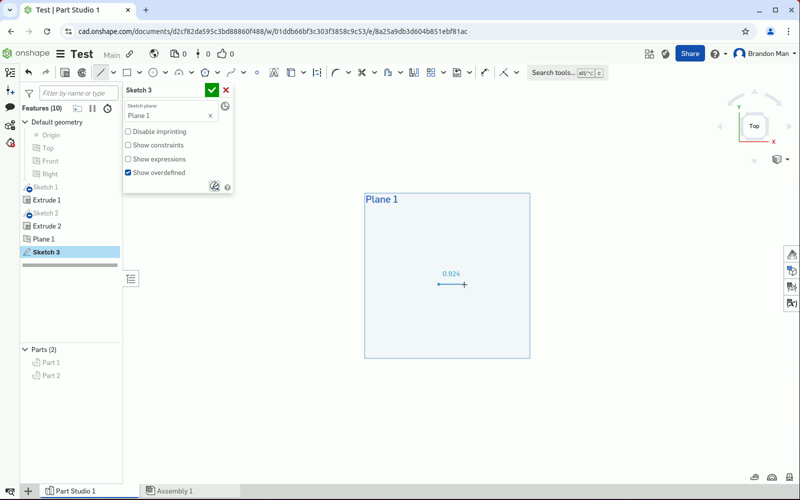
scroll(6)
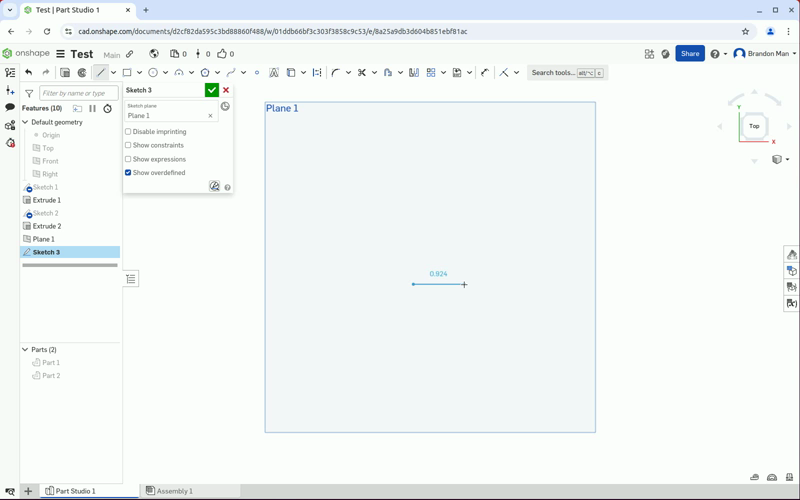
click(464, 284)
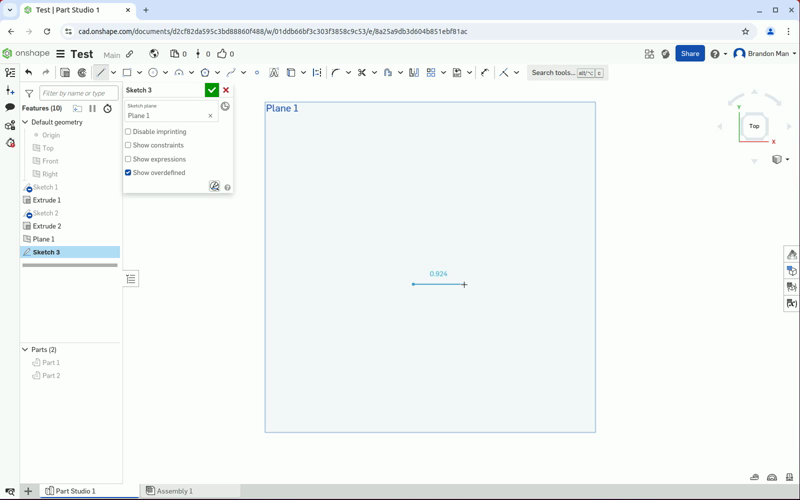
scroll(-6)
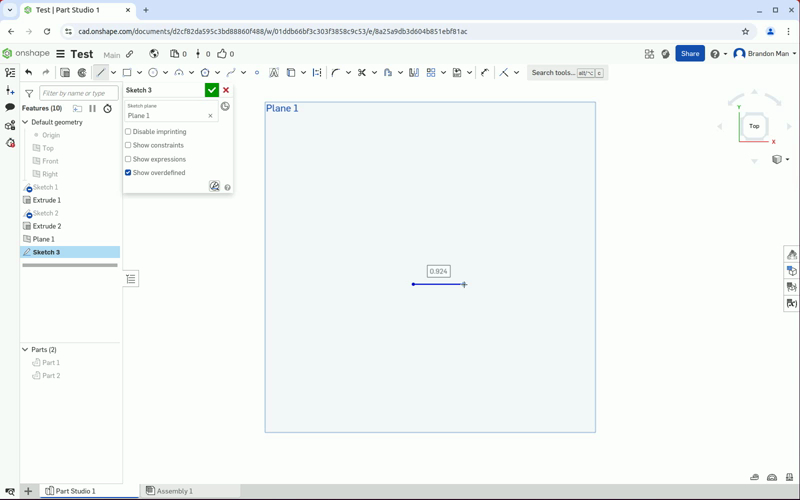
scroll(-6)
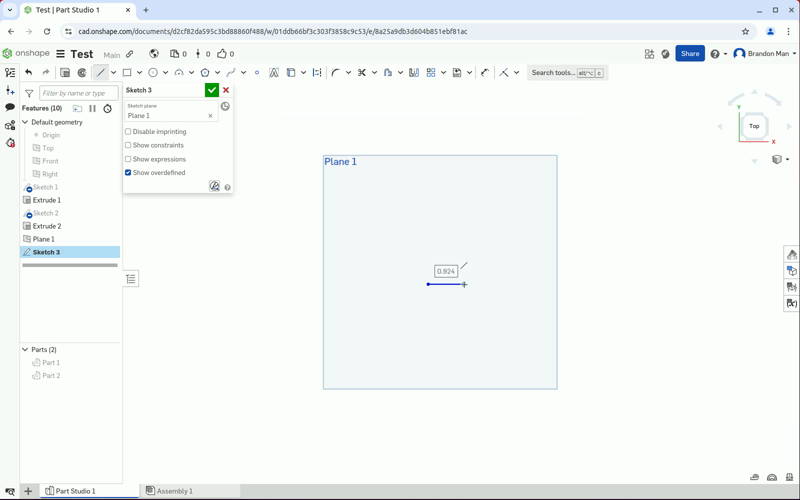
scroll(-6)
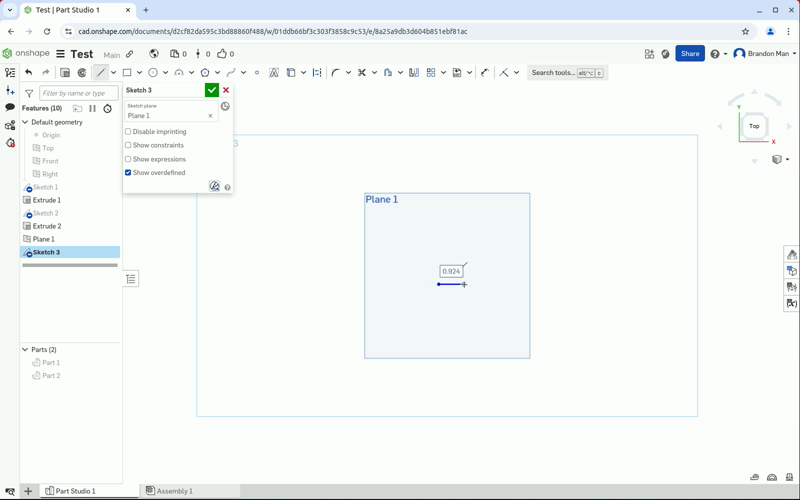
scroll(-6)
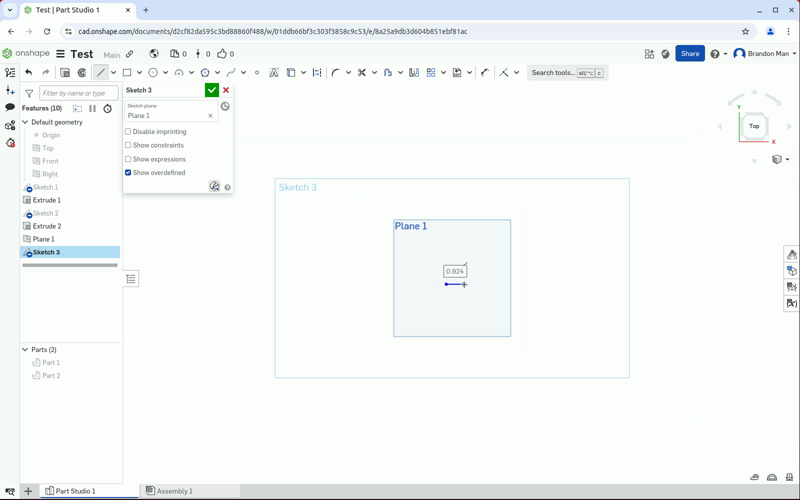
scroll(-6)
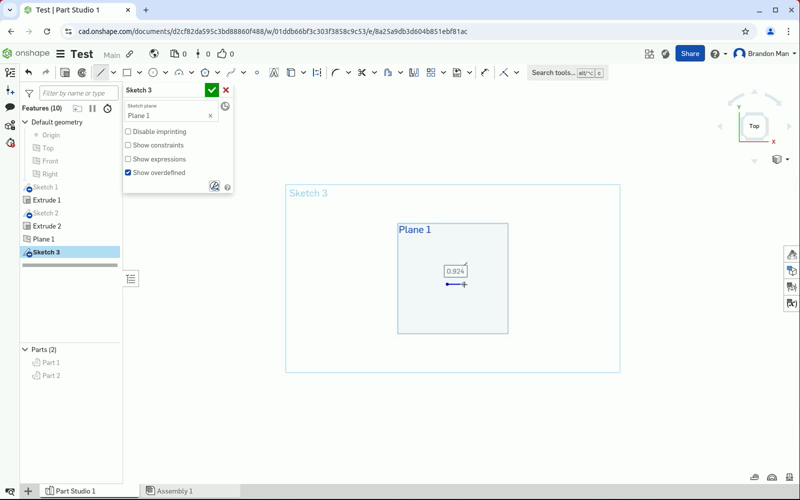
scroll(-6)
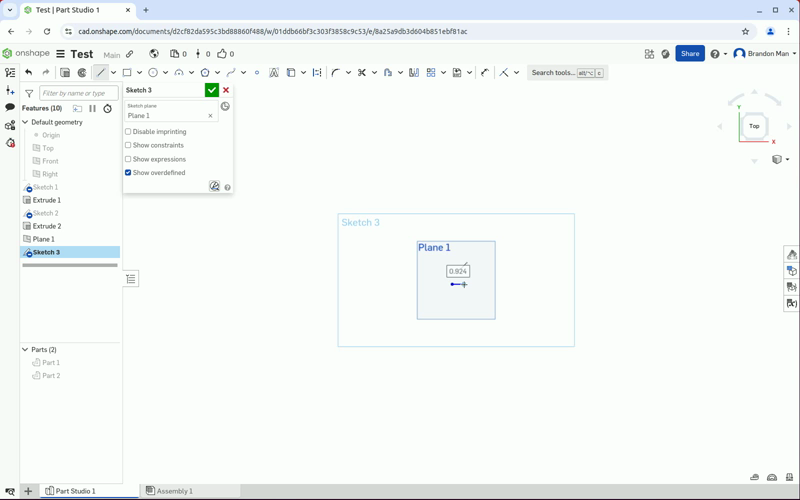
scroll(-6)
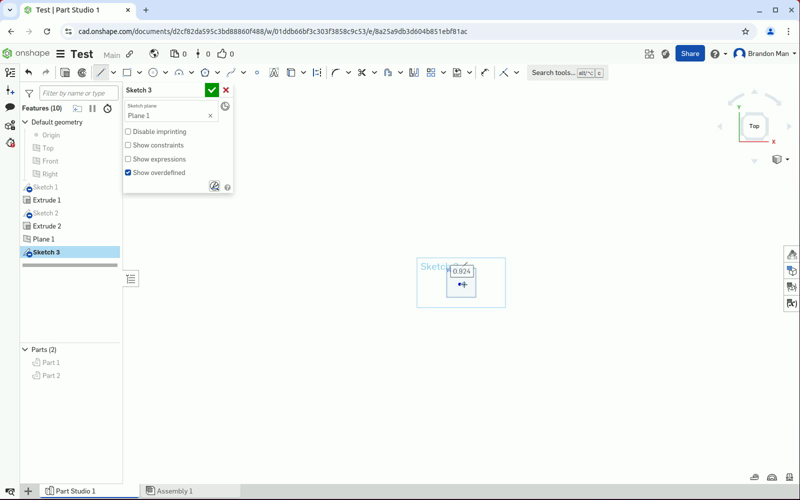
key_up(shift)
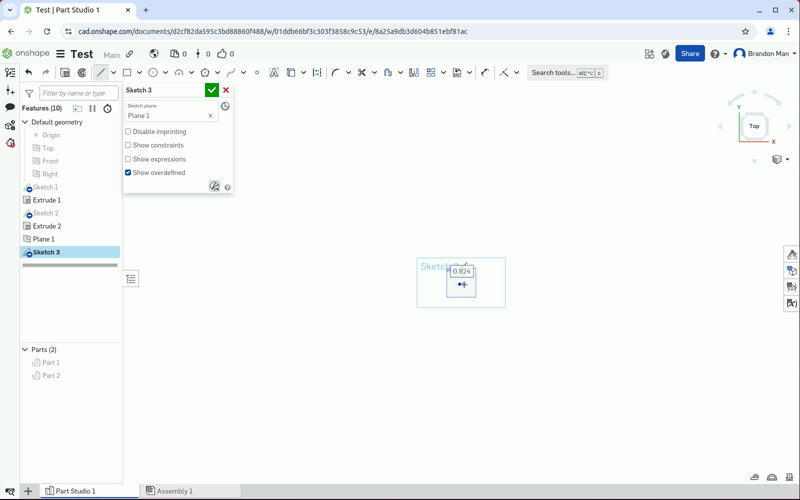
key_down(shift)
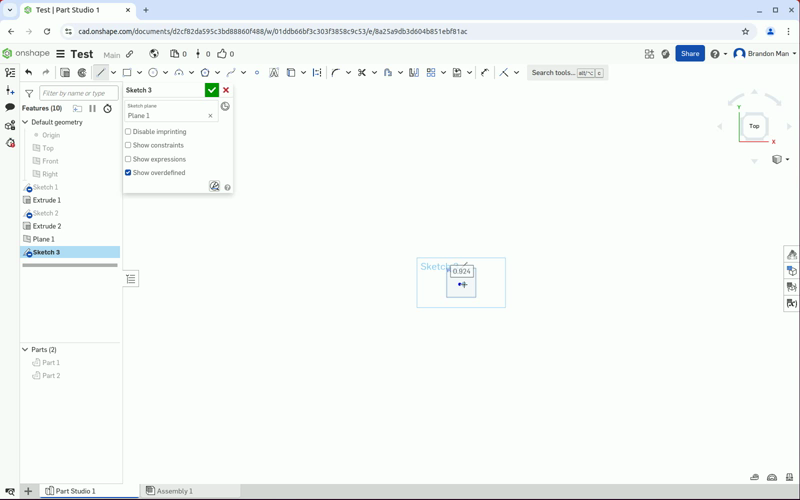
mouse_move(494, 284)
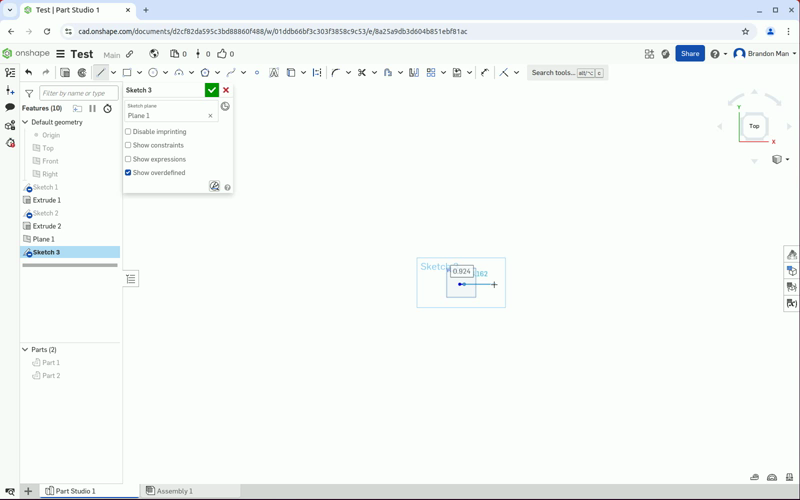
mouse_move(464, 279)
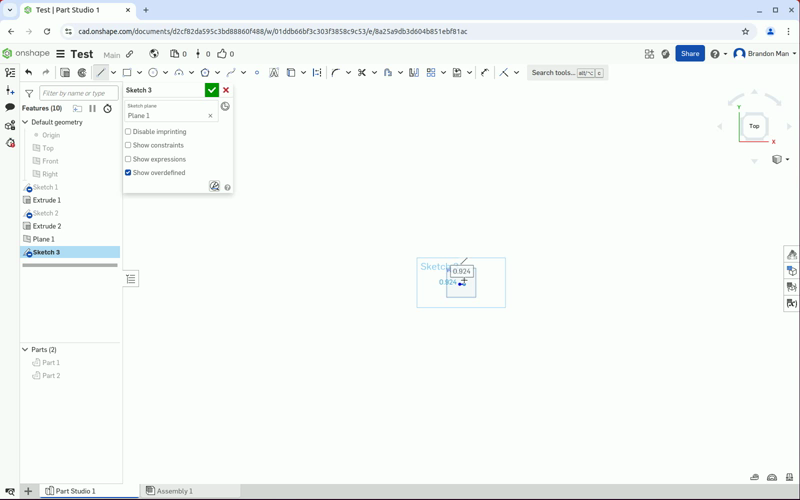
scroll(6)
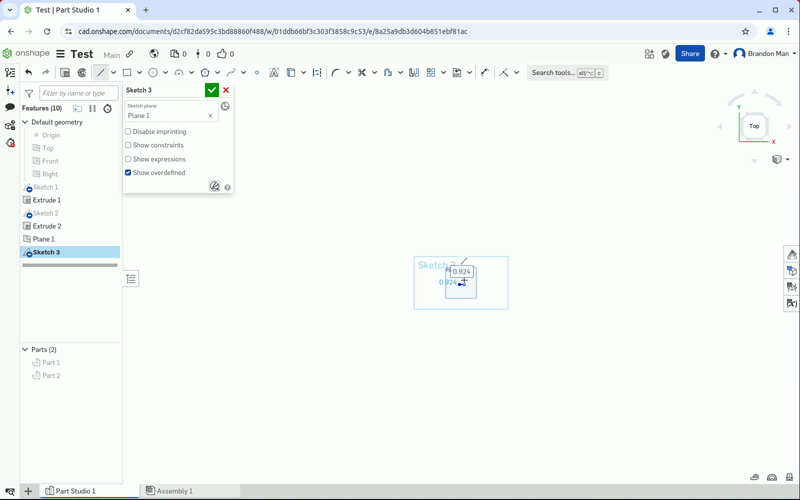
scroll(6)
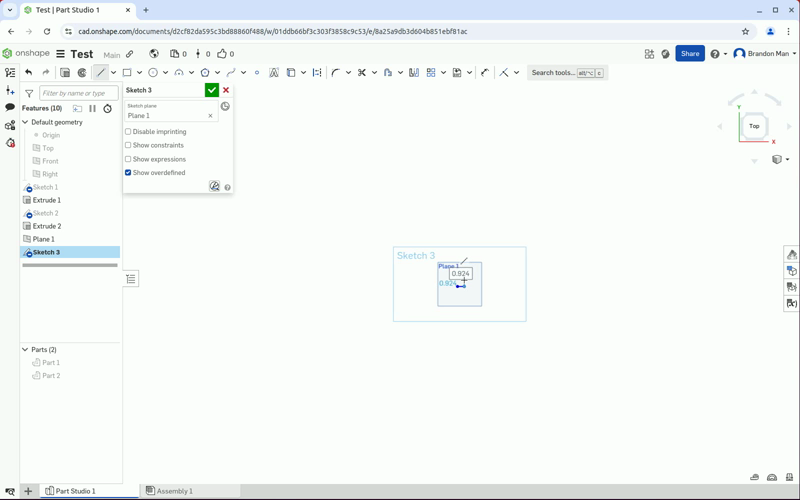
scroll(6)
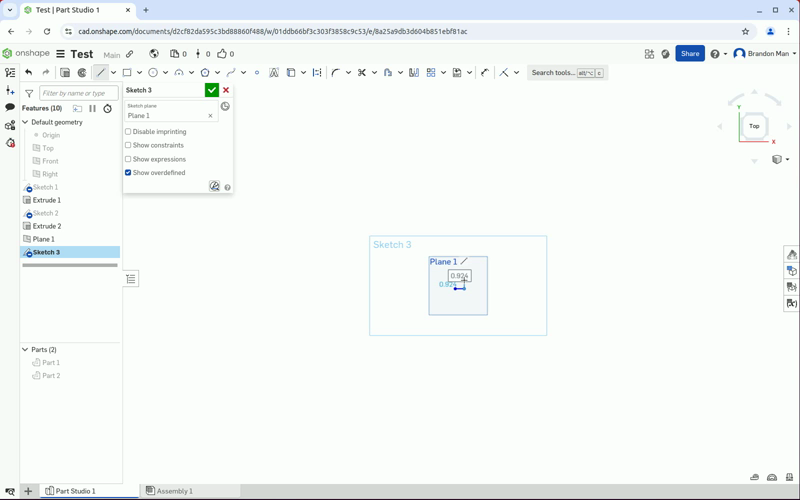
scroll(6)
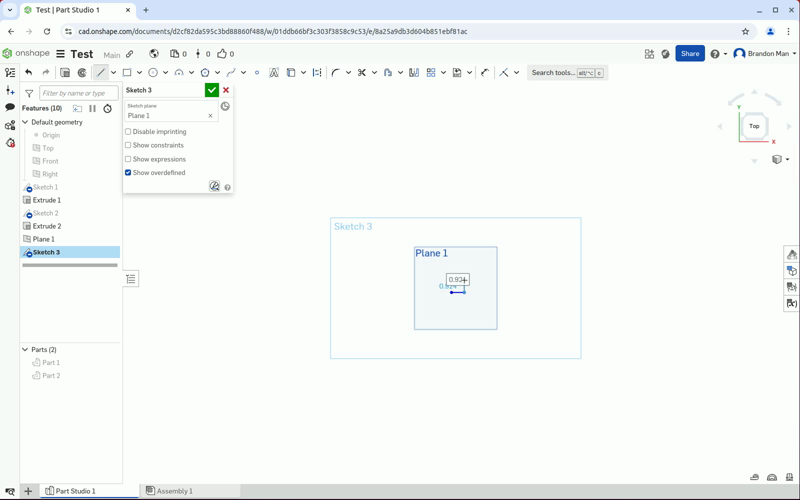
scroll(6)
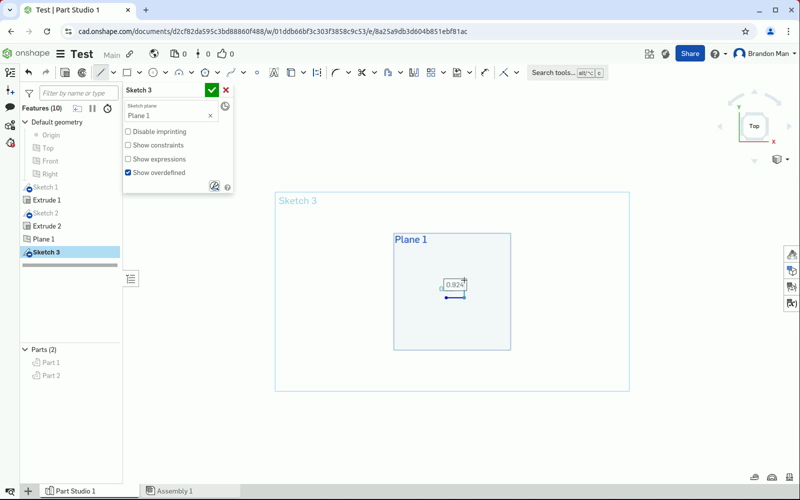
scroll(6)
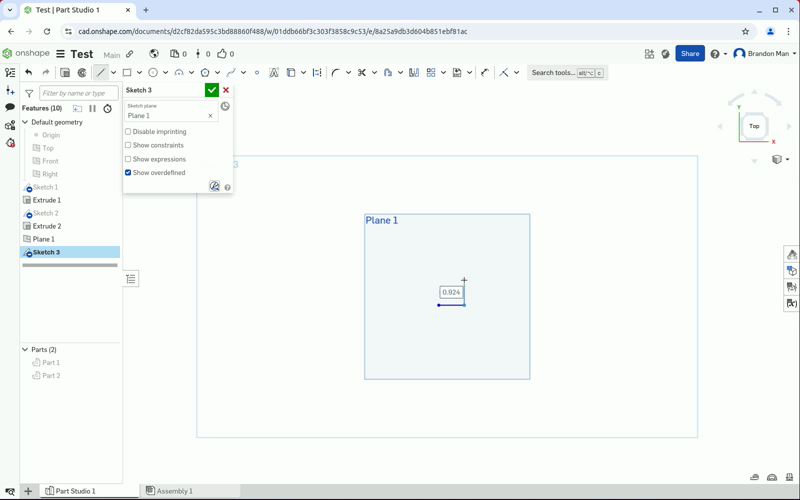
scroll(6)
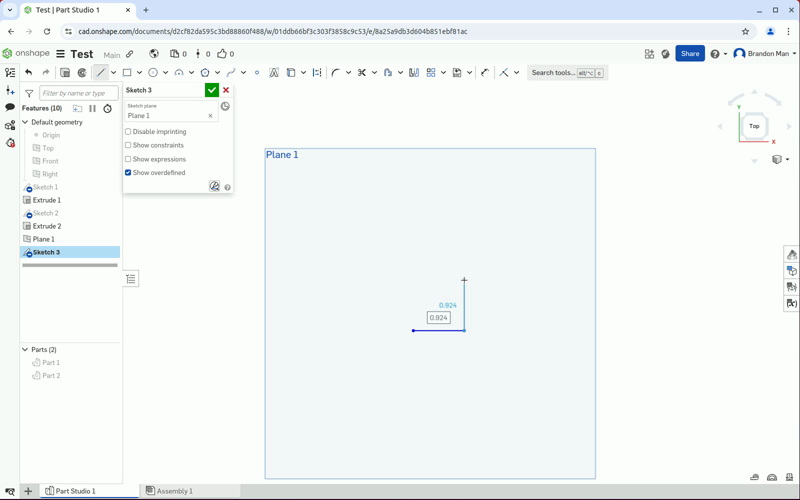
click(464, 279)
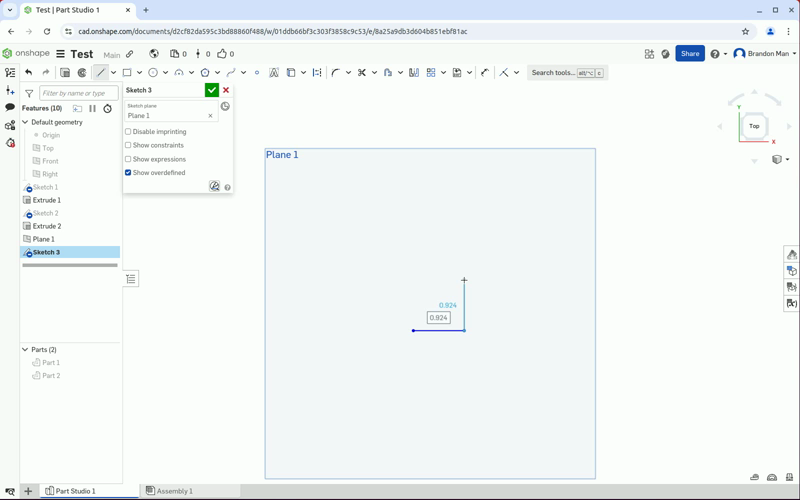
scroll(-6)
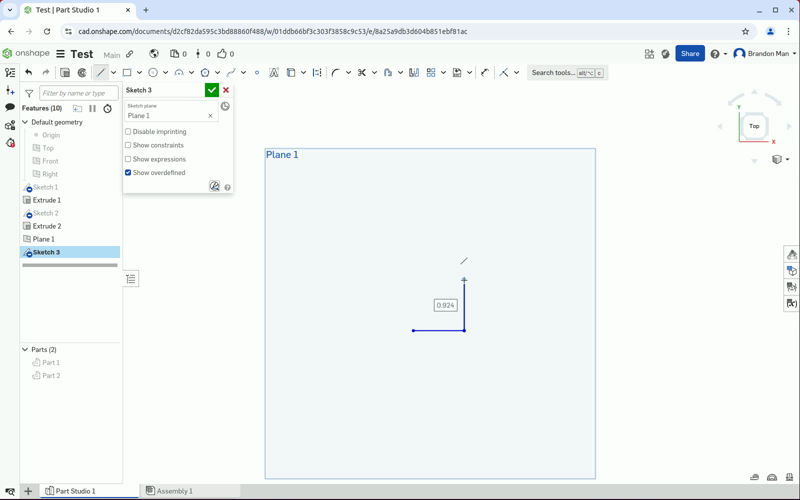
scroll(-6)
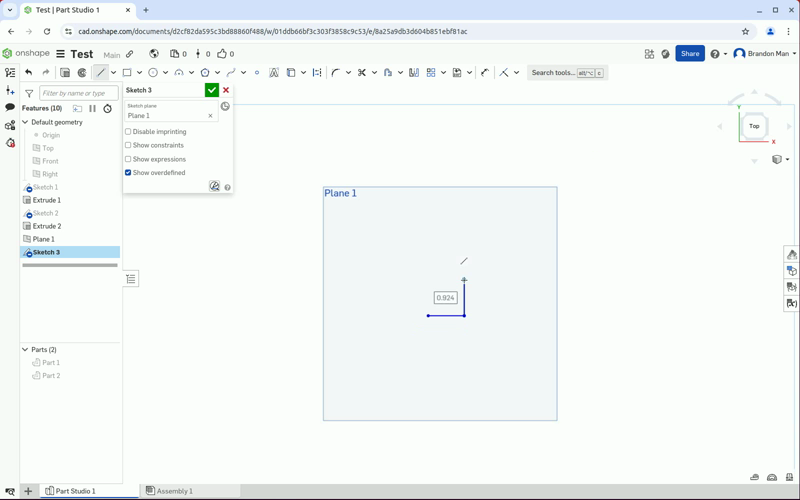
scroll(-6)
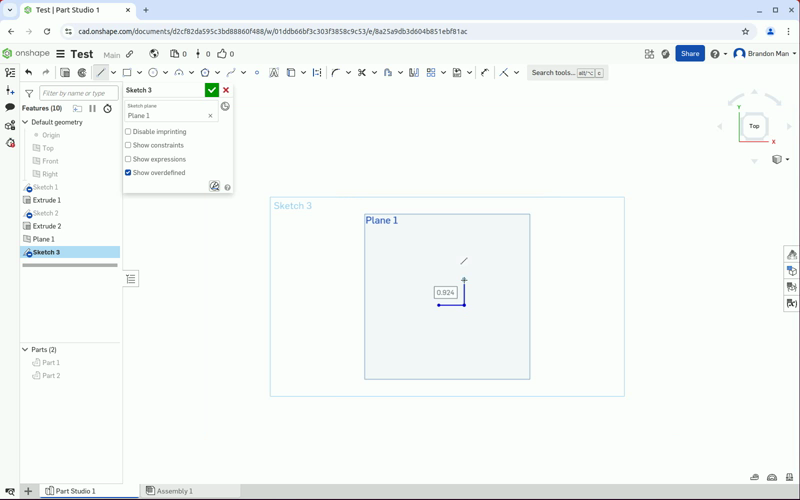
scroll(-6)
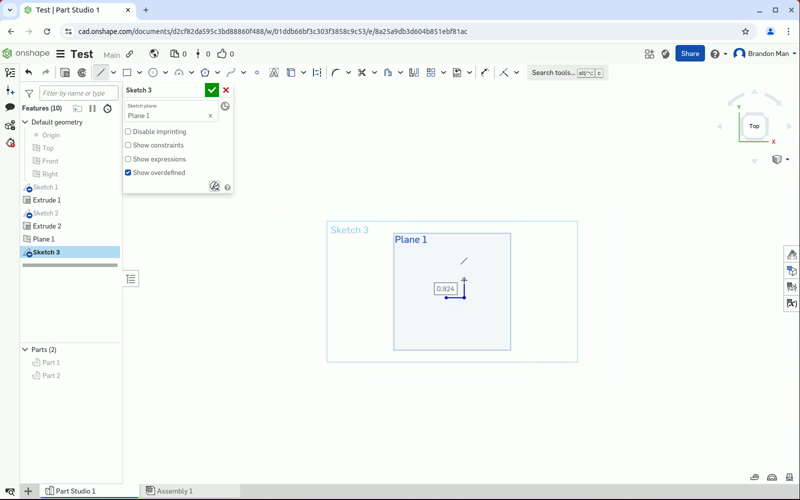
scroll(-6)
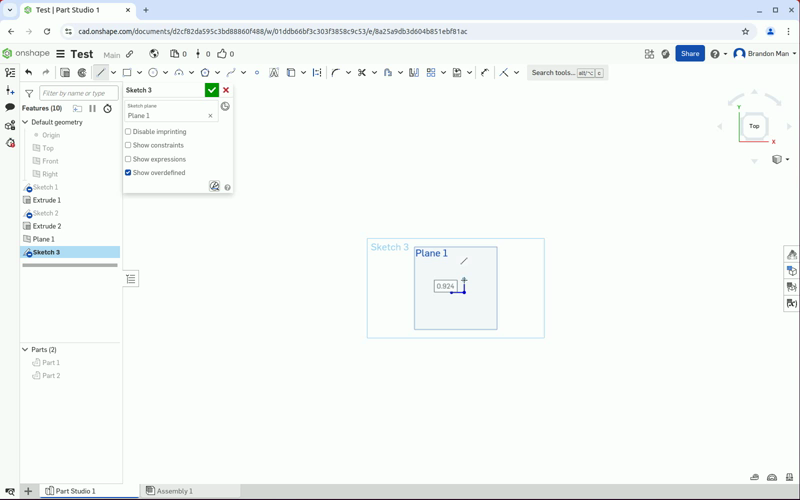
scroll(-6)
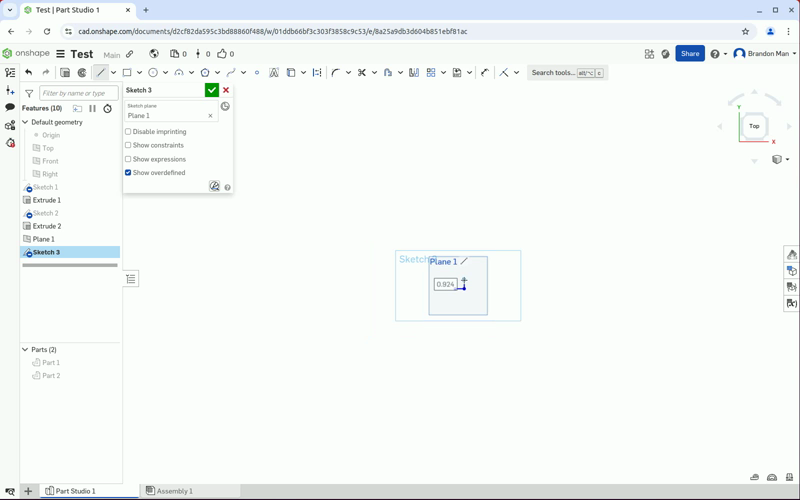
scroll(-6)
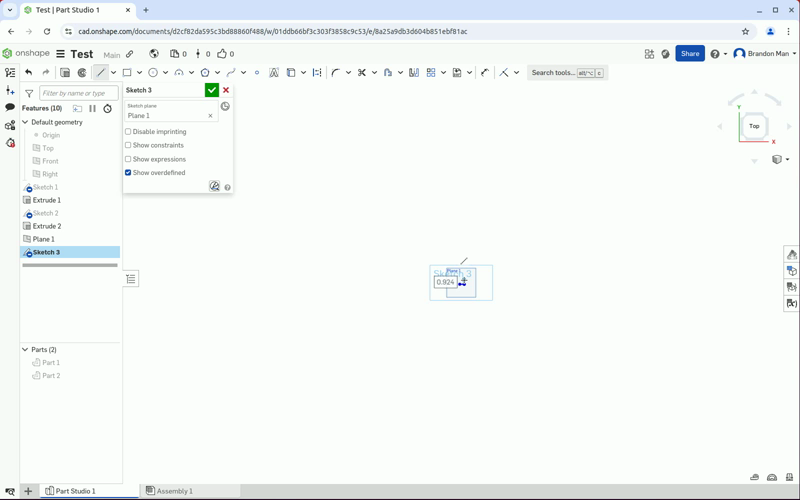
key_up(shift)
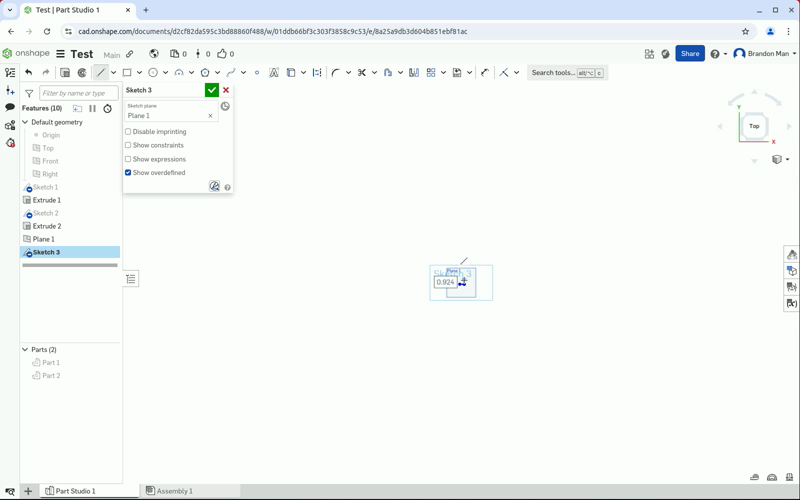
key_down(shift)
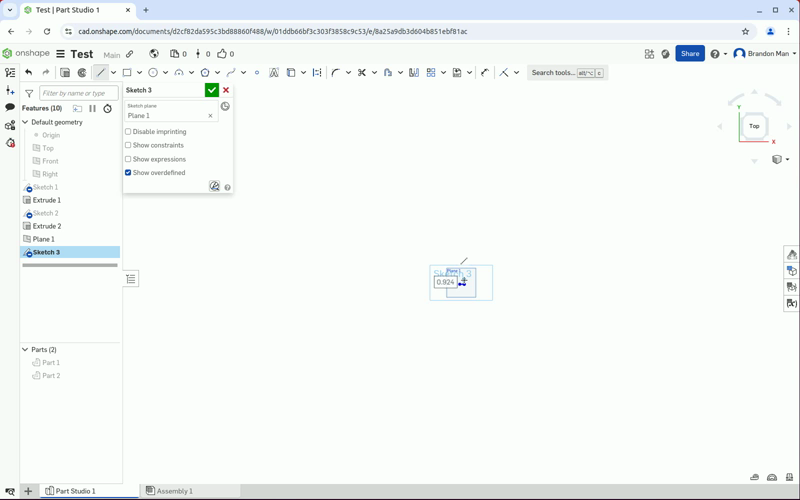
mouse_move(494, 279)
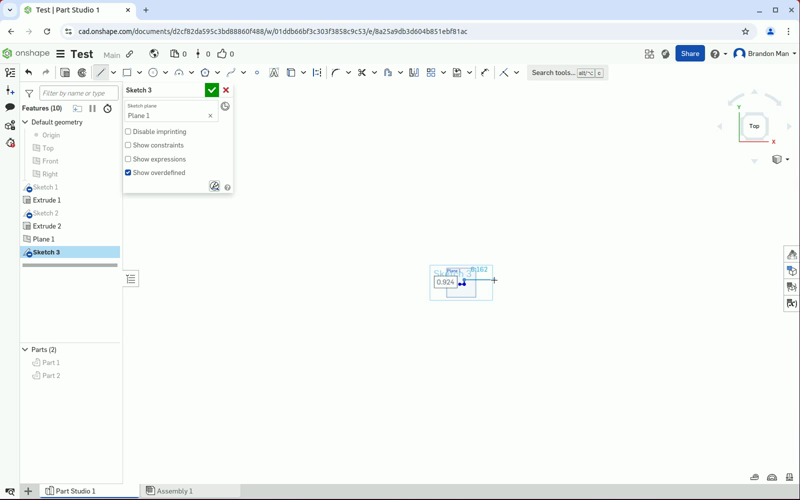
mouse_move(459, 279)
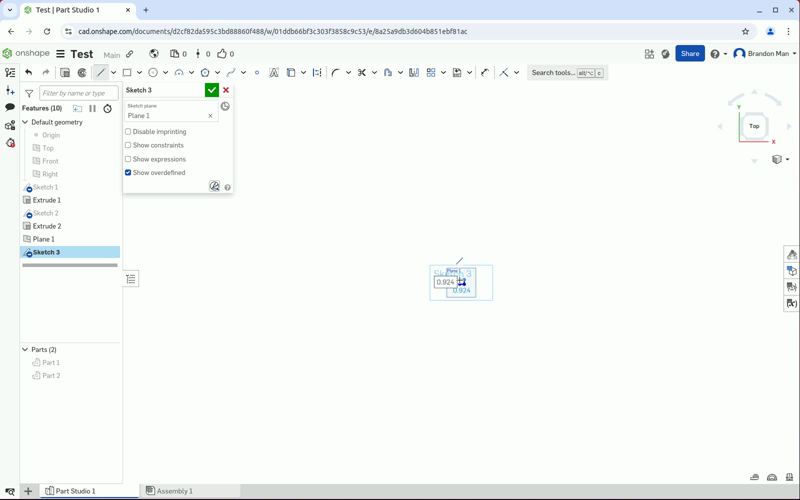
scroll(6)
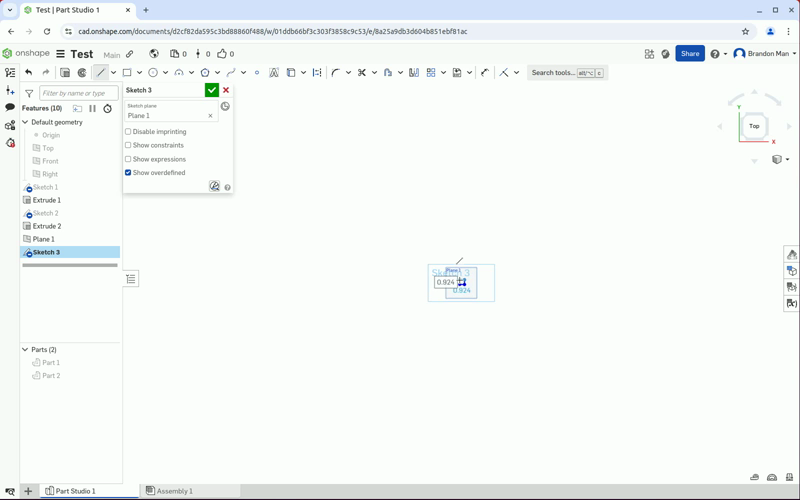
scroll(6)
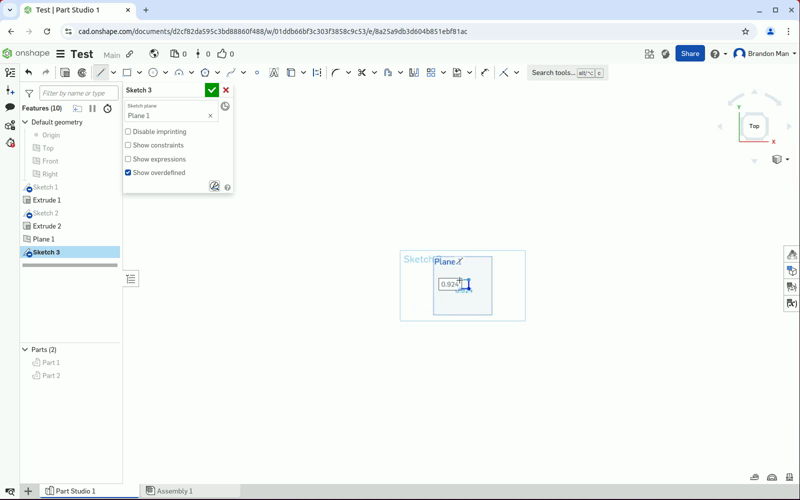
scroll(6)
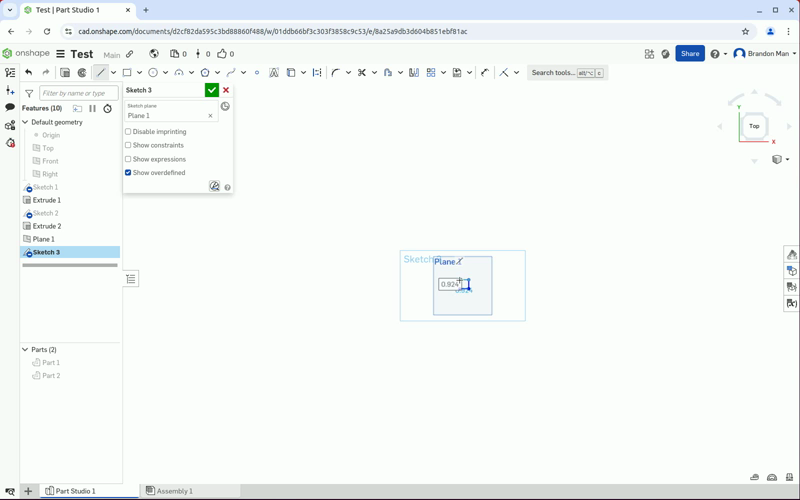
scroll(6)
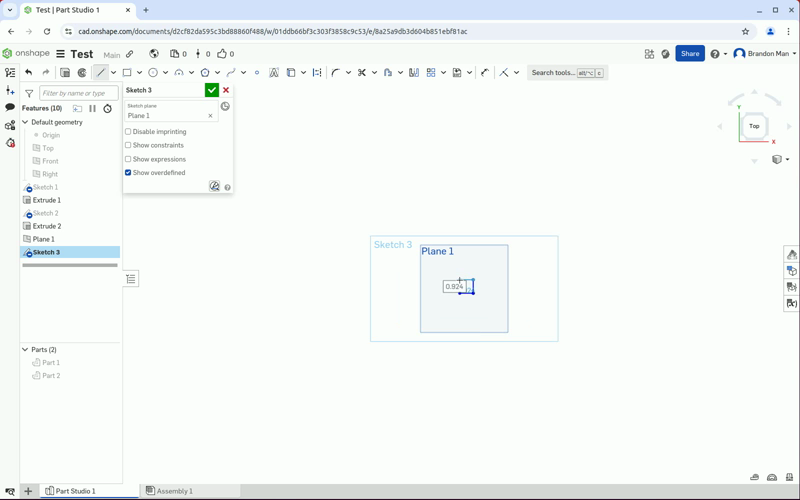
scroll(6)
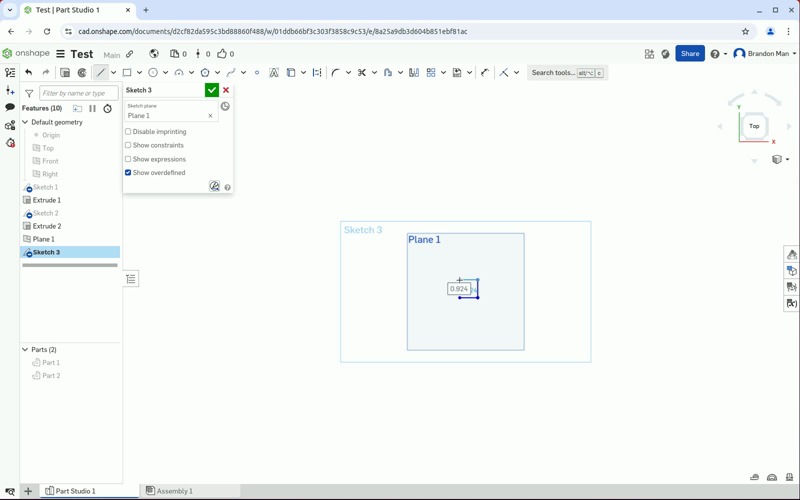
scroll(6)
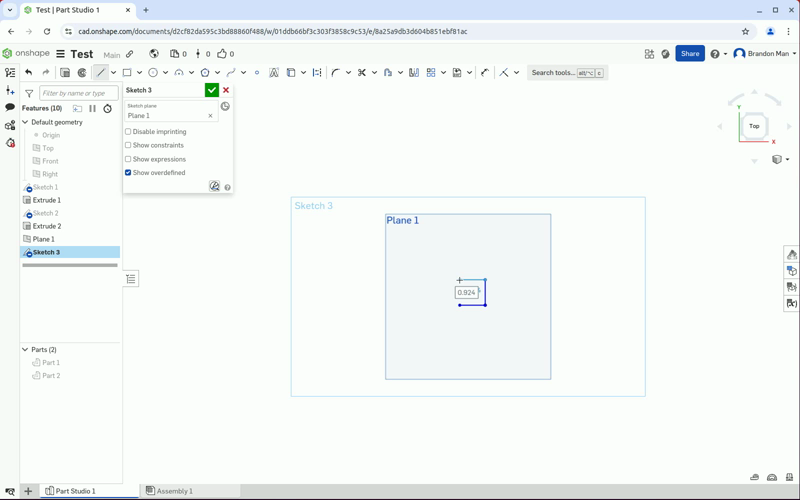
scroll(6)
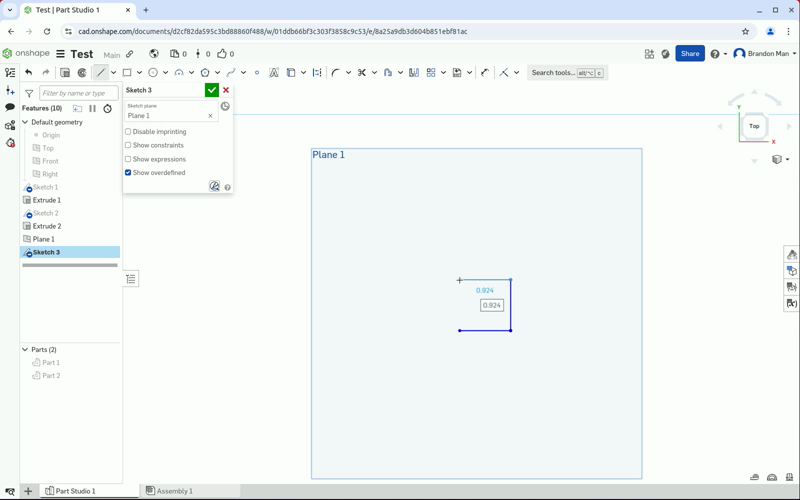
click(459, 279)
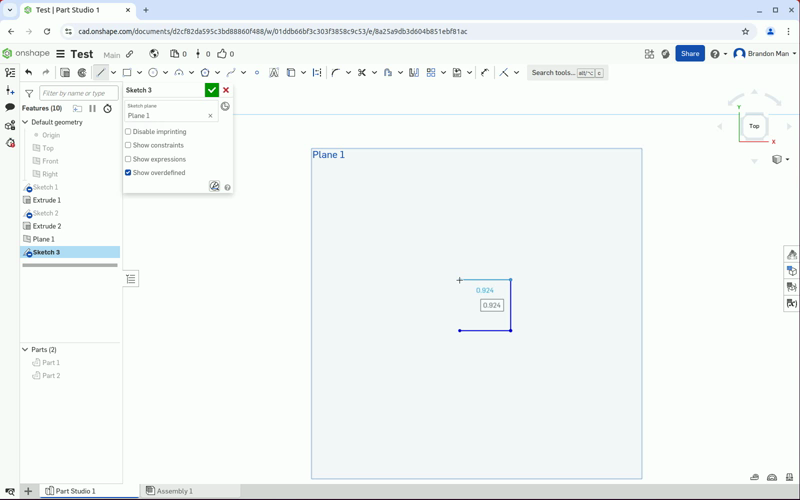
scroll(-6)
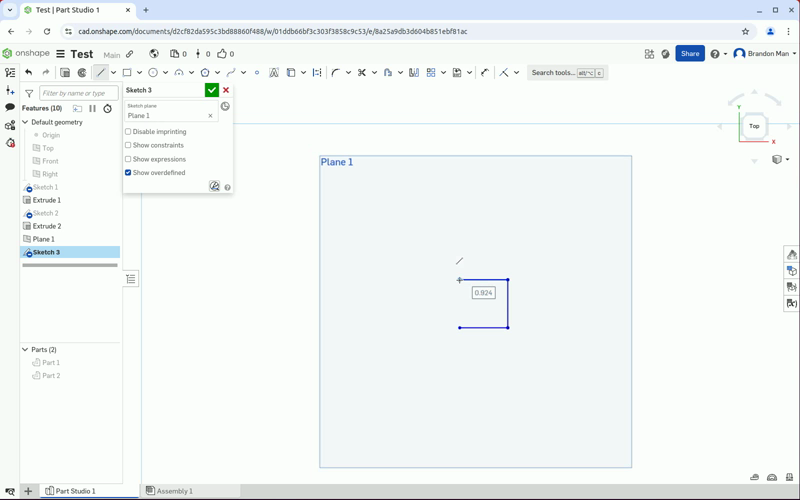
scroll(-6)
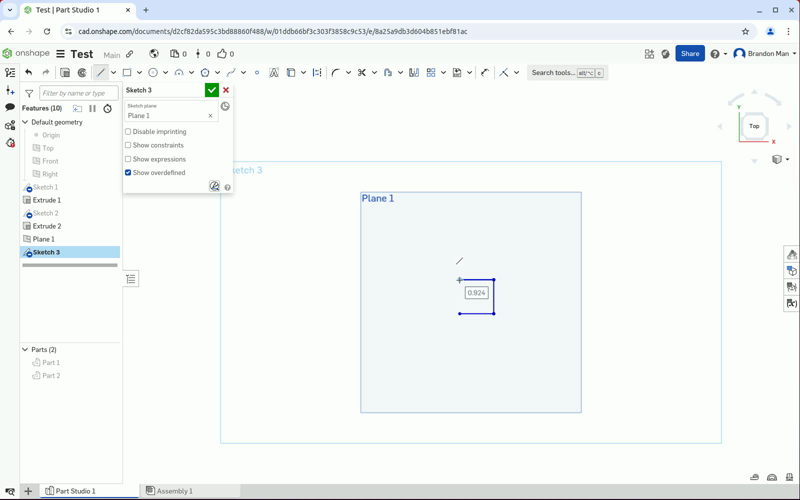
scroll(-6)
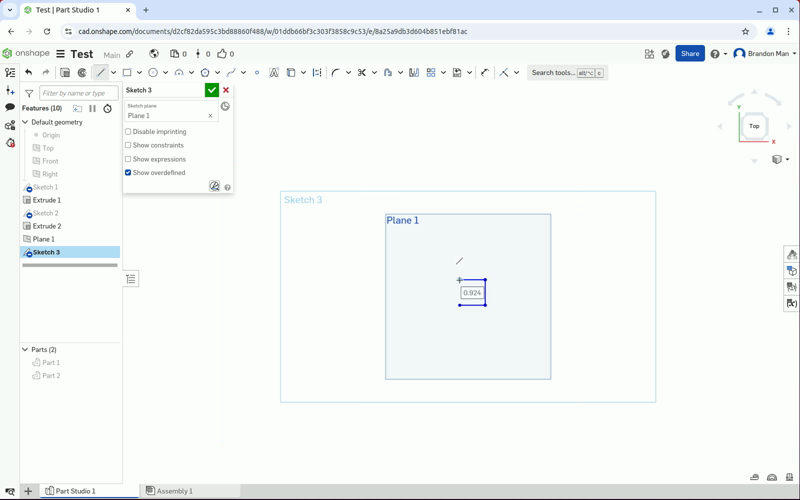
scroll(-6)
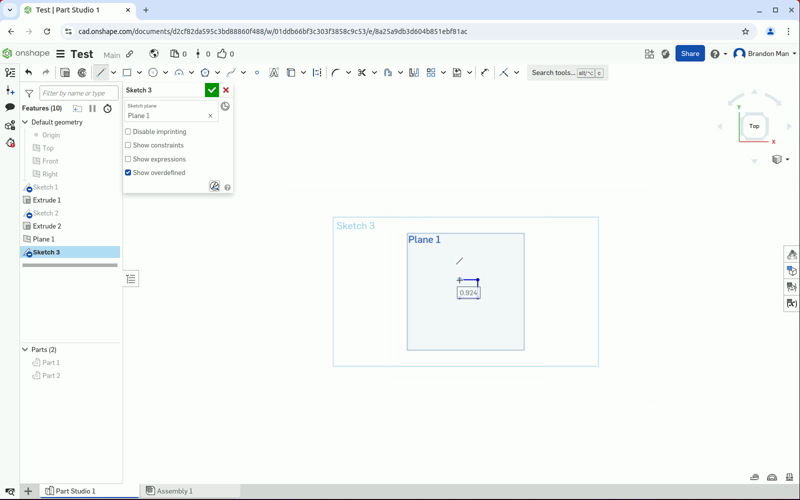
scroll(-6)
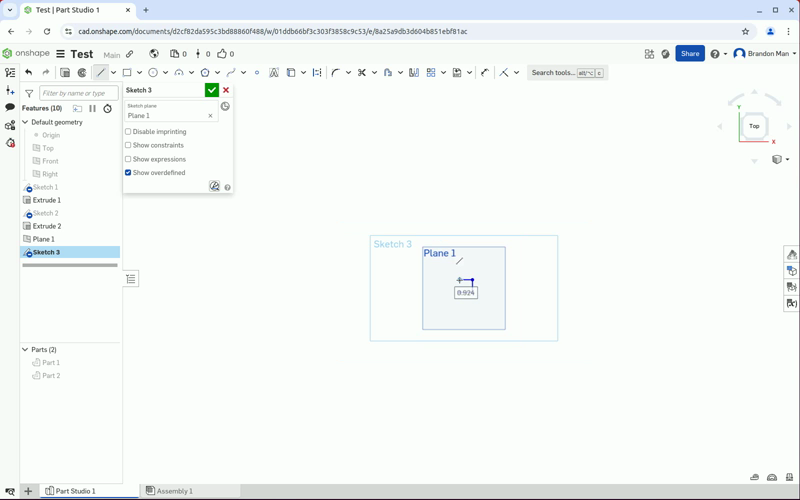
scroll(-6)
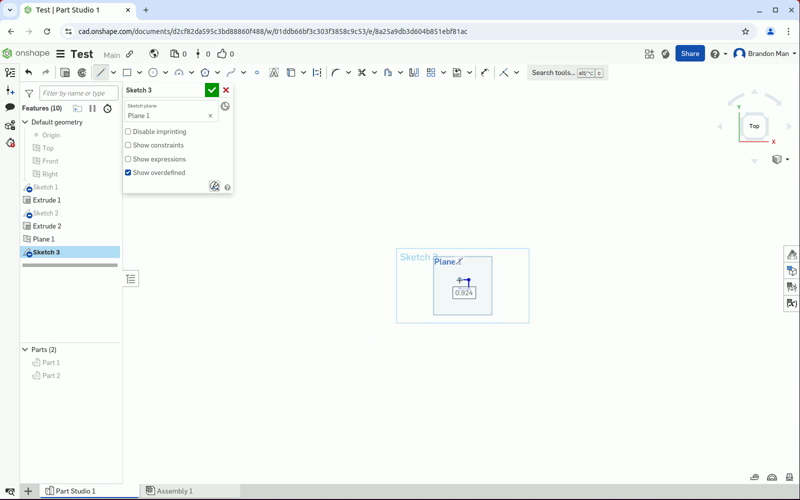
scroll(-6)
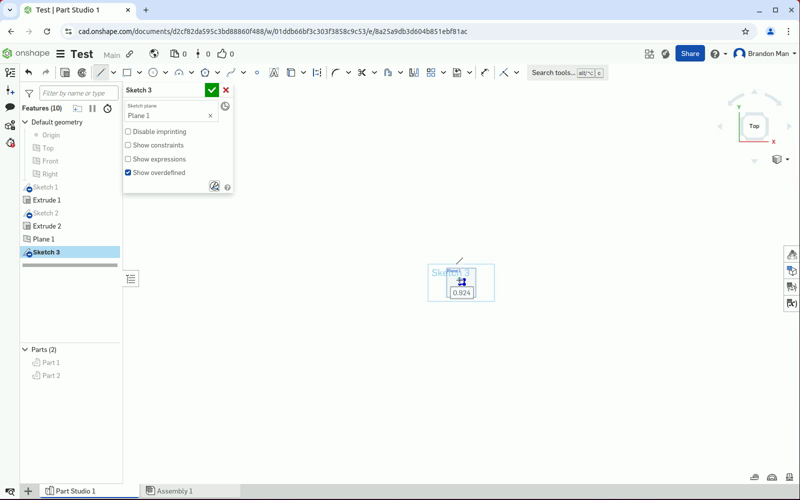
key_up(shift)
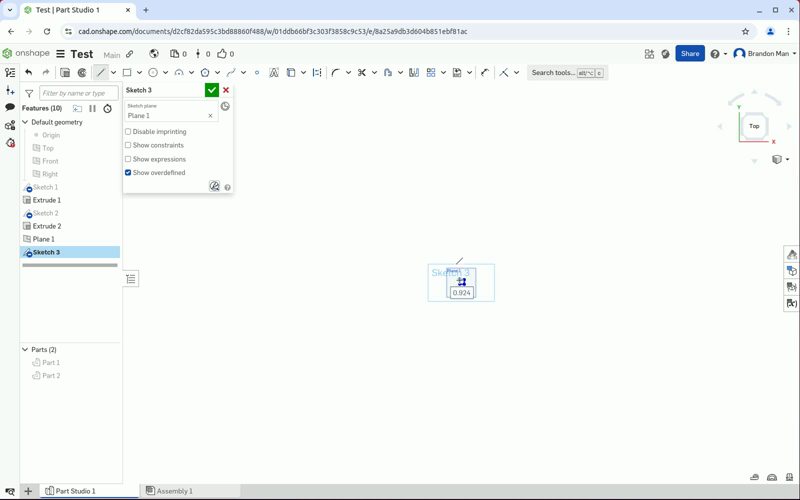
mouse_move(489, 279)
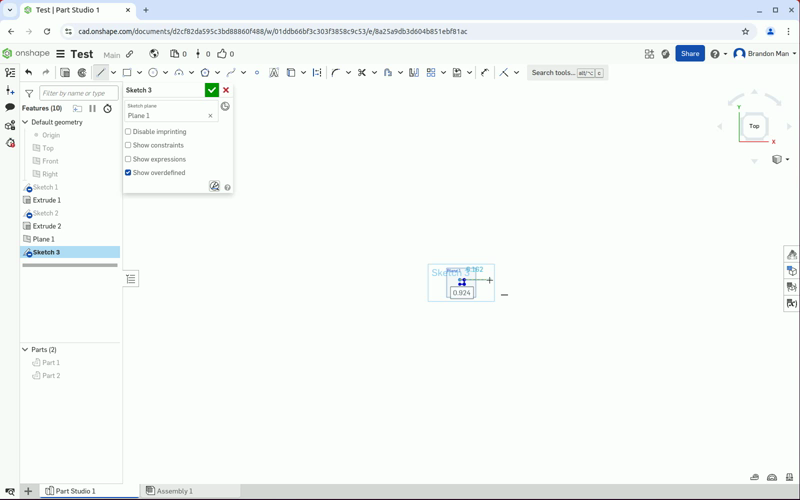
key_down(shift)
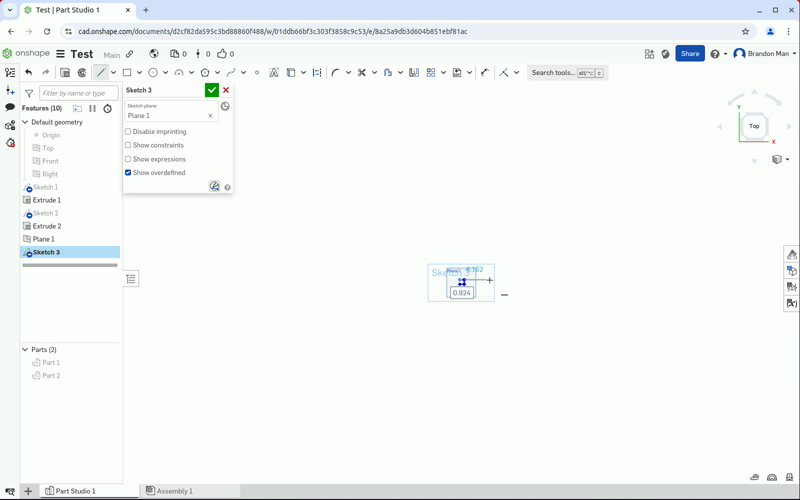
mouse_move(459, 284)
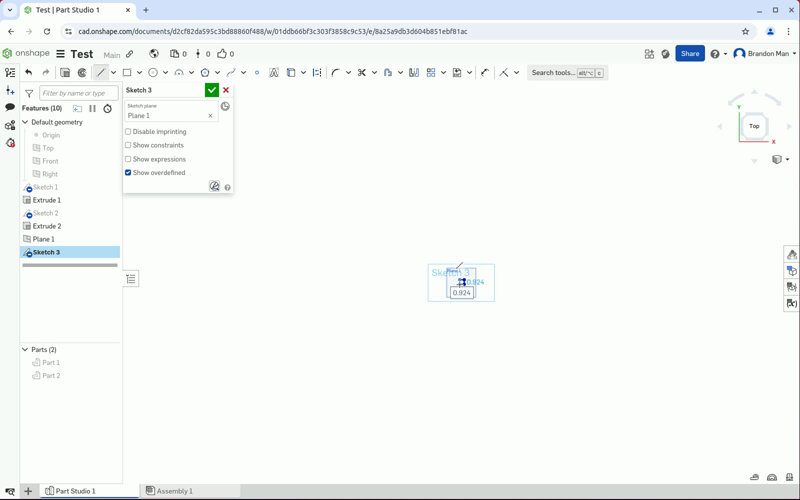
scroll(6)
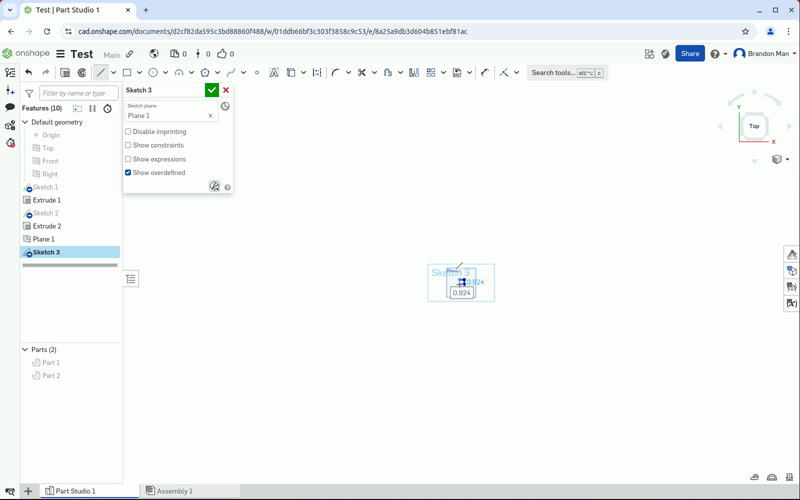
scroll(6)
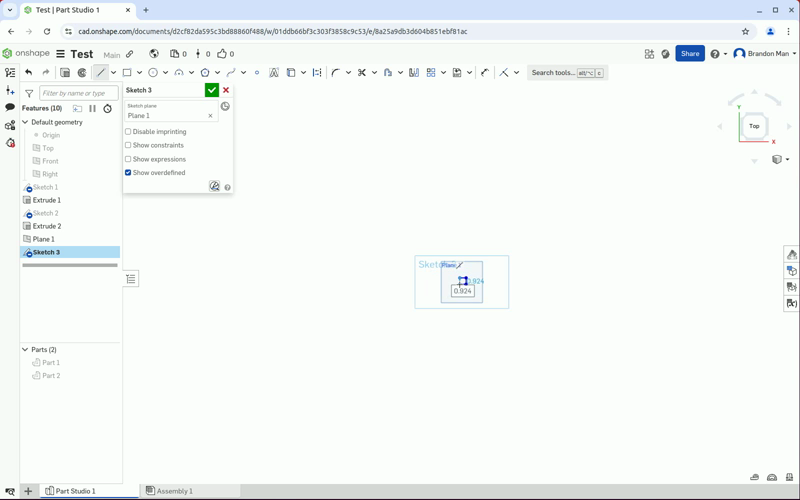
scroll(6)
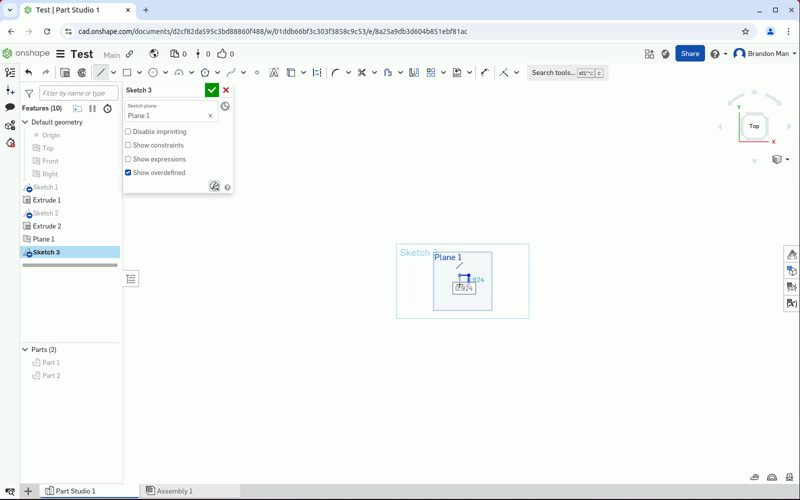
scroll(6)
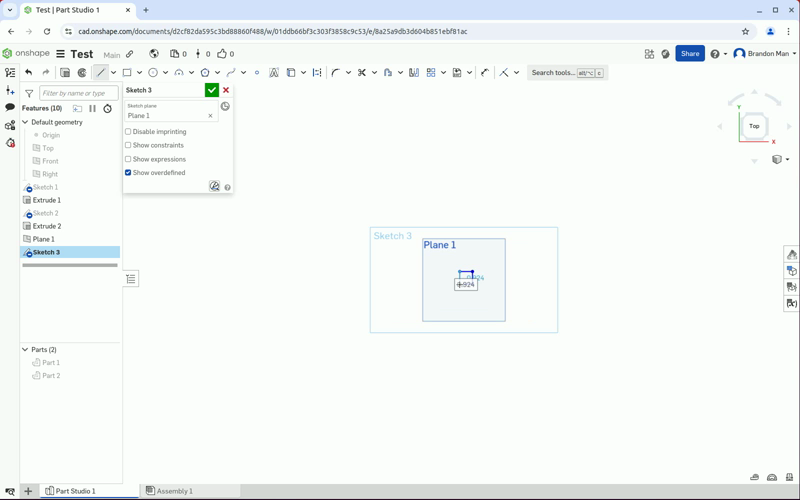
scroll(6)
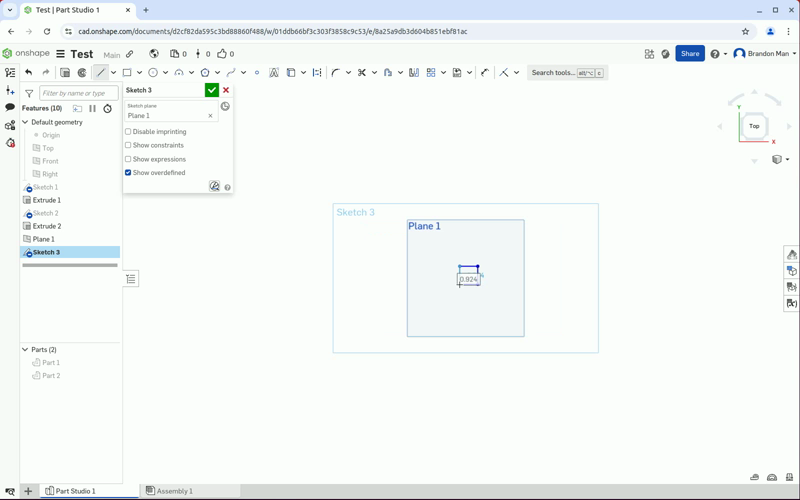
scroll(6)
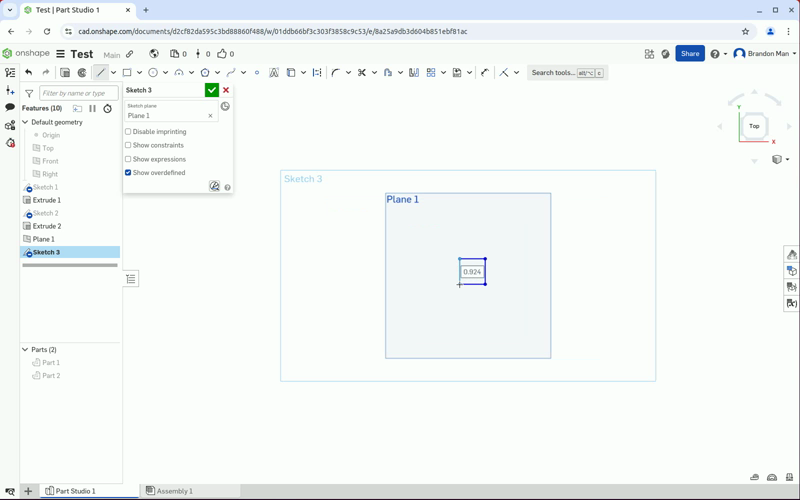
scroll(6)
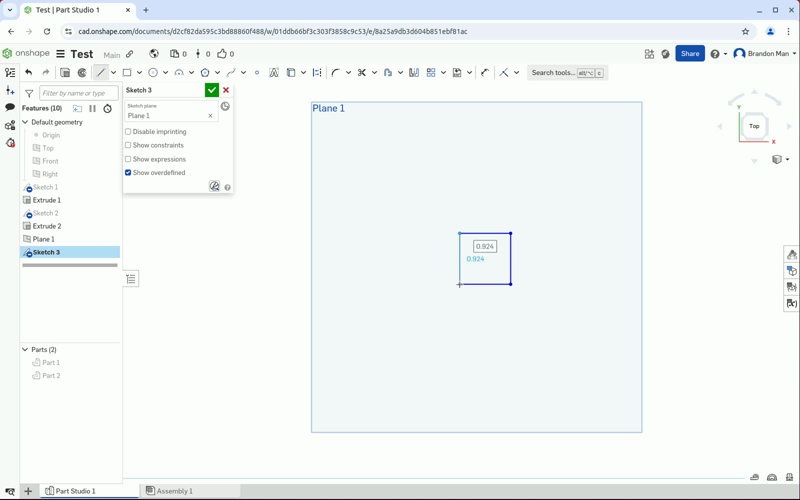
key_up(shift)
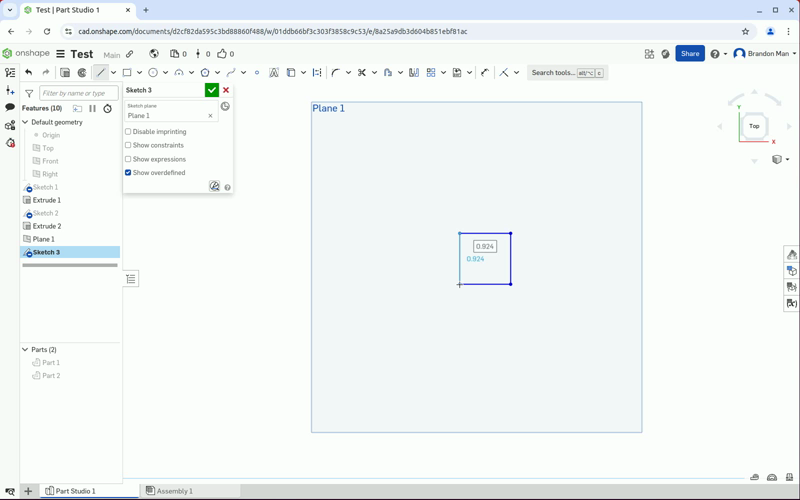
click(459, 284)
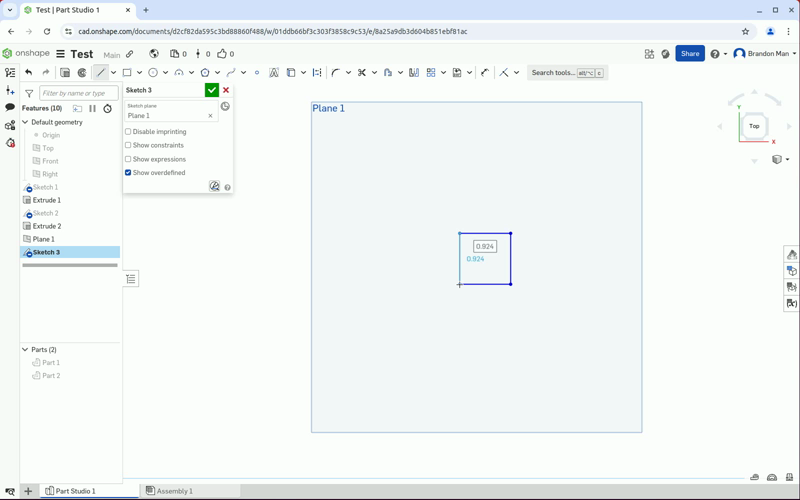
scroll(-6)
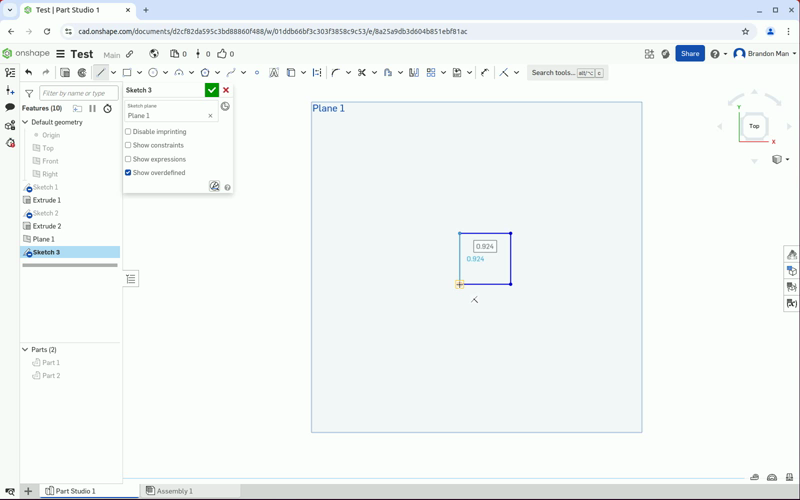
scroll(-6)
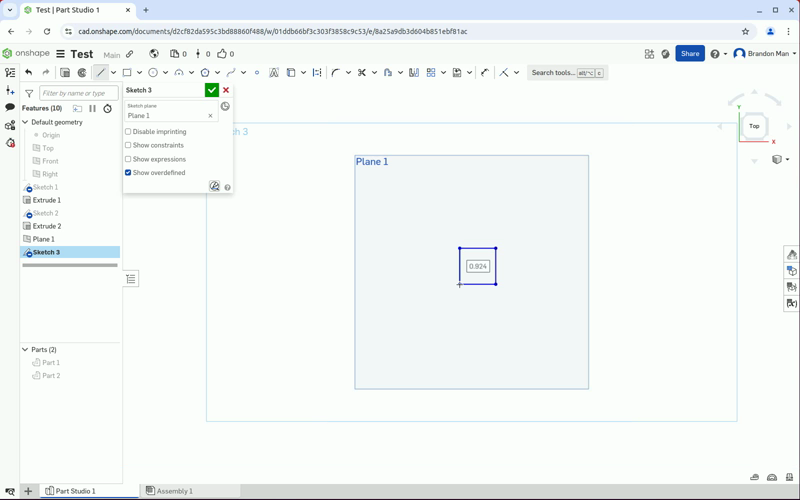
scroll(-6)
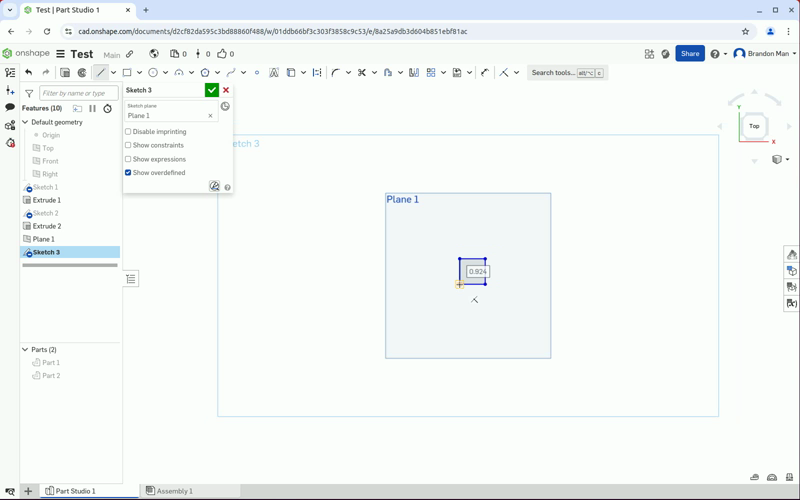
scroll(-6)
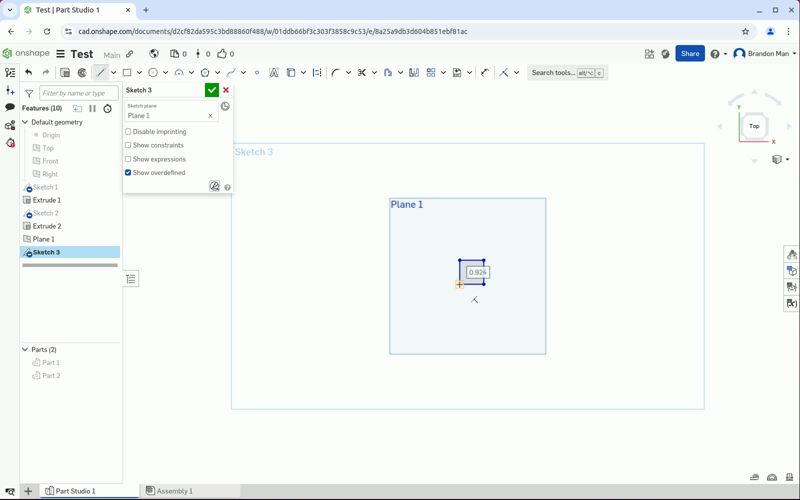
scroll(-6)
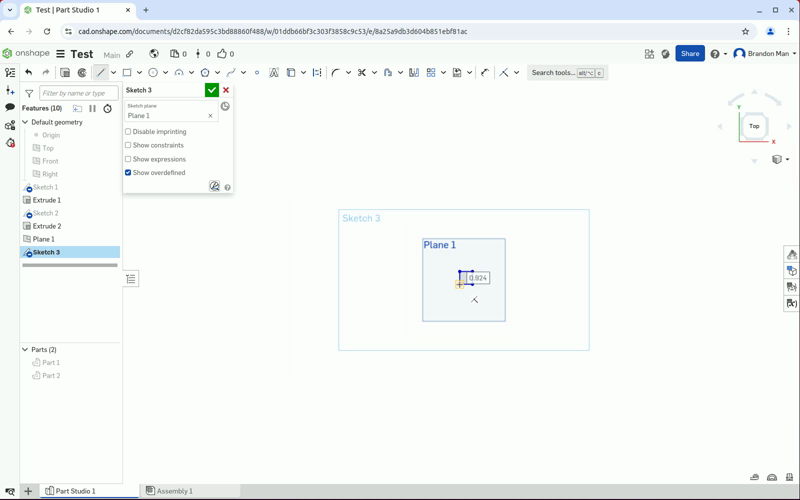
scroll(-6)
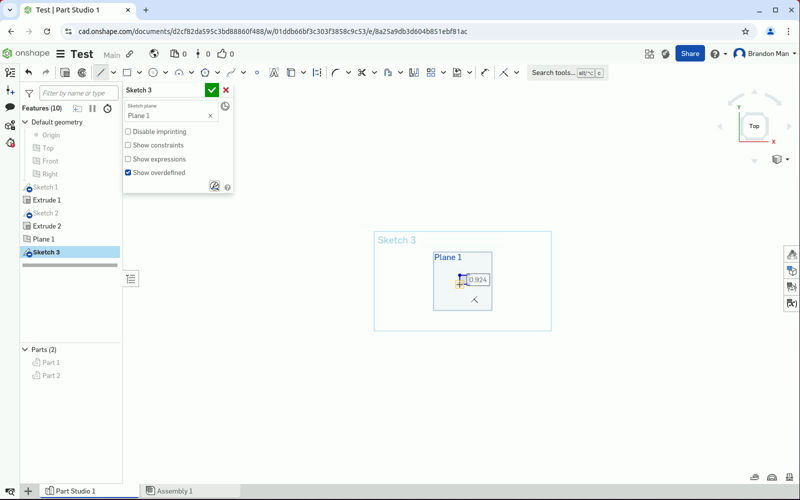
scroll(-6)
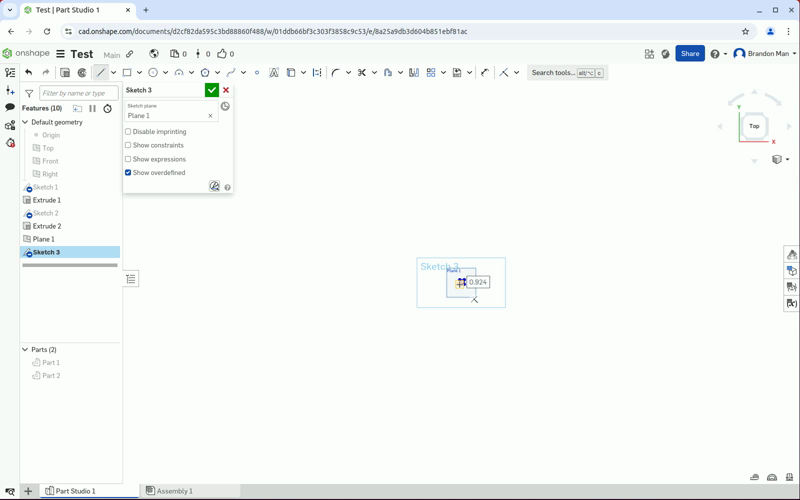
key(esc)
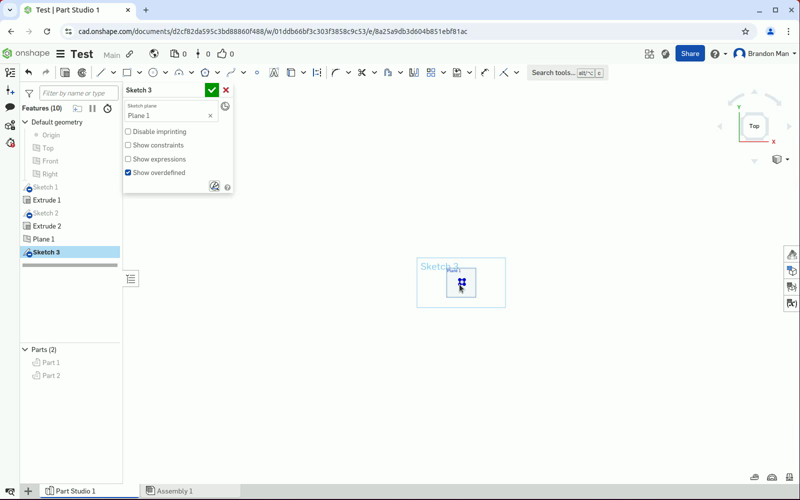
mouse_move(460, 279)
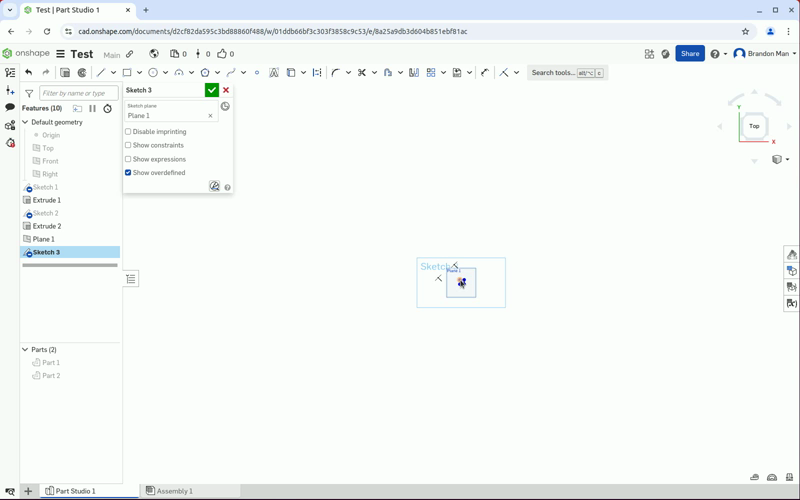
scroll(6)
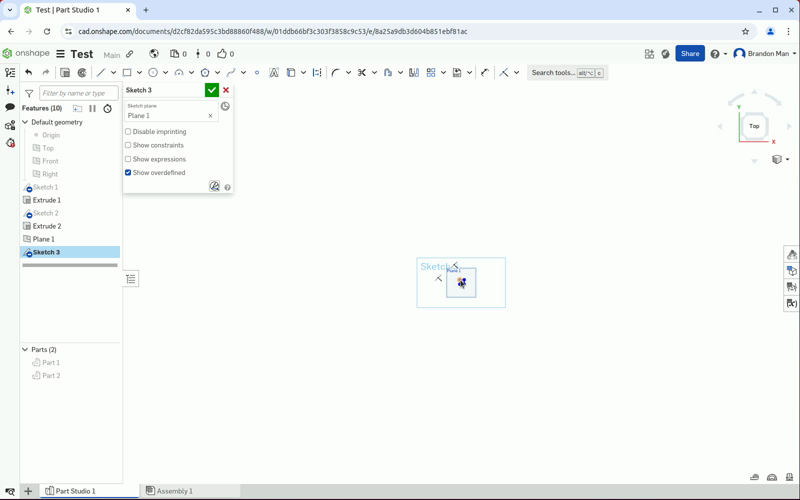
scroll(6)
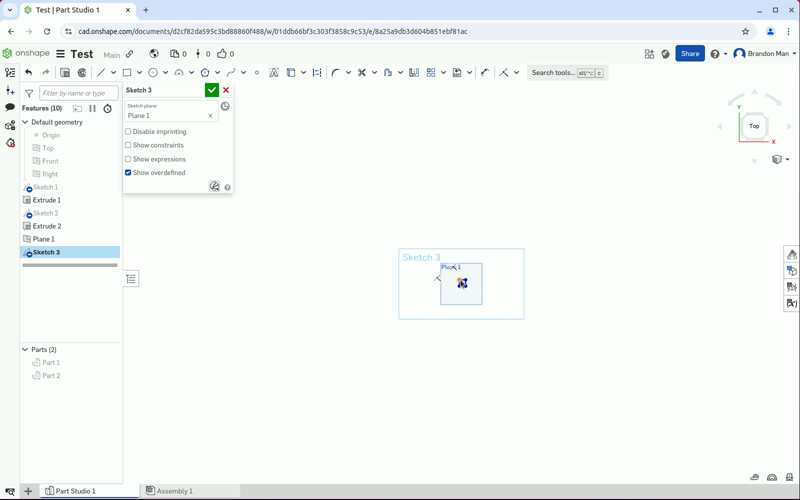
scroll(6)
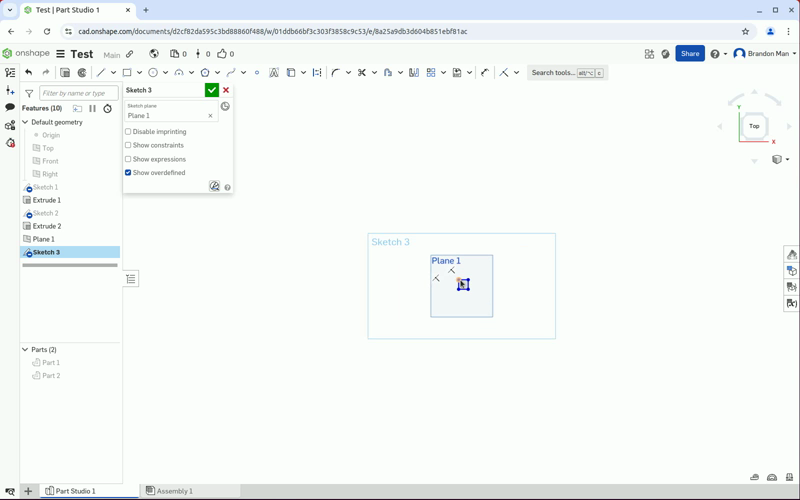
scroll(6)
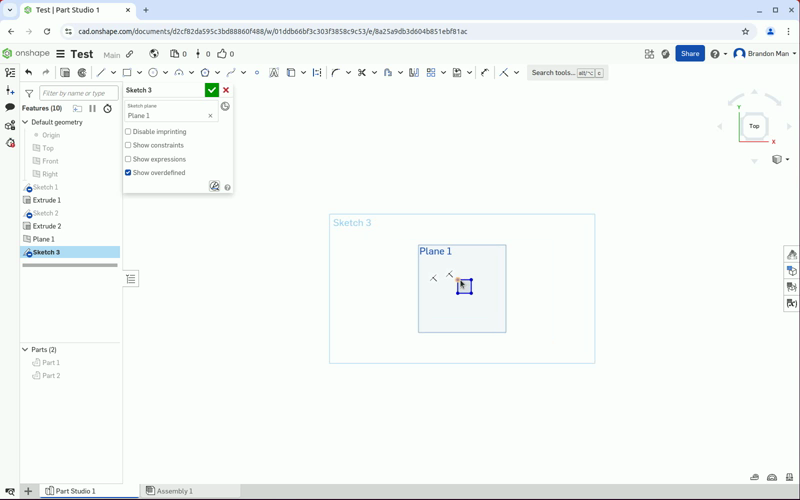
scroll(6)
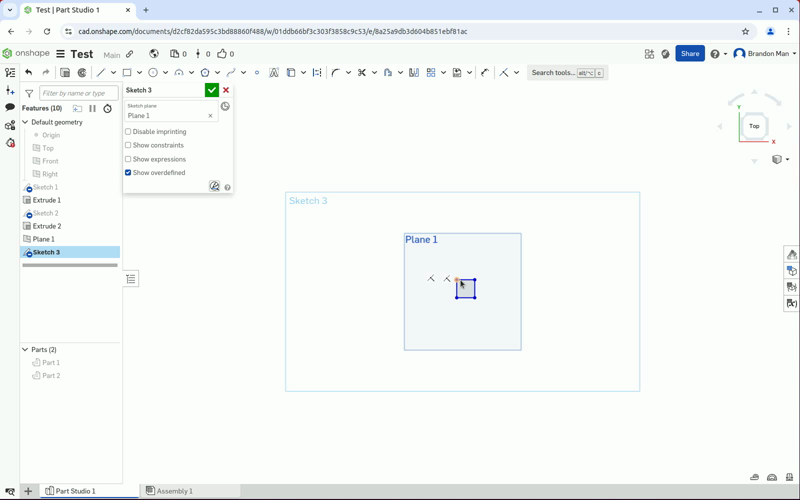
scroll(6)
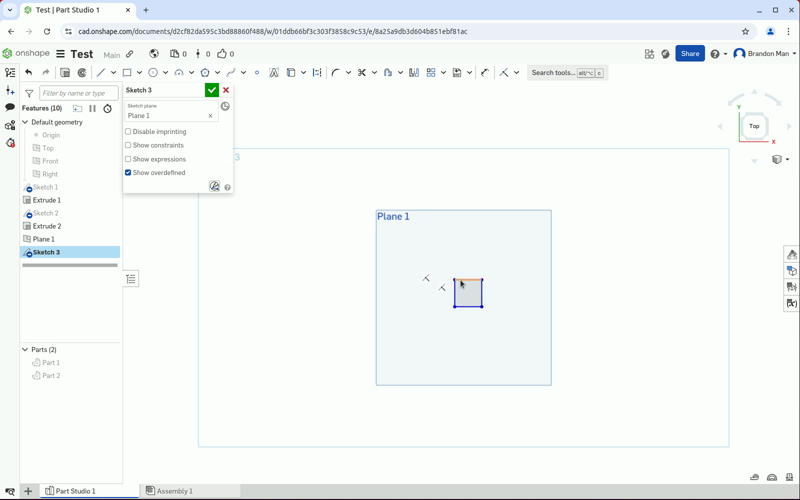
scroll(6)
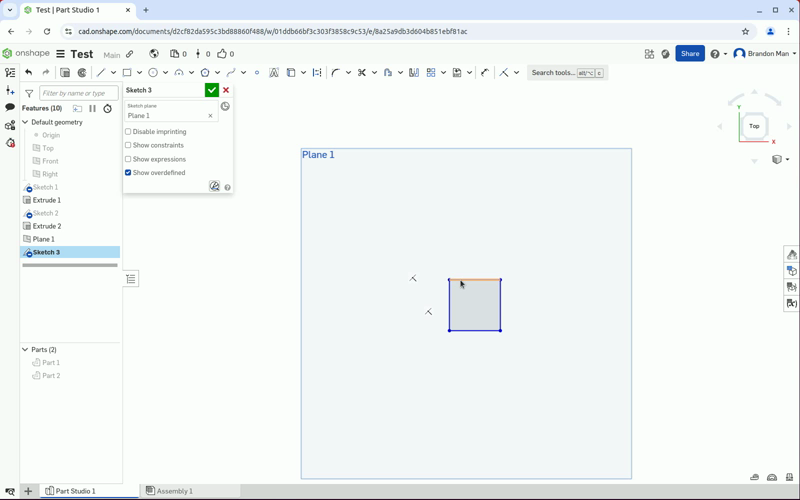
click(460, 279)
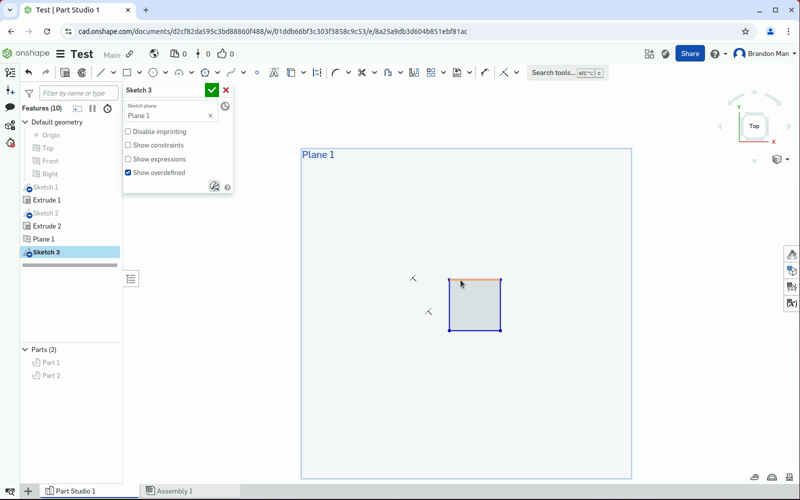
scroll(-6)
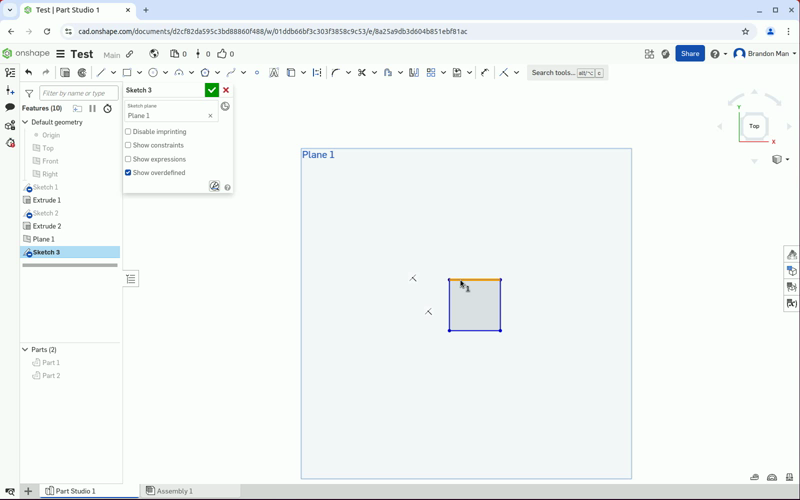
scroll(-6)
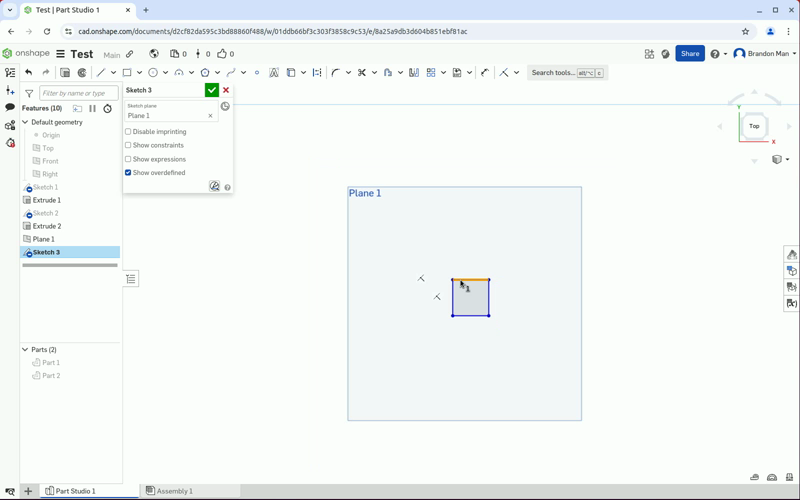
scroll(-6)
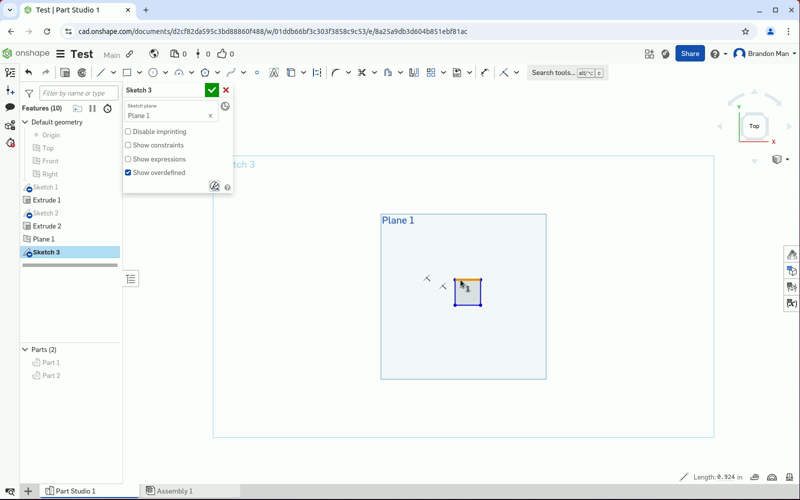
scroll(-6)
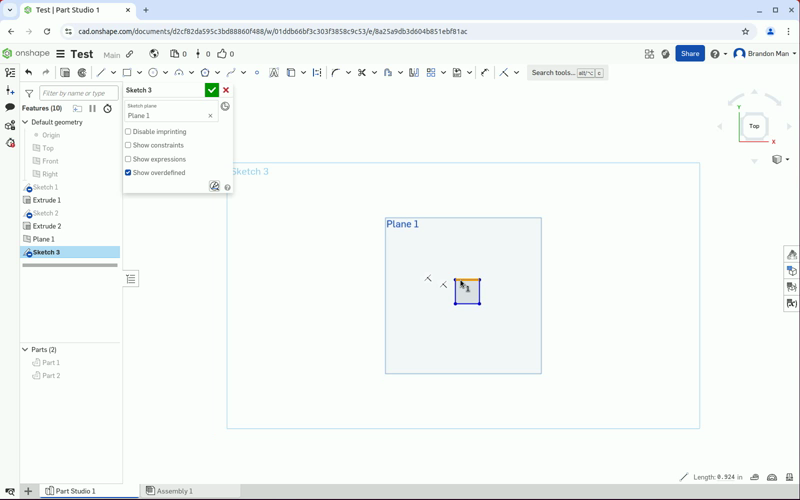
scroll(-6)
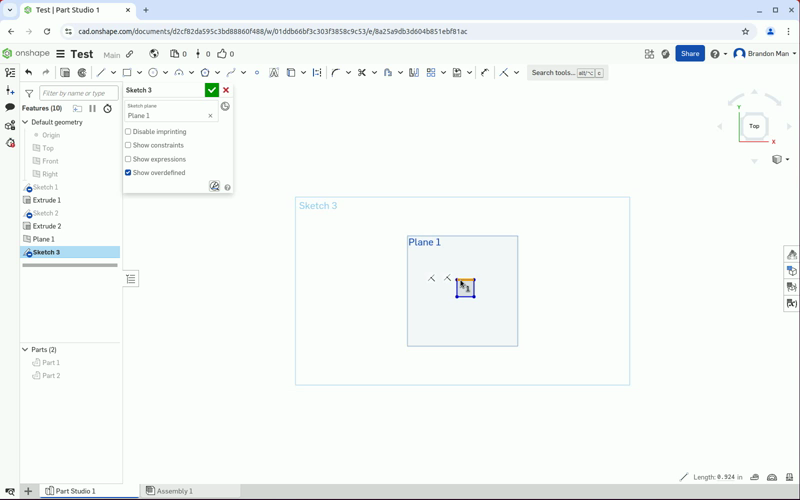
scroll(-6)
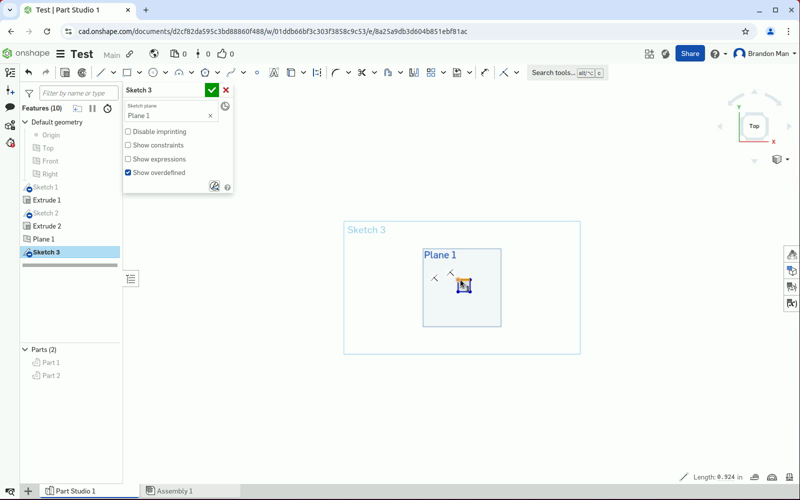
scroll(-6)
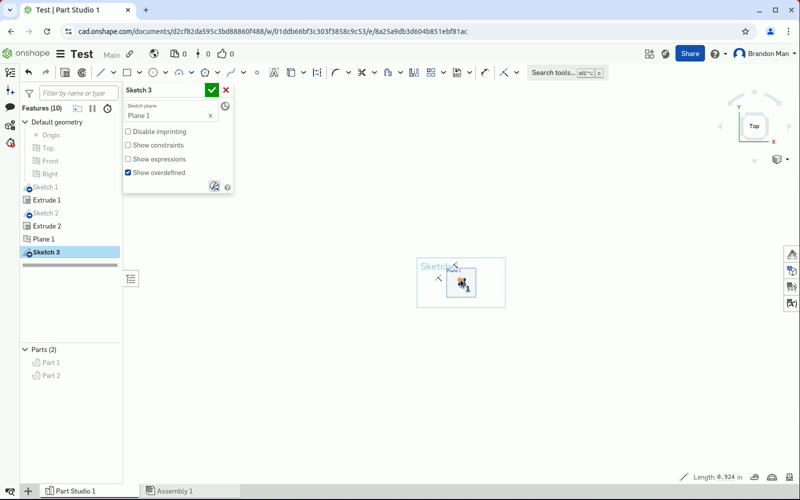
mouse_move(73, 352)
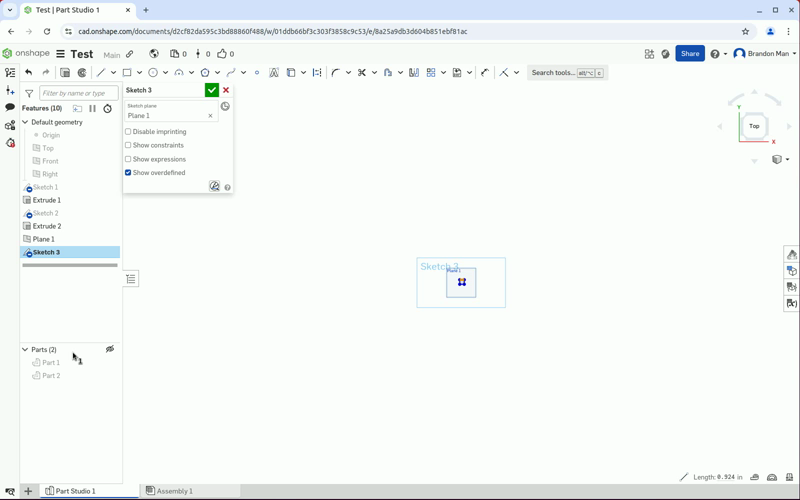
key(shift+y)
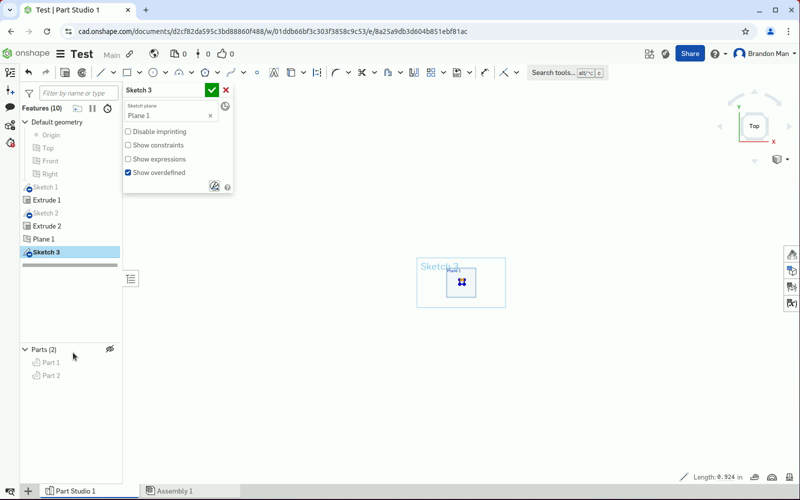
key(shift+e)
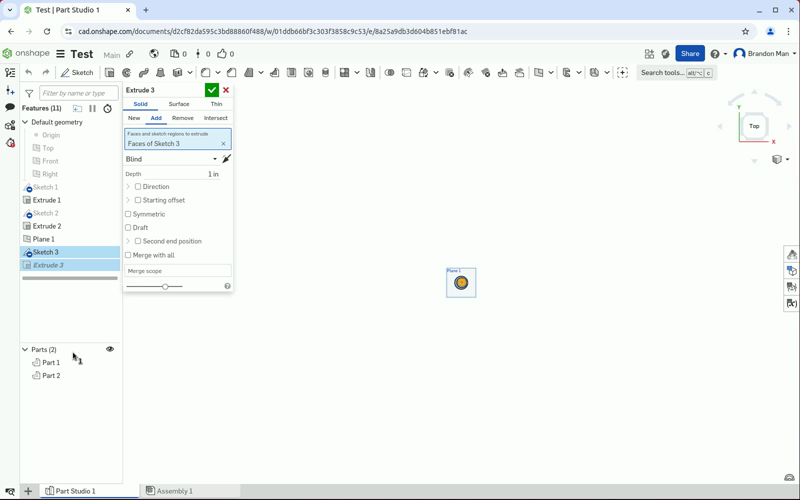
mouse_move(143, 106)
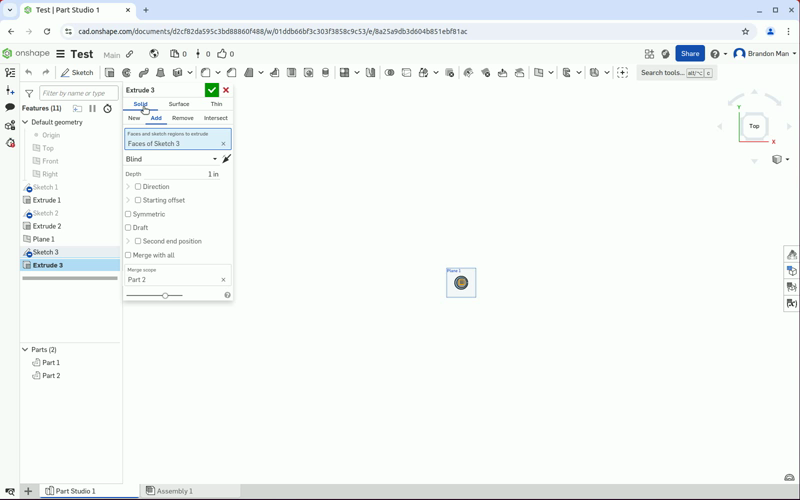
click(143, 106)
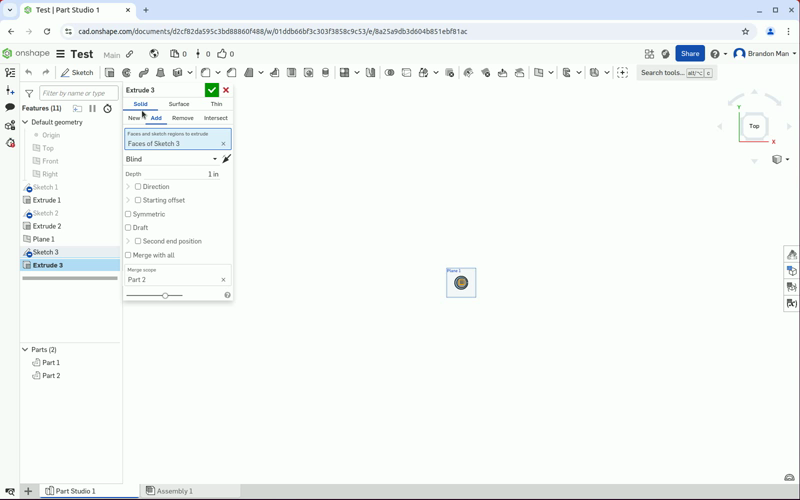
mouse_move(137, 120)
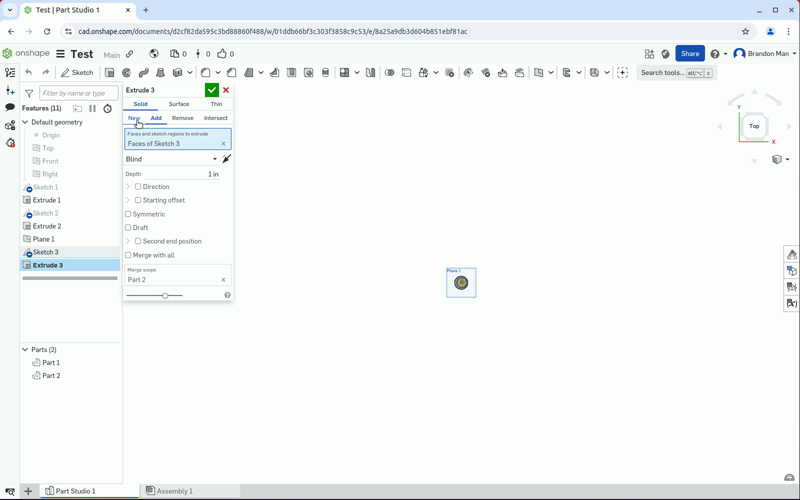
click(137, 120)
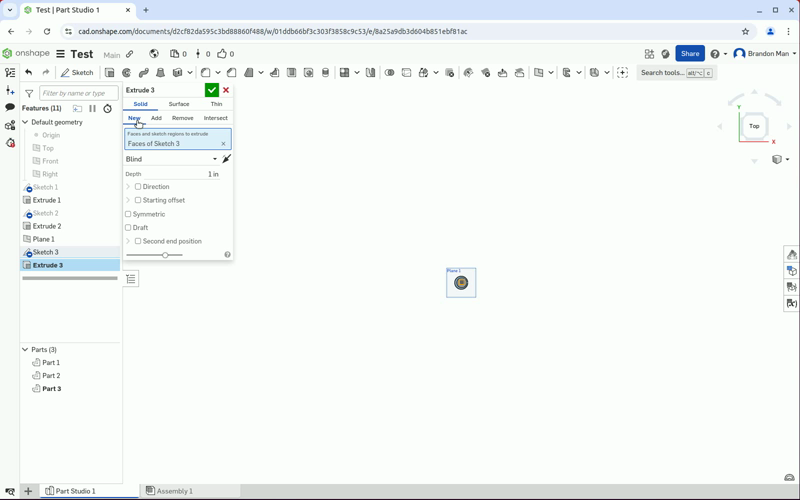
key(tab, 4)
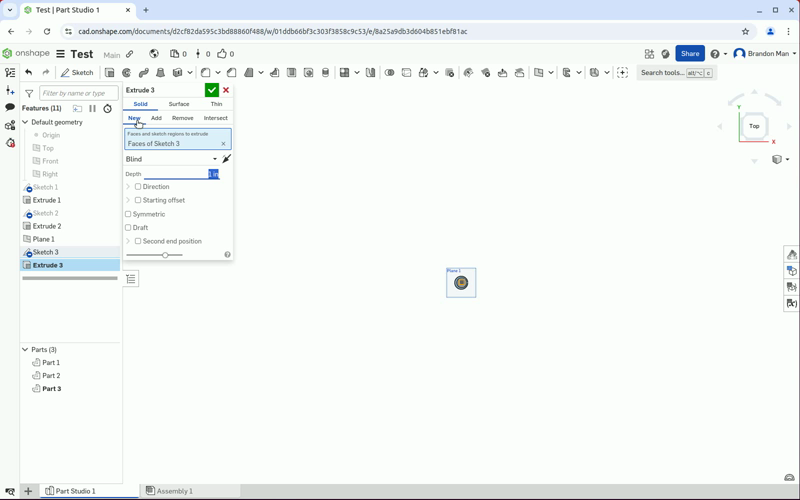
text(3.37)
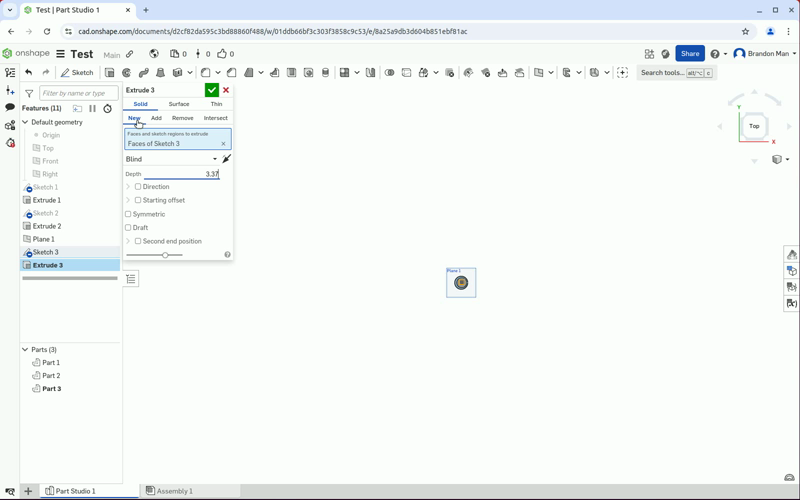
key(enter)
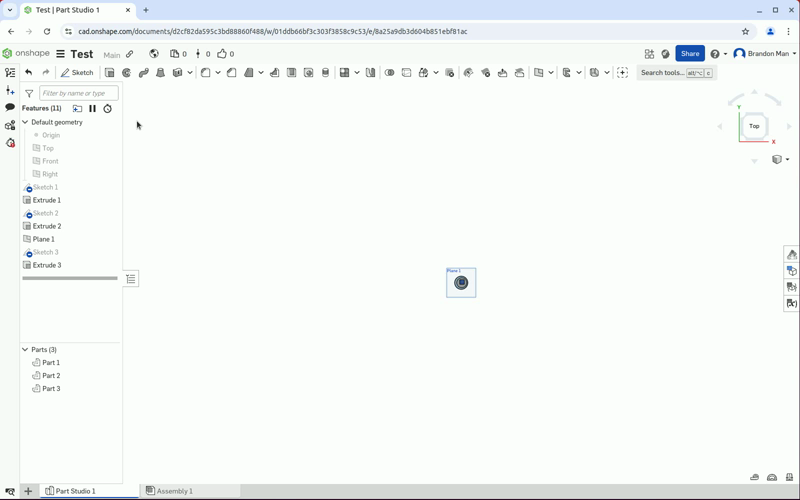
key(shift+h)
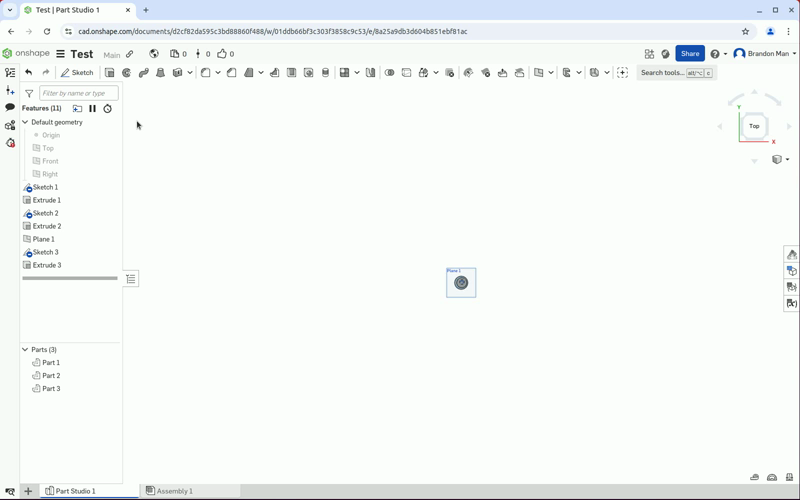
key(shift+h)
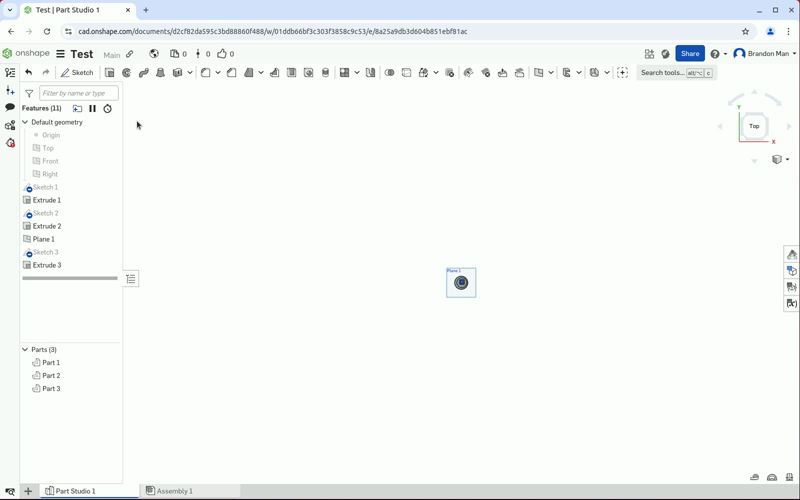
mouse_move(73, 189)
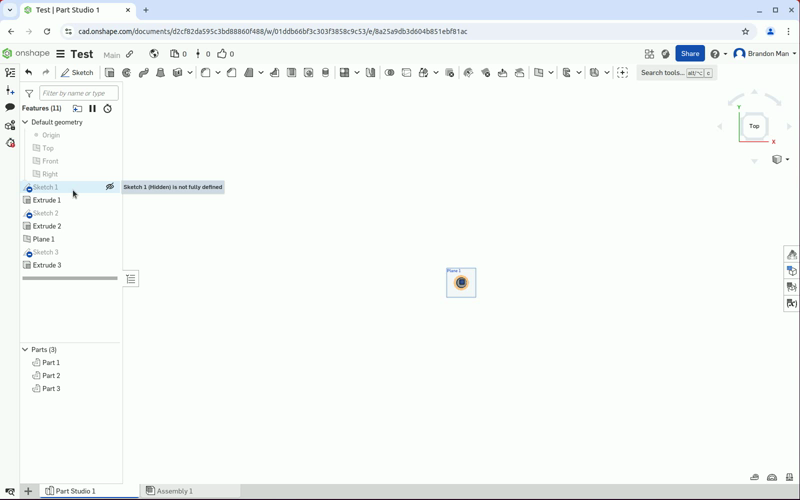
click(73, 189)
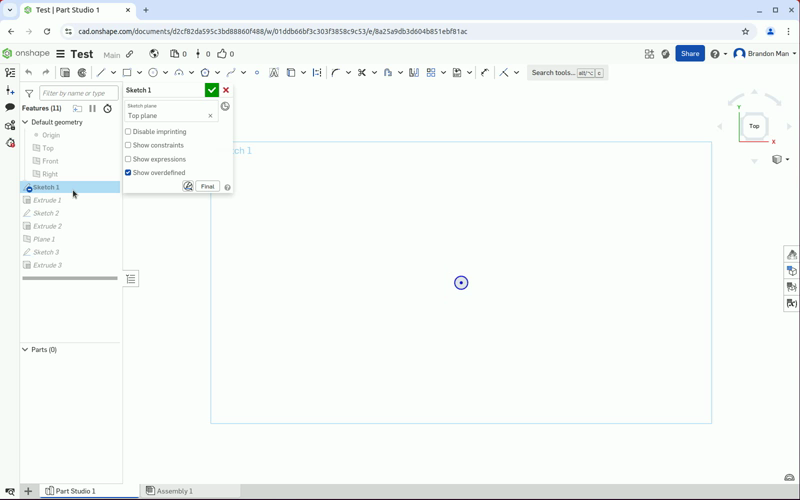
mouse_move(229, 92)
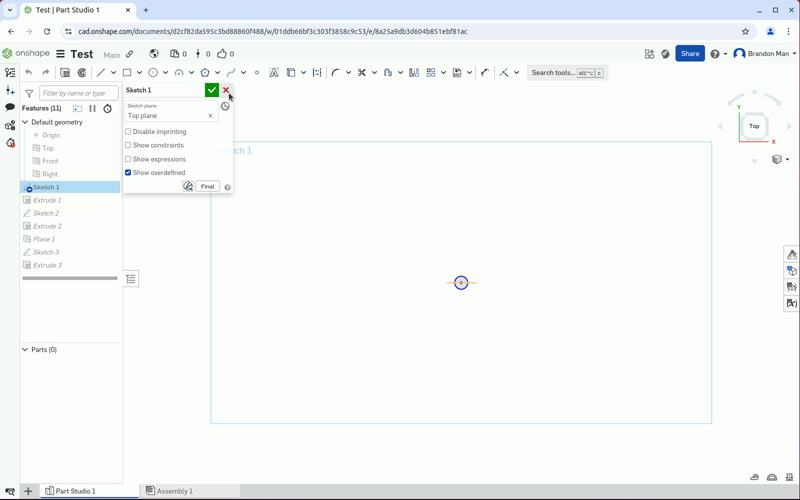
click(229, 92)
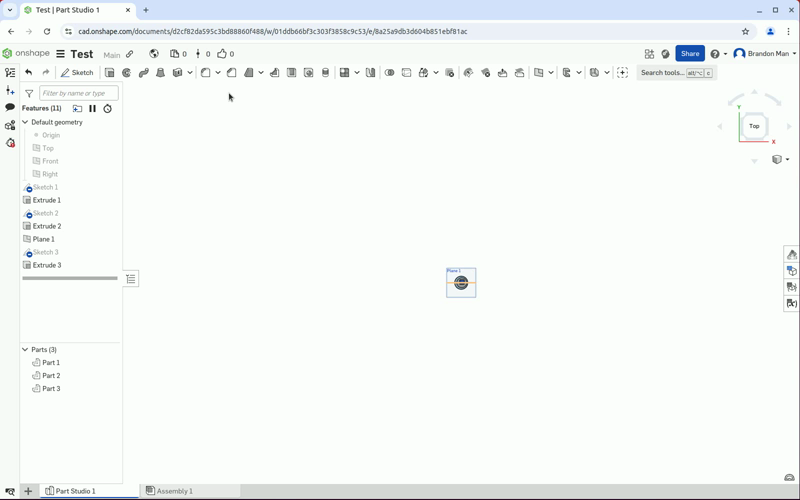
mouse_move(541, 75)
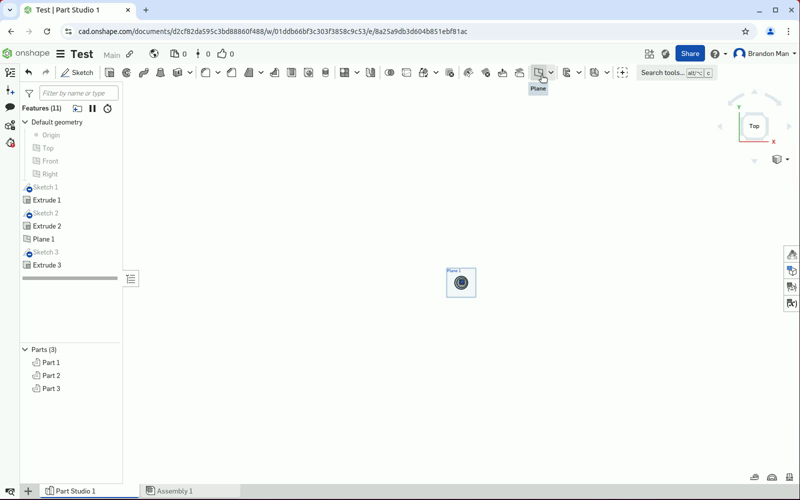
click(541, 75)
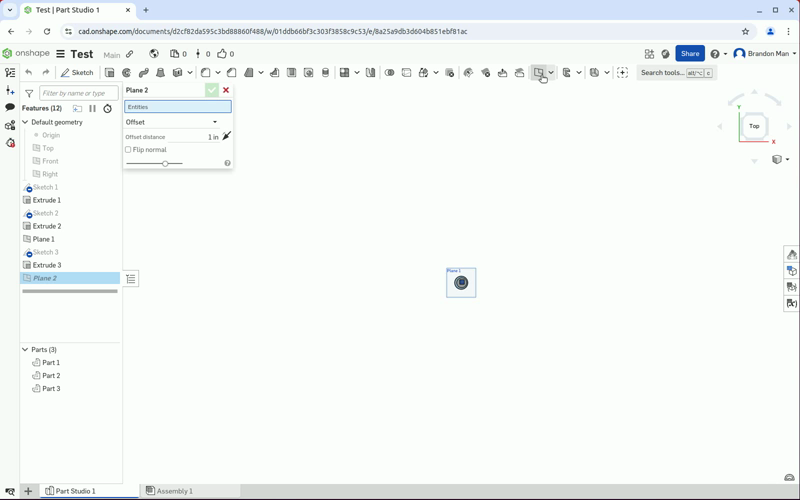
mouse_move(73, 150)
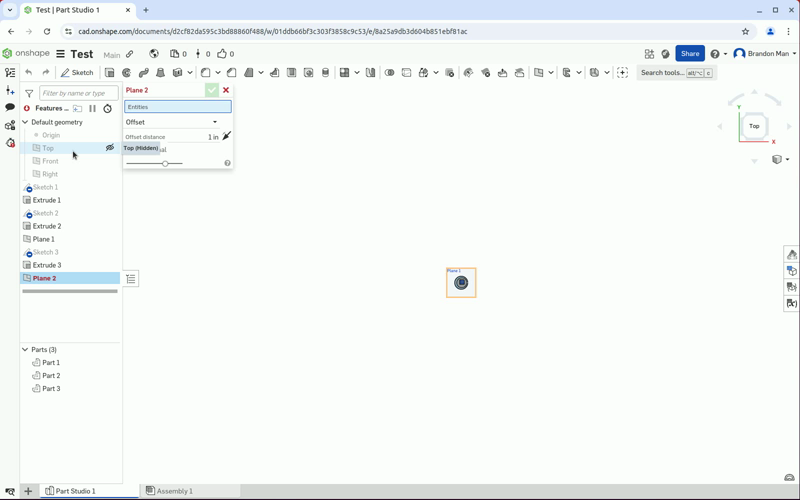
click(73, 150)
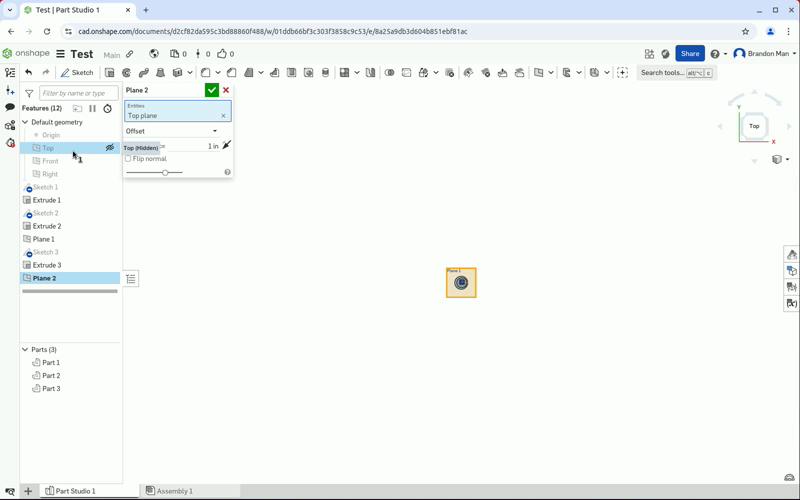
key(tab, 2)
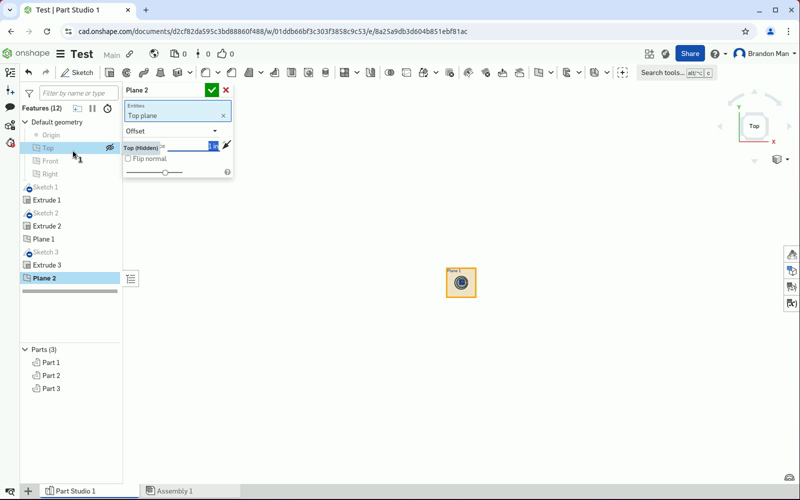
text(19.75)
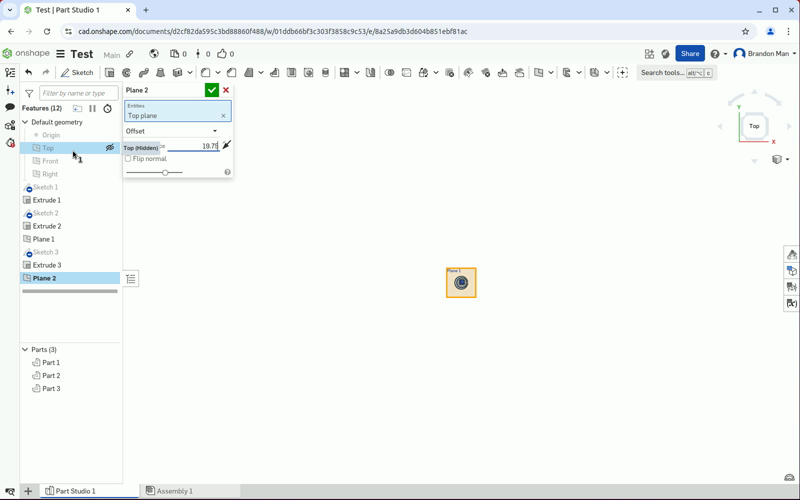
key(enter, 2)
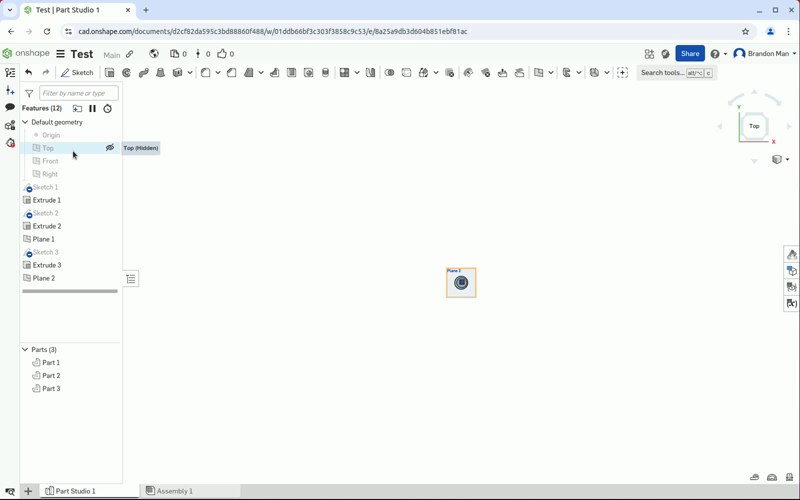
key(shift+s)
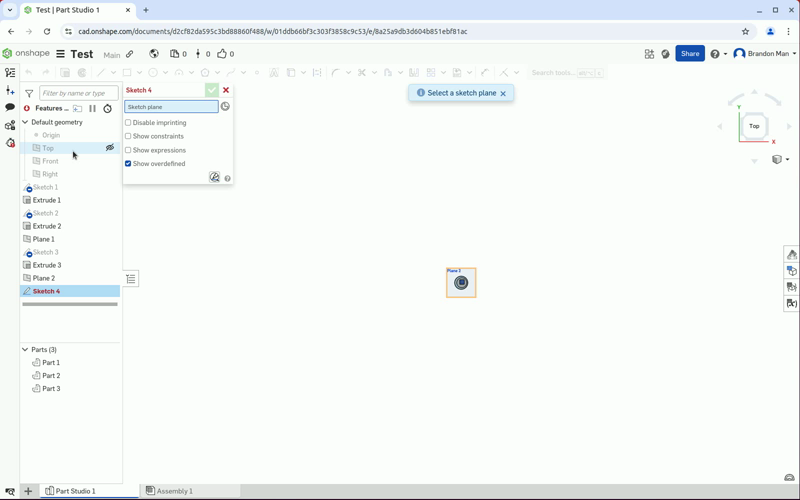
mouse_move(73, 280)
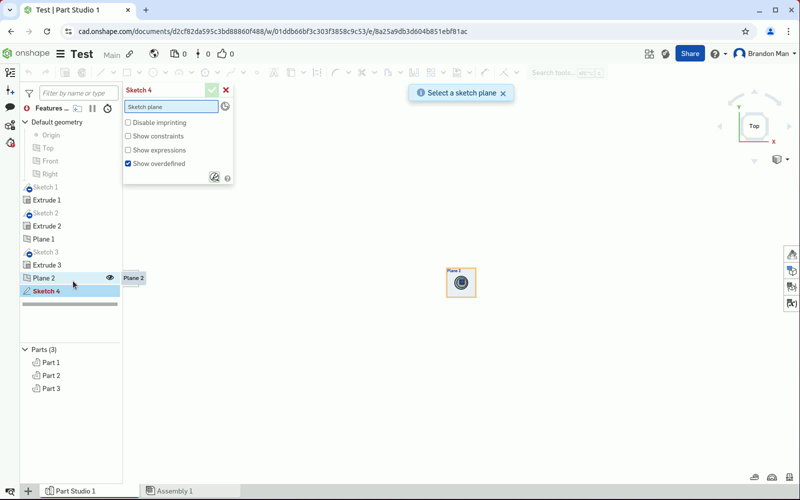
click(73, 280)
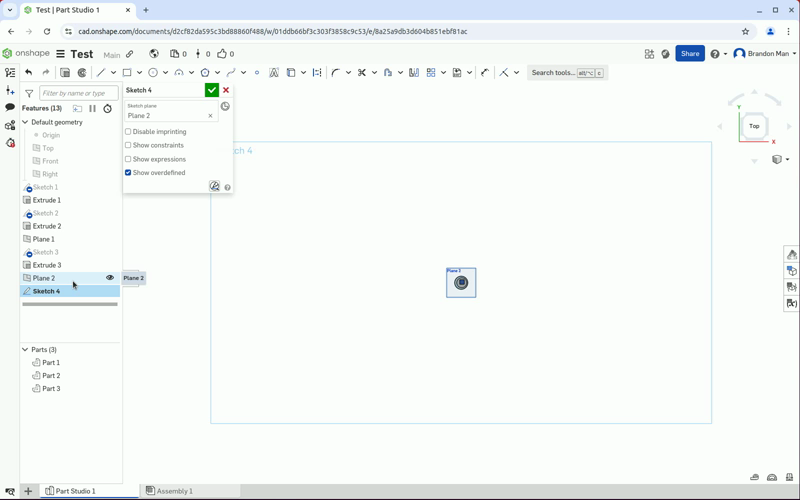
mouse_move(73, 352)
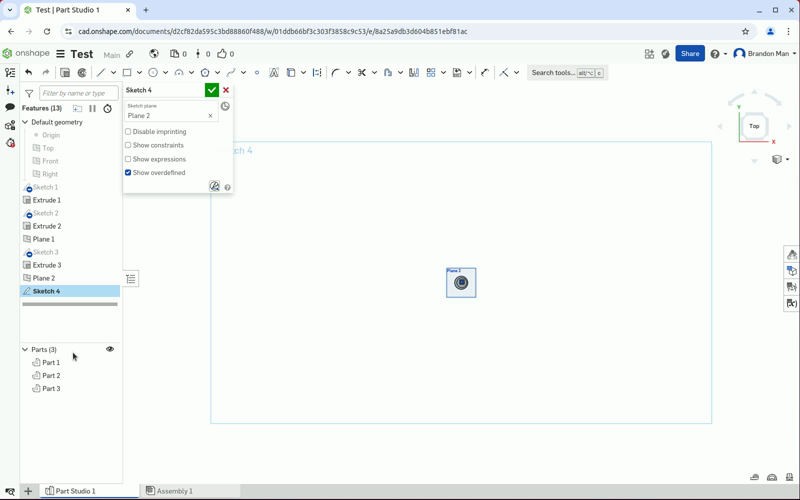
key(y)
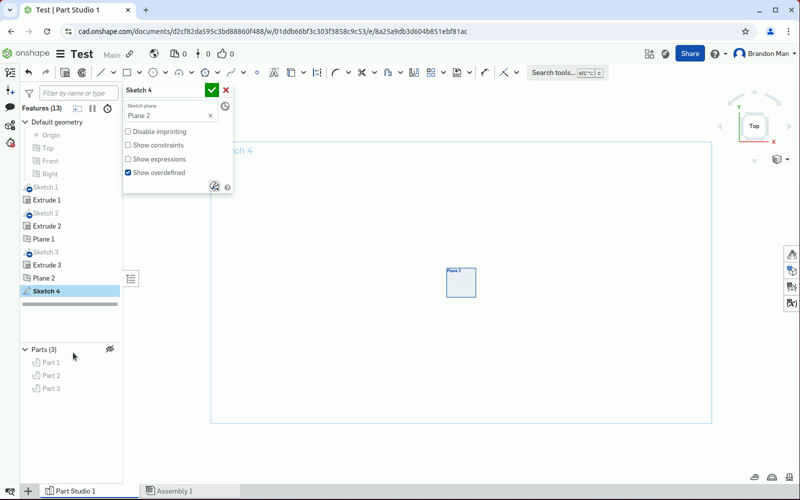
key(l)
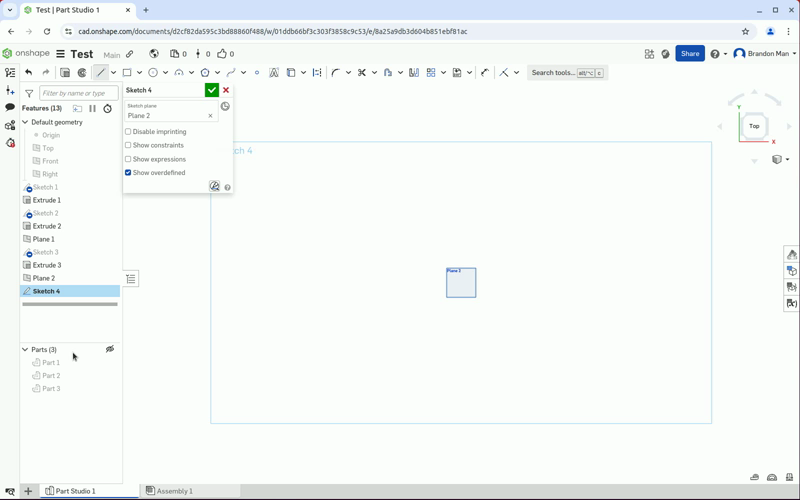
key_down(shift)
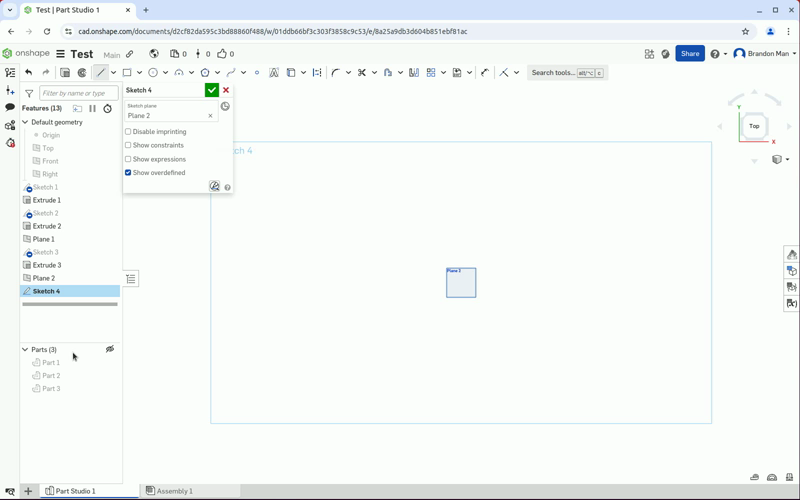
mouse_move(459, 284)
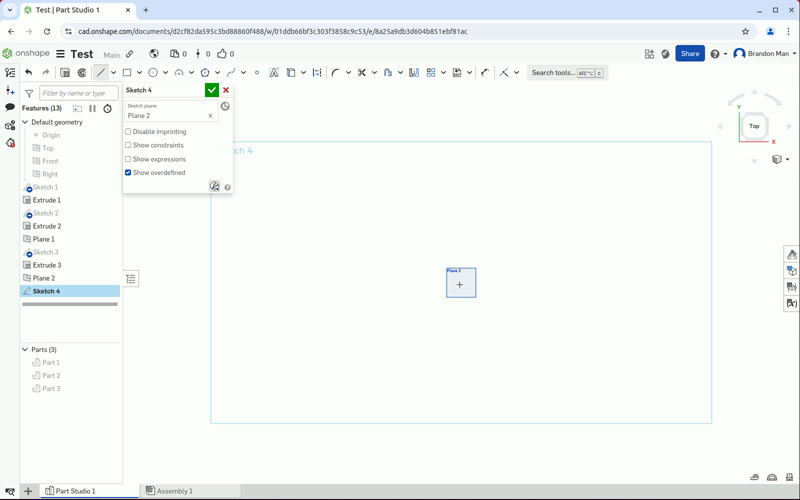
click(459, 284)
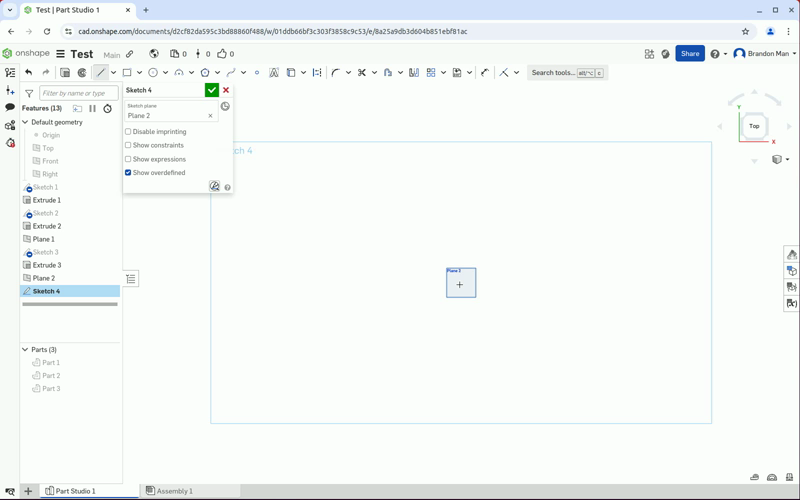
key_up(shift)
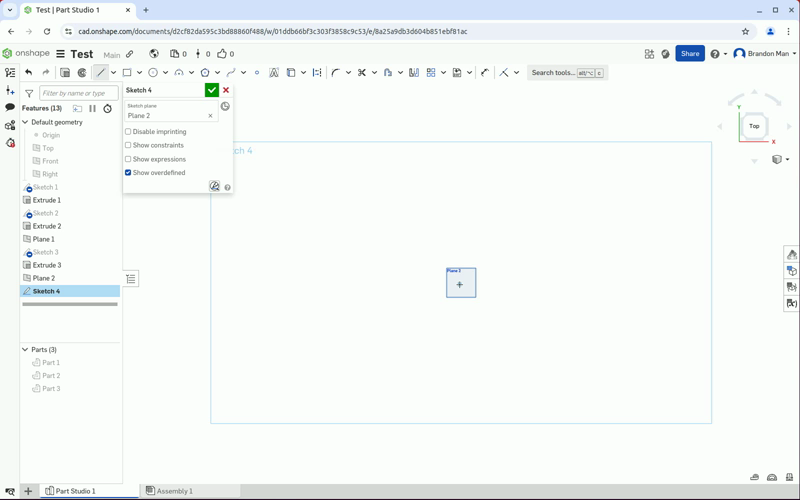
key_down(shift)
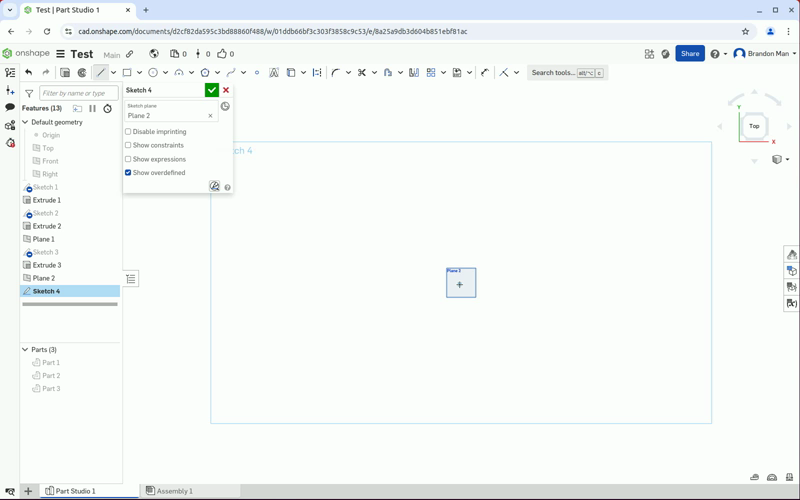
mouse_move(489, 284)
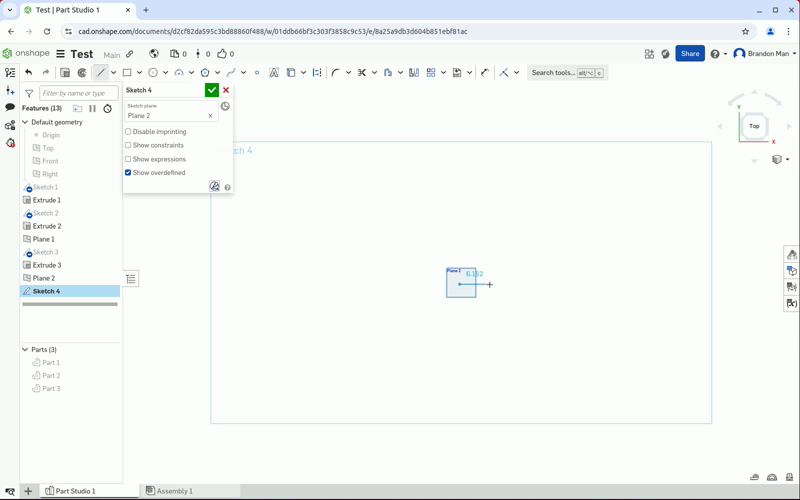
mouse_move(461, 284)
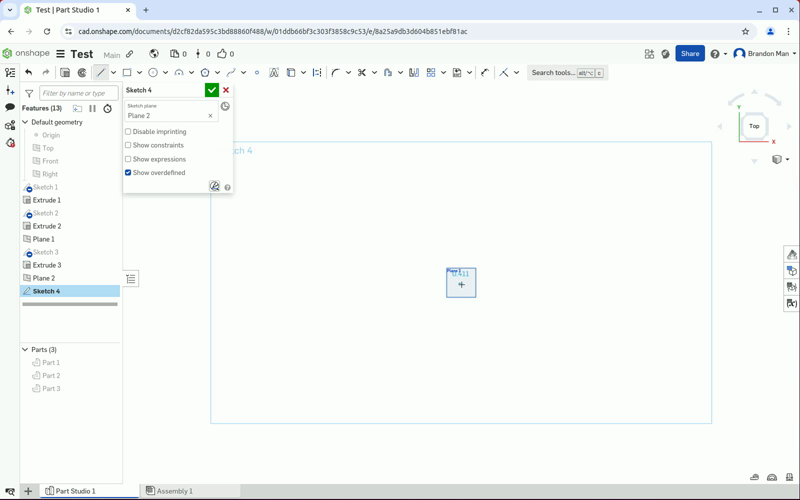
scroll(6)
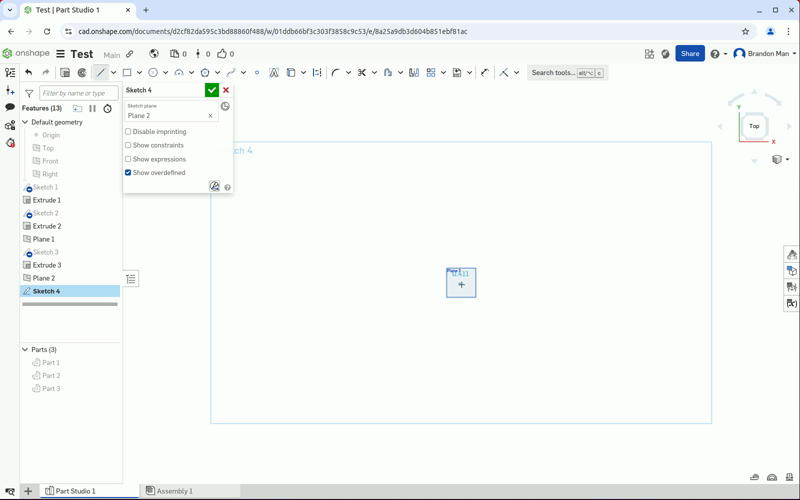
scroll(6)
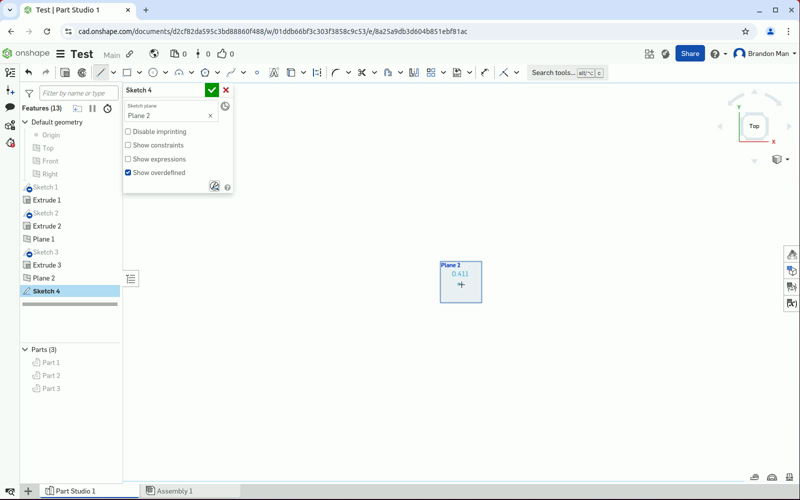
scroll(6)
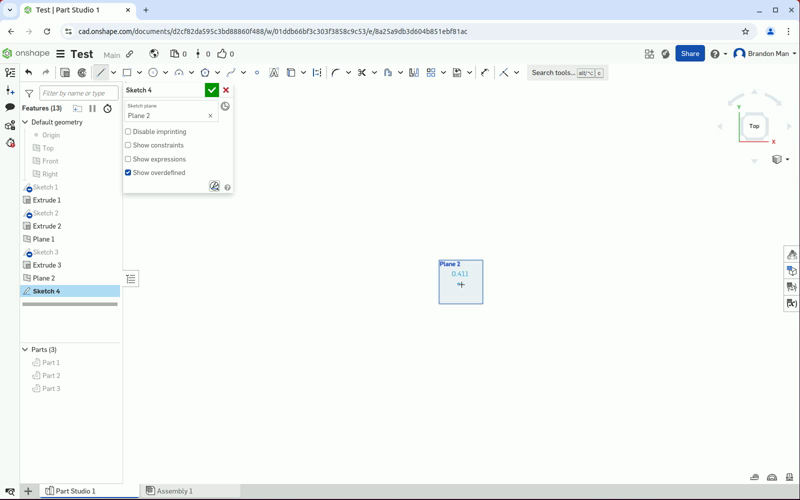
scroll(6)
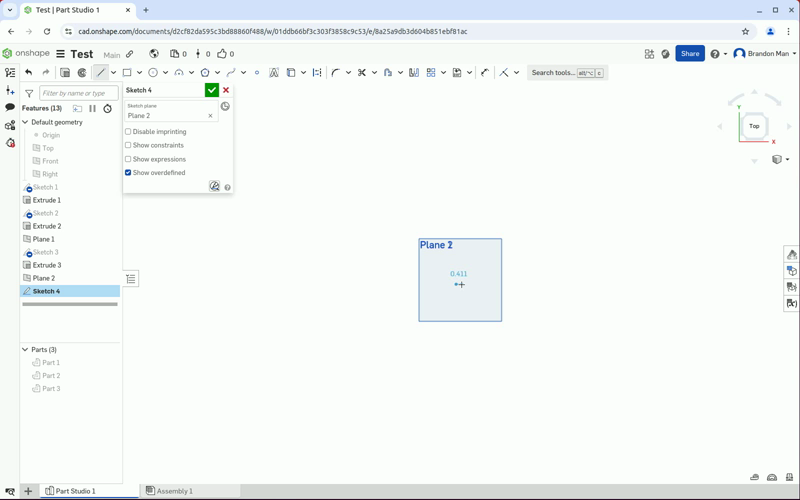
scroll(6)
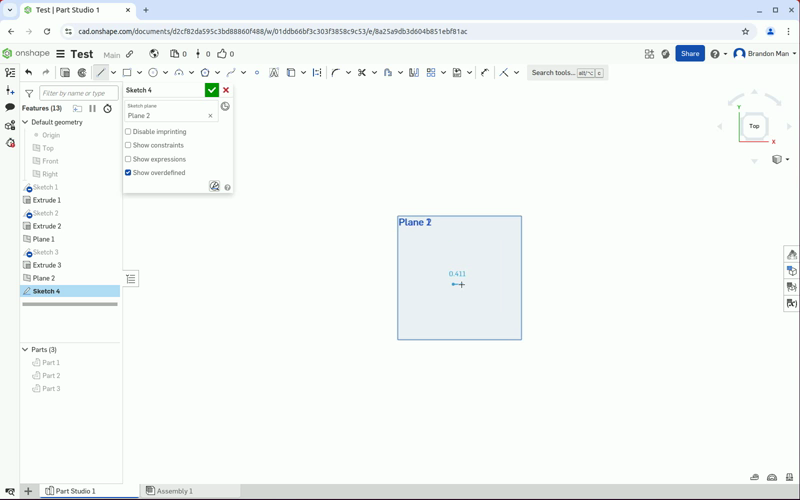
scroll(6)
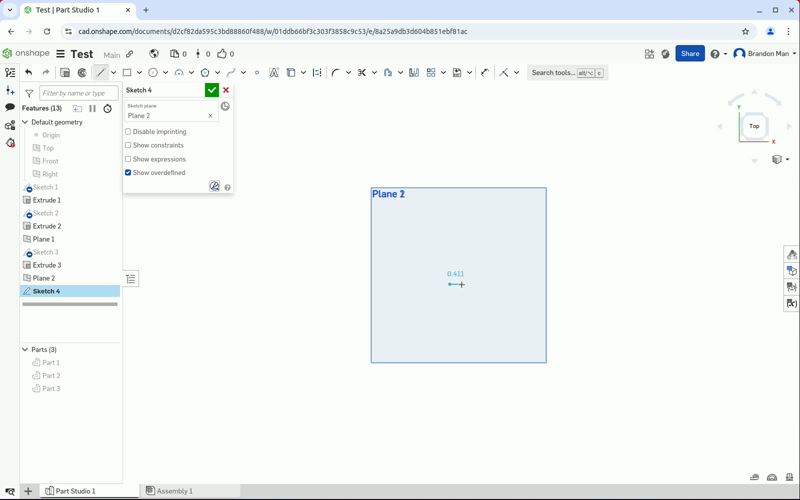
scroll(6)
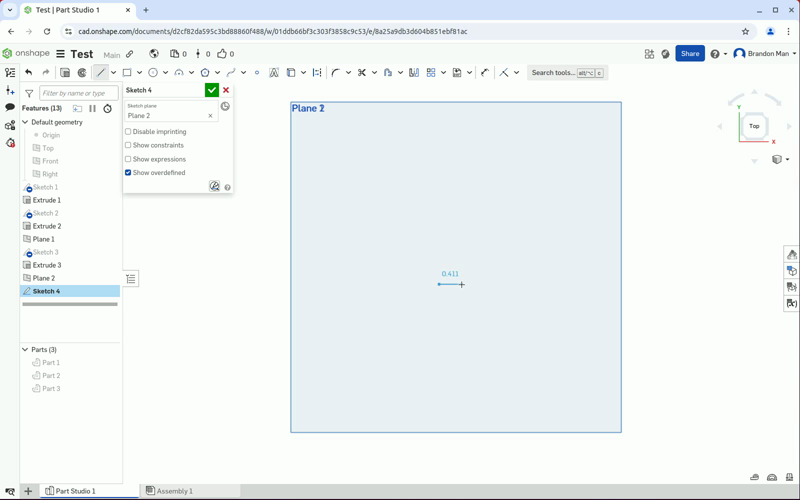
click(461, 284)
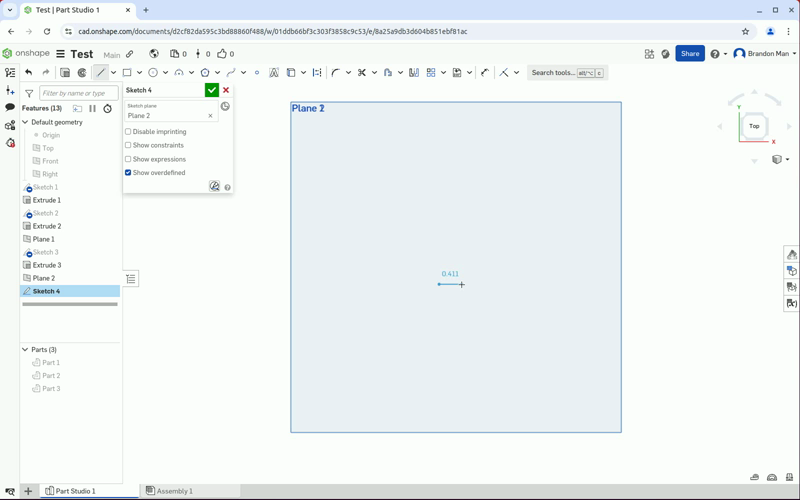
scroll(-6)
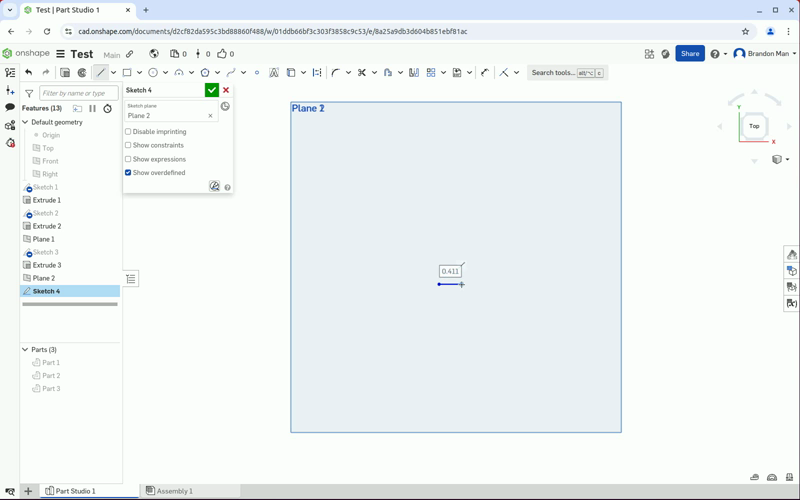
scroll(-6)
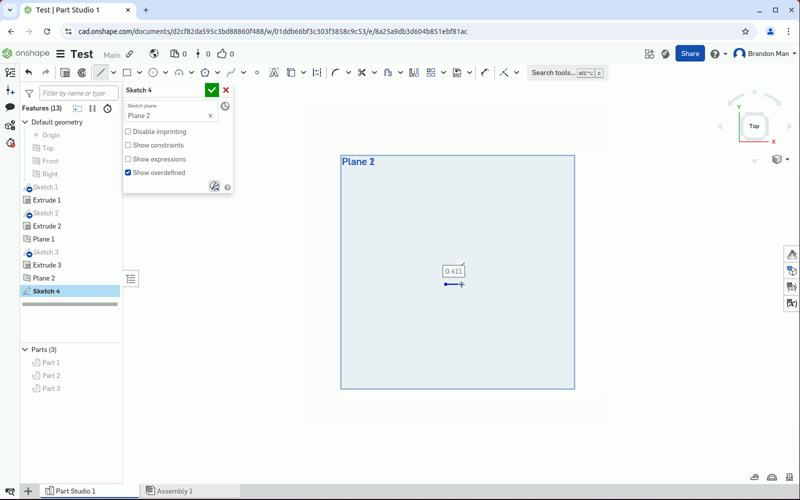
scroll(-6)
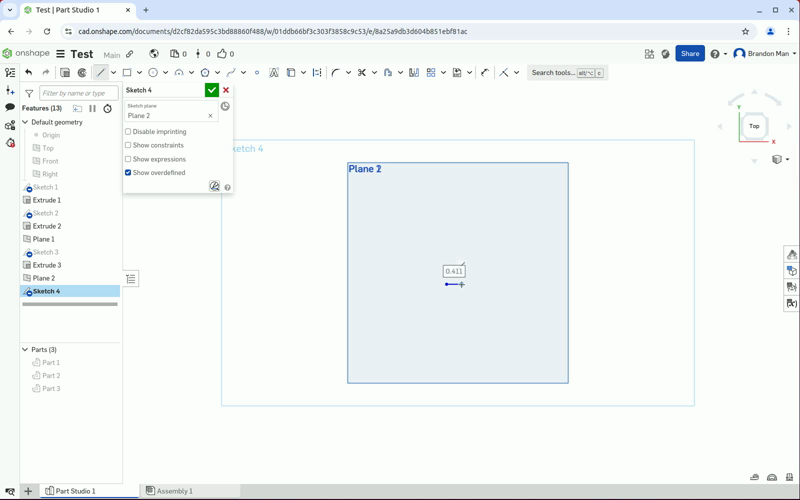
scroll(-6)
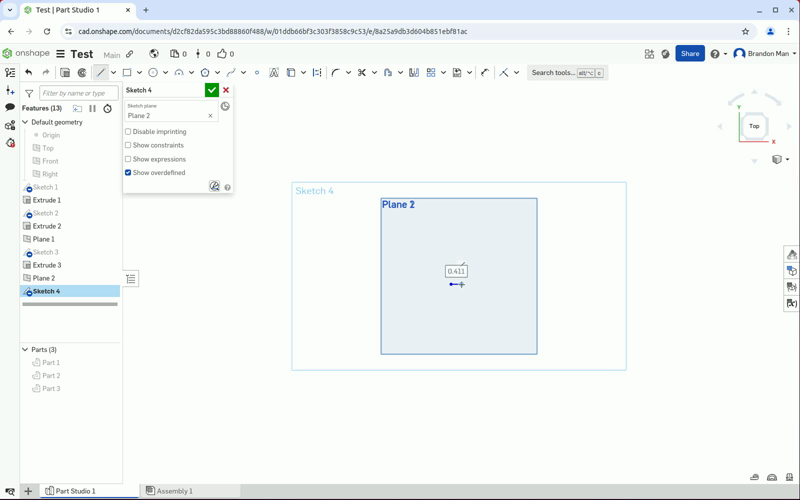
scroll(-6)
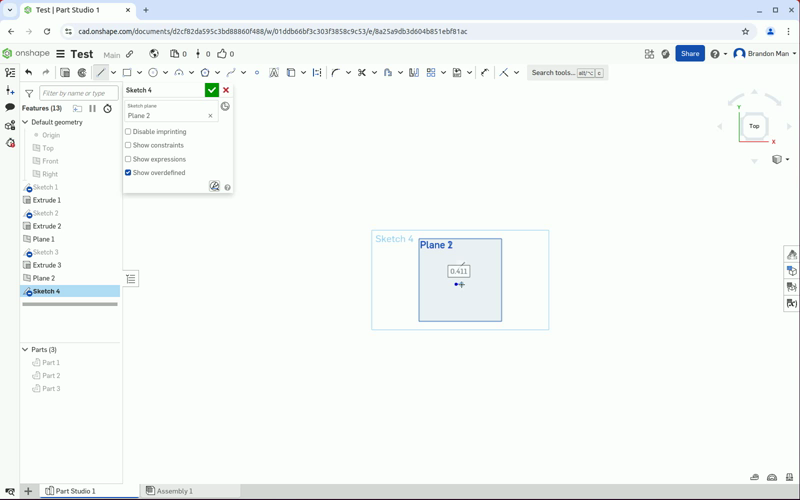
scroll(-6)
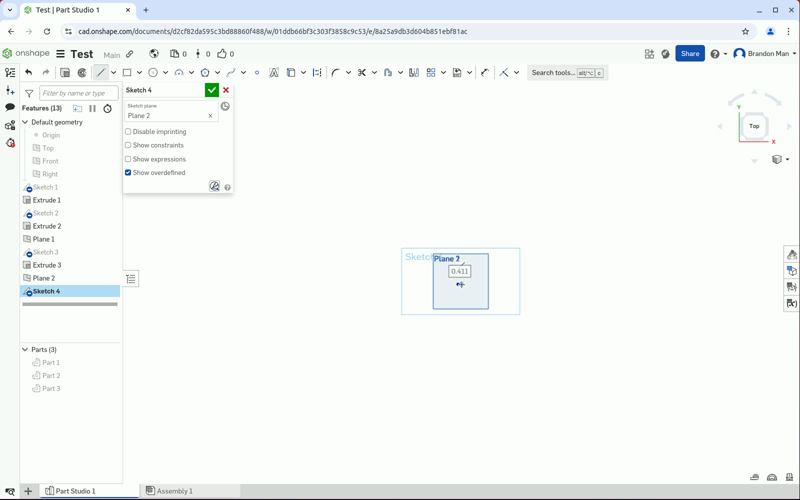
scroll(-6)
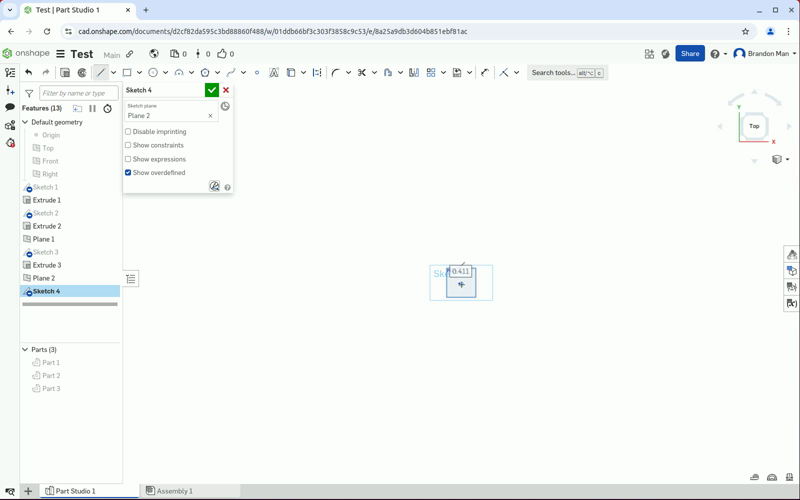
key_up(shift)
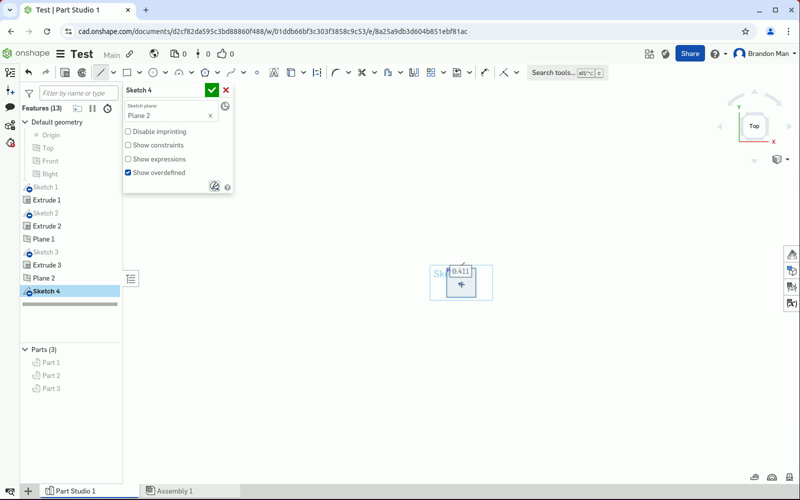
key_down(shift)
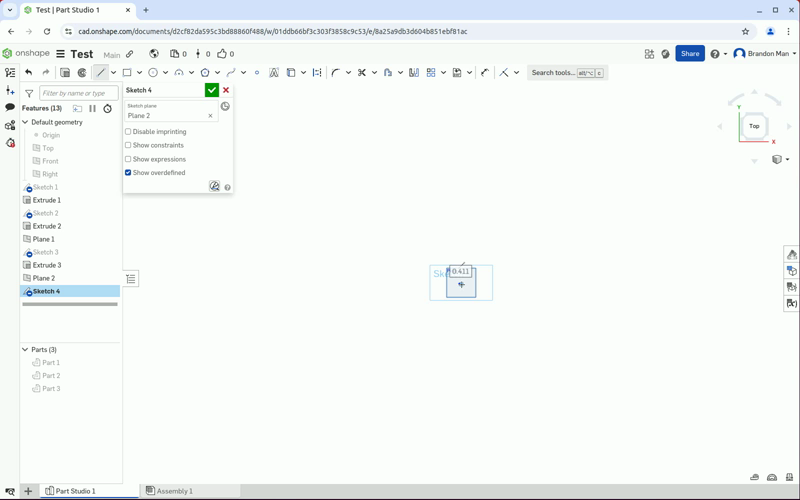
mouse_move(492, 284)
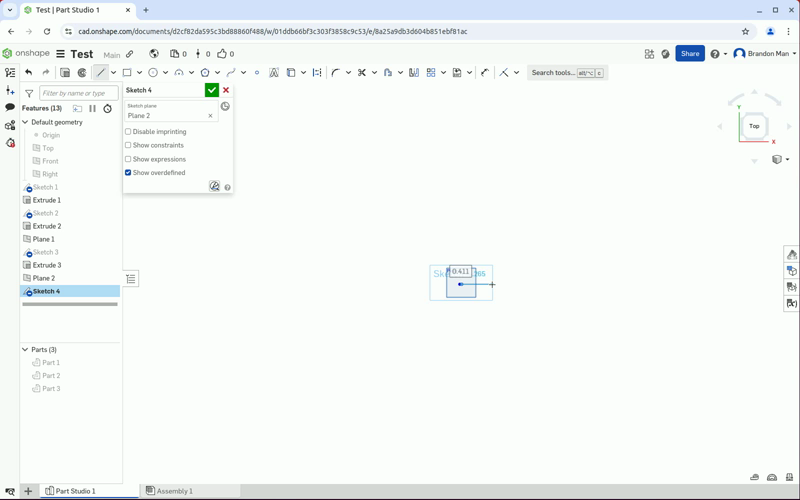
mouse_move(461, 279)
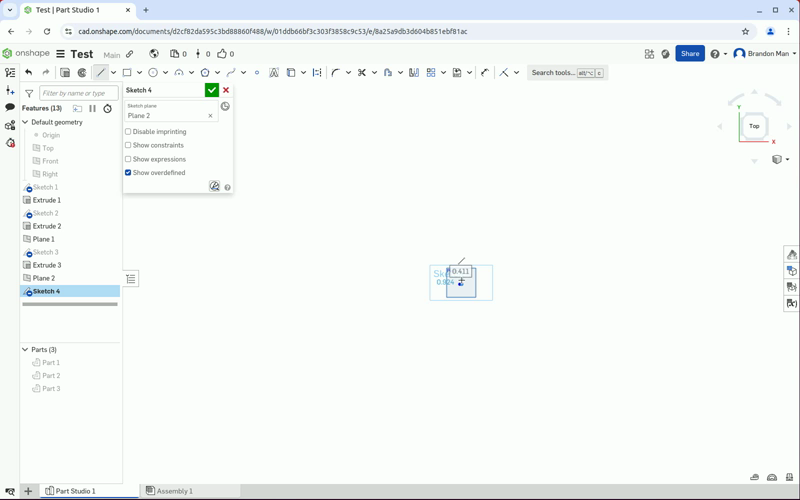
scroll(6)
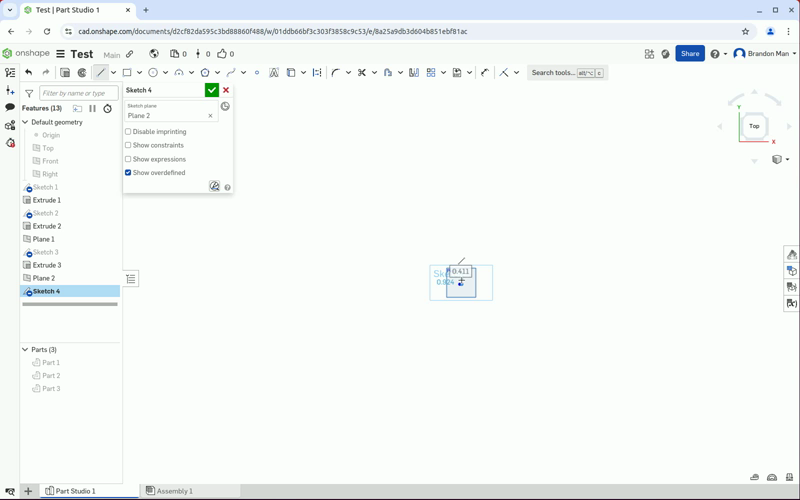
scroll(6)
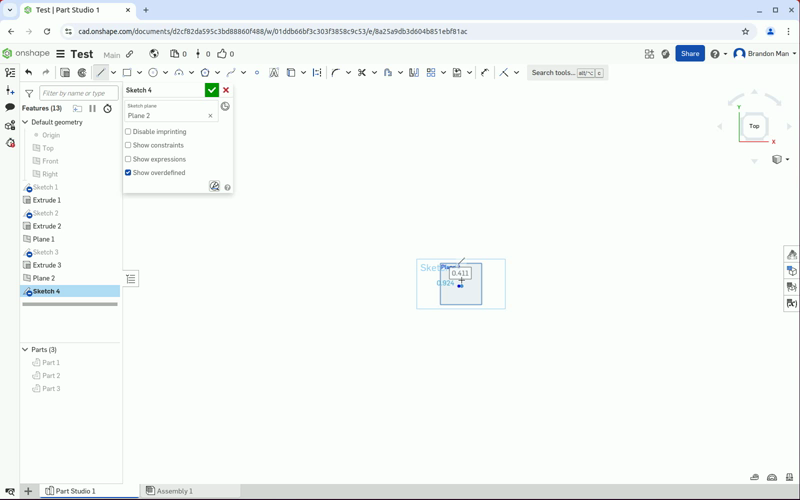
scroll(6)
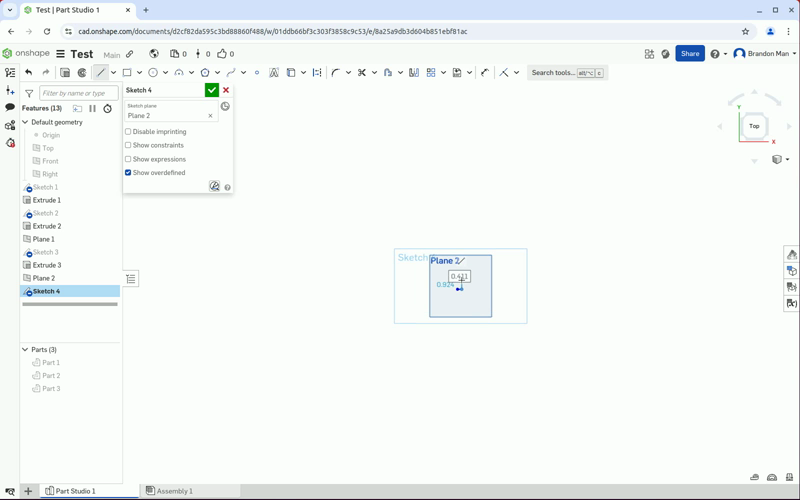
scroll(6)
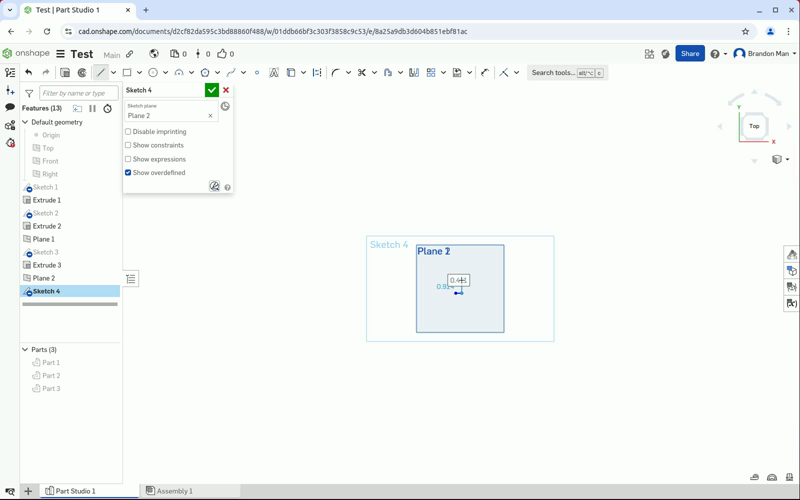
scroll(6)
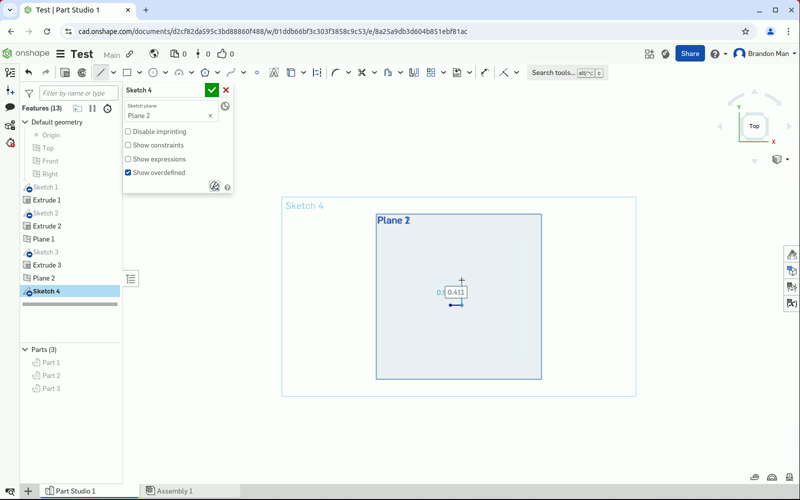
scroll(6)
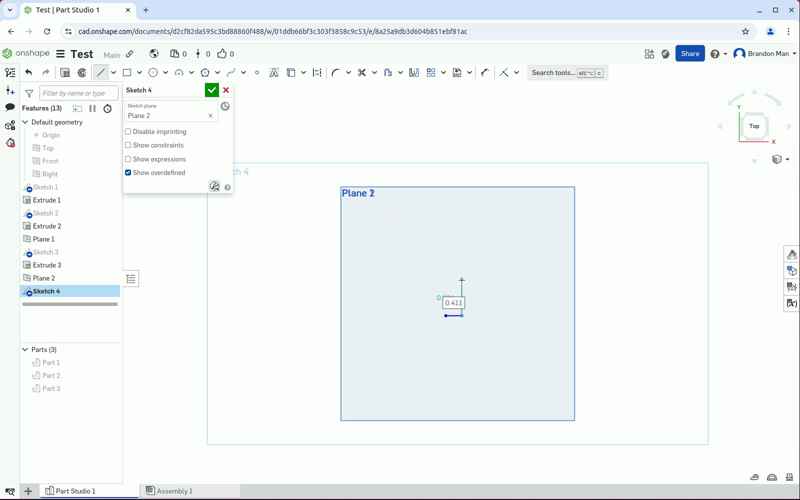
scroll(6)
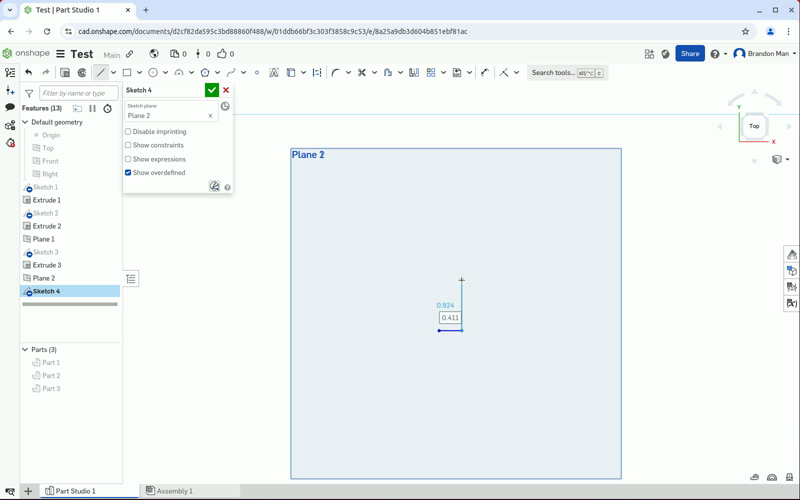
click(461, 279)
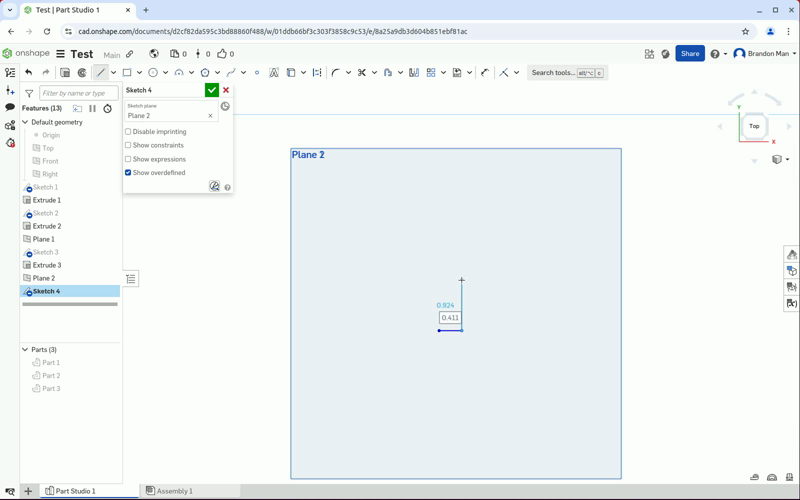
scroll(-6)
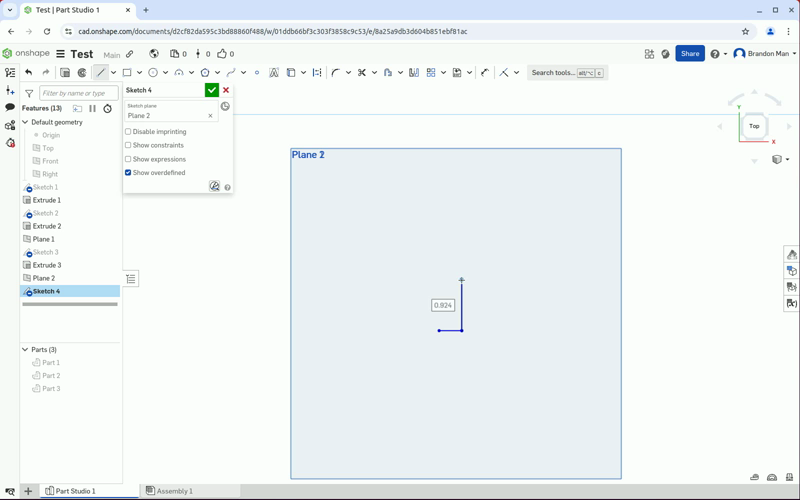
scroll(-6)
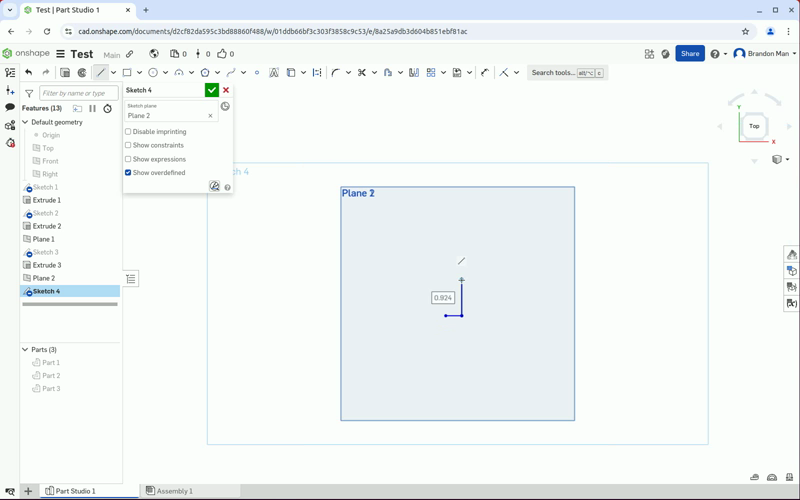
scroll(-6)
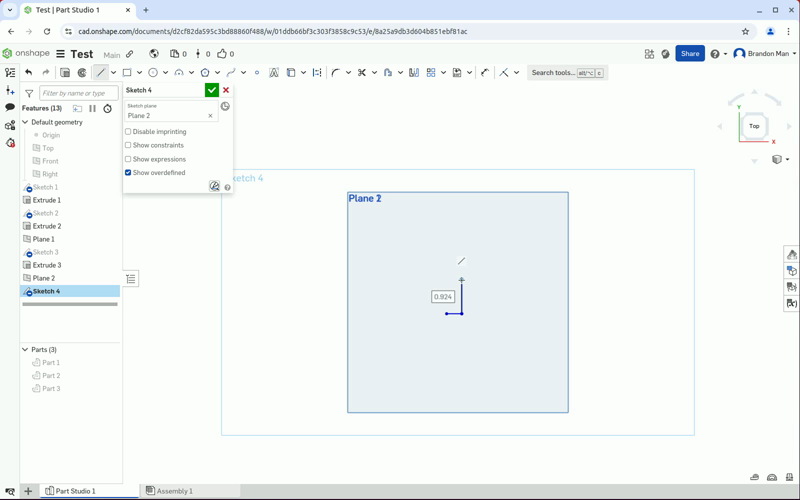
scroll(-6)
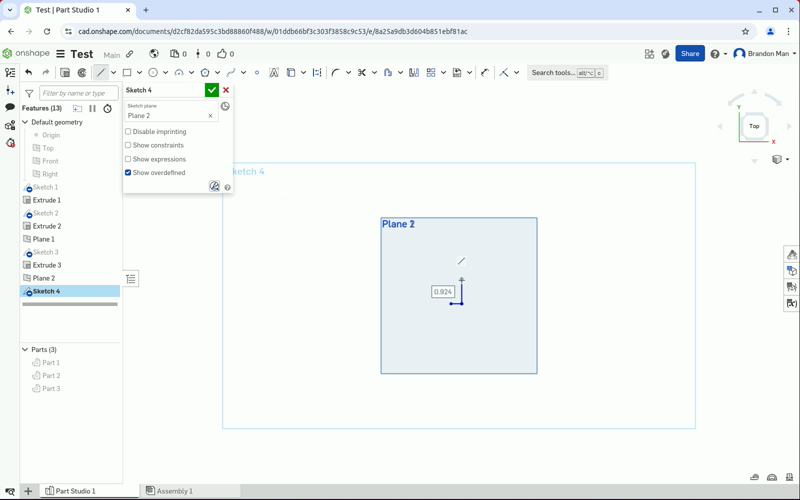
scroll(-6)
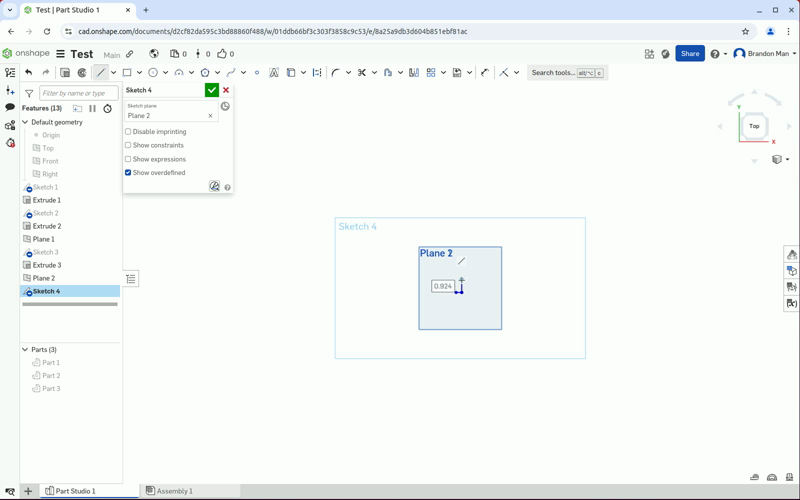
scroll(-6)
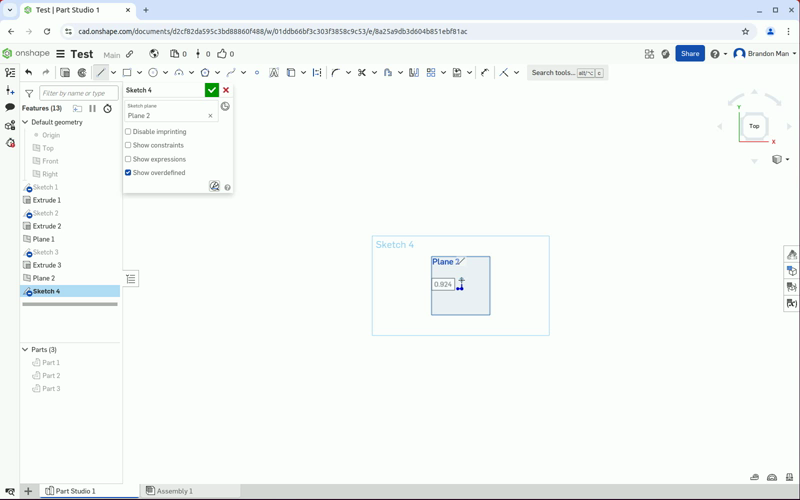
scroll(-6)
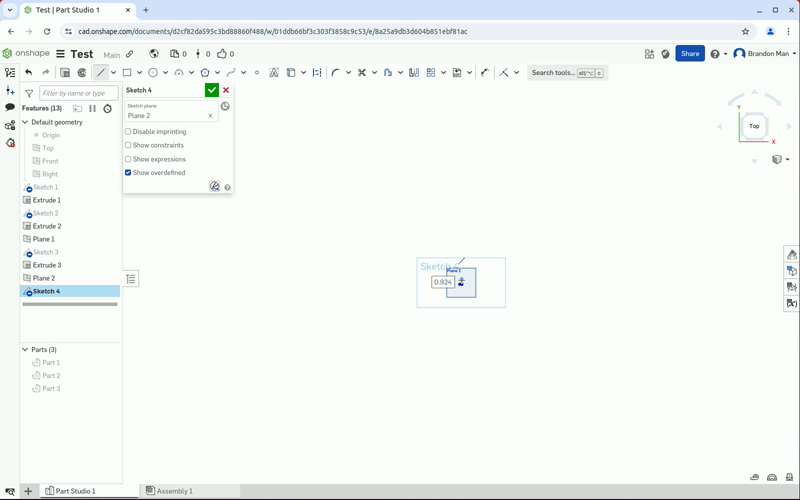
key_up(shift)
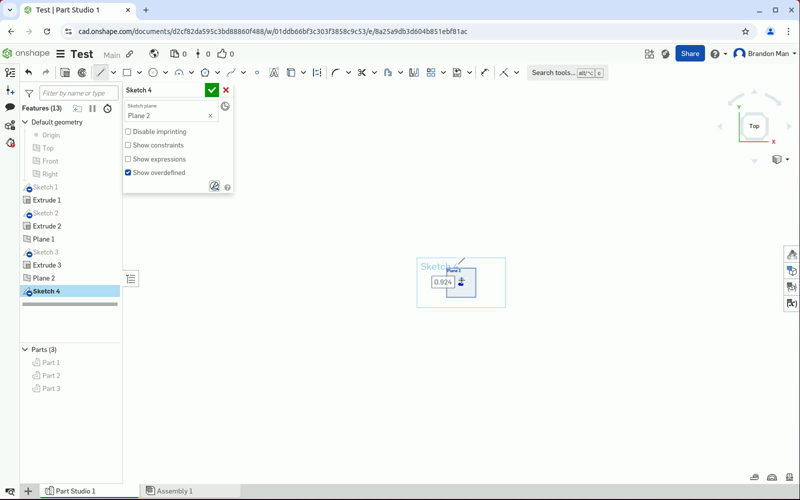
key_down(shift)
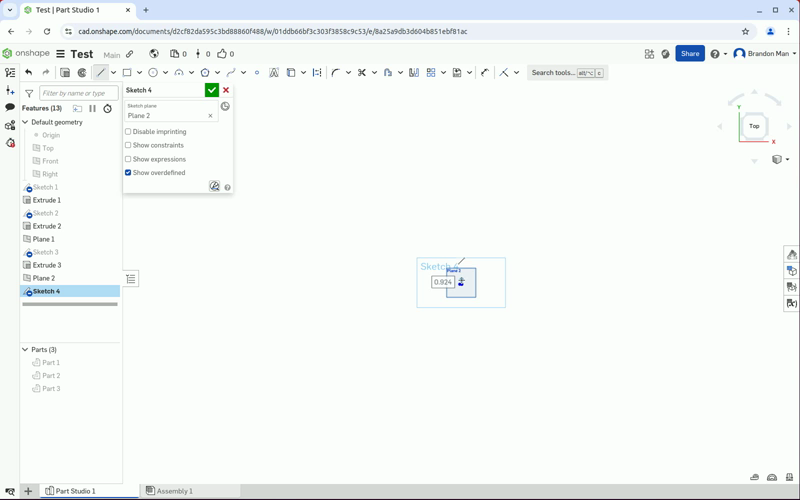
mouse_move(492, 279)
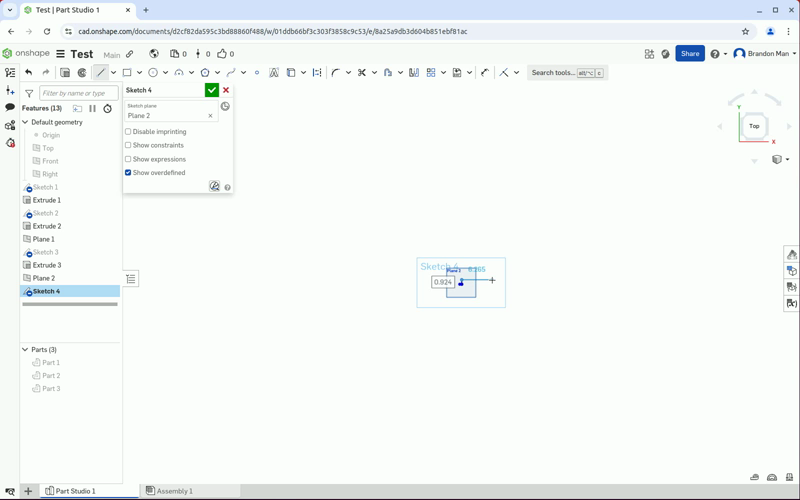
mouse_move(459, 279)
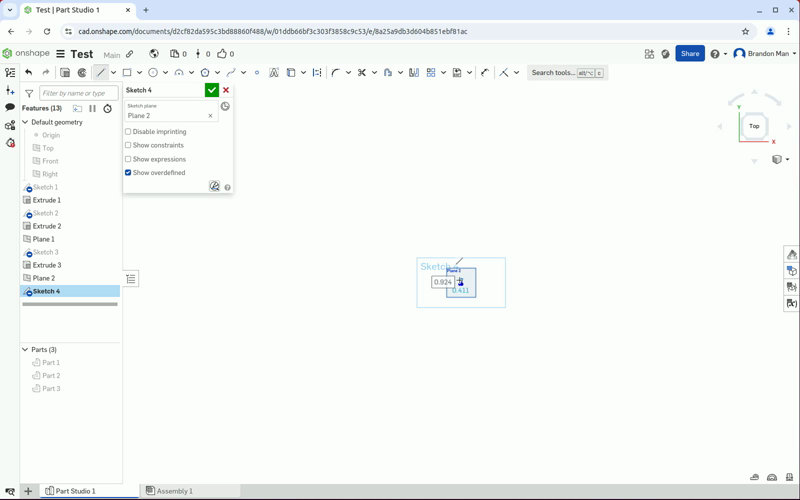
scroll(6)
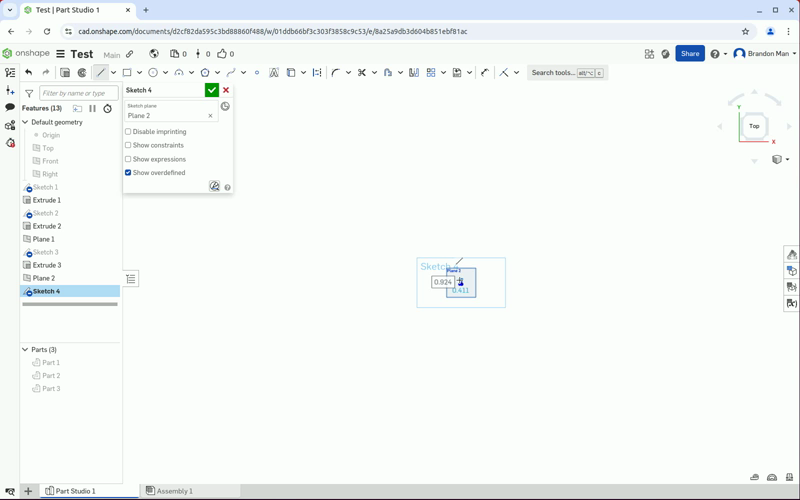
scroll(6)
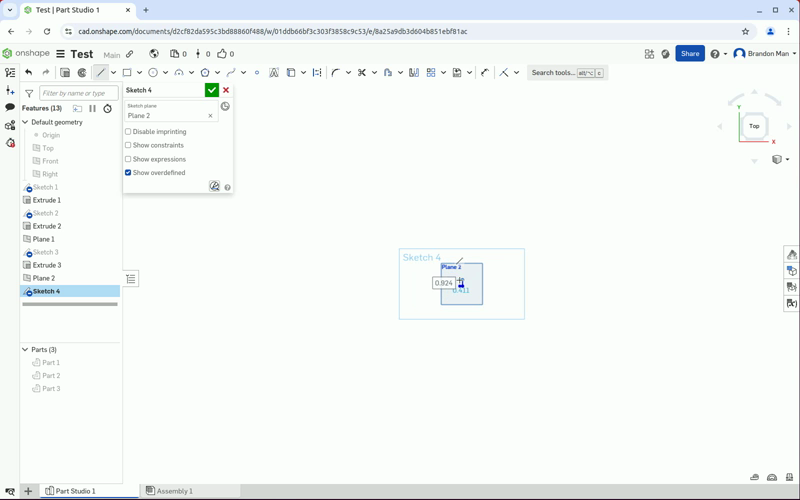
scroll(6)
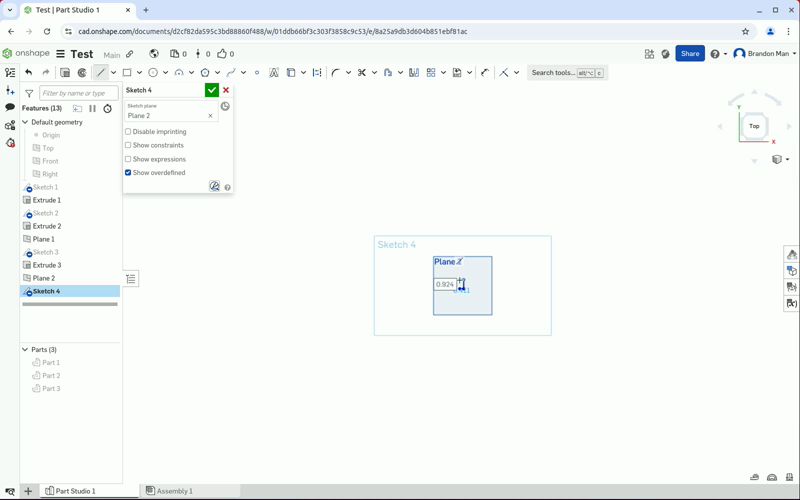
scroll(6)
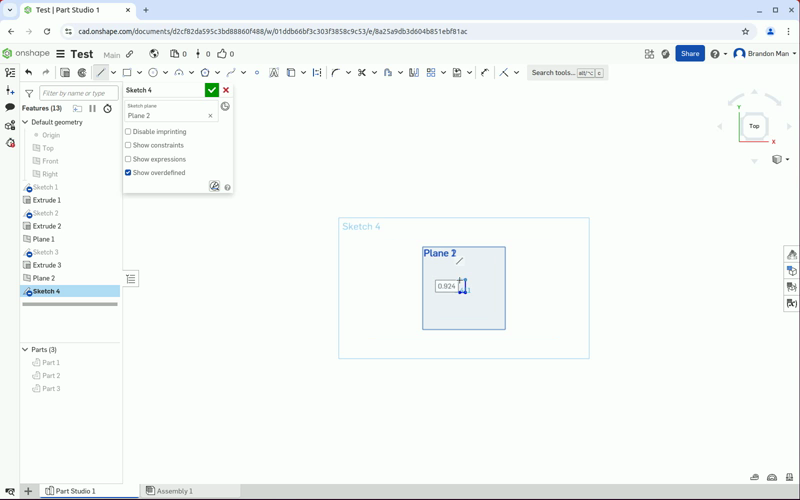
scroll(6)
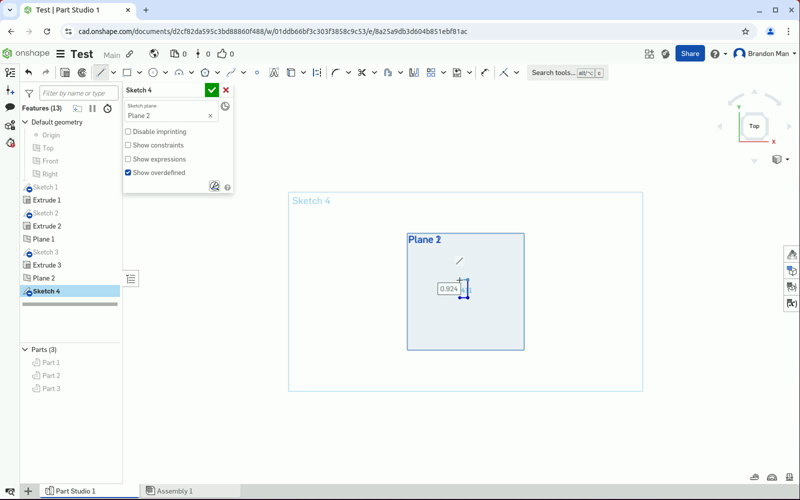
scroll(6)
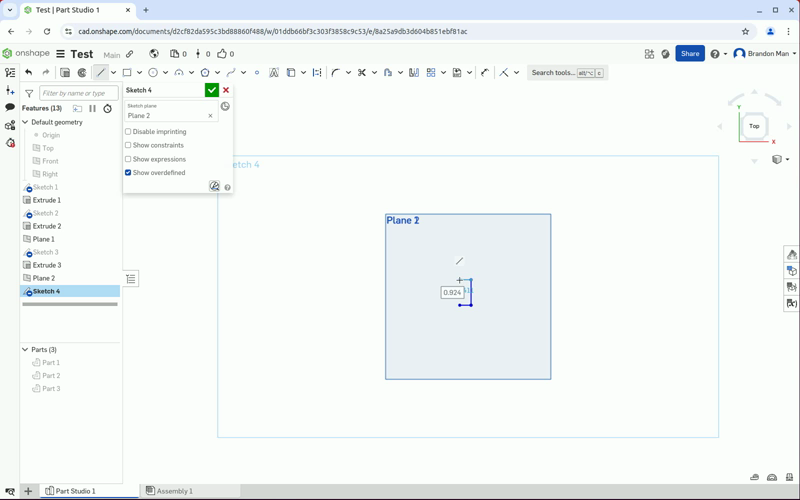
scroll(6)
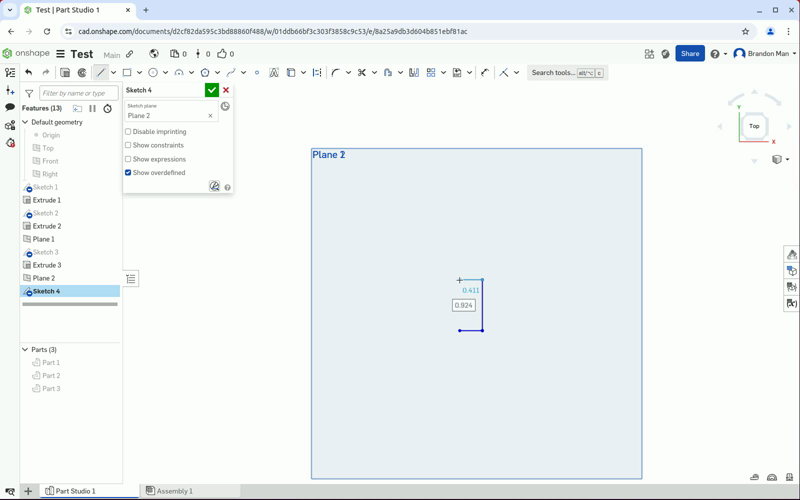
click(459, 279)
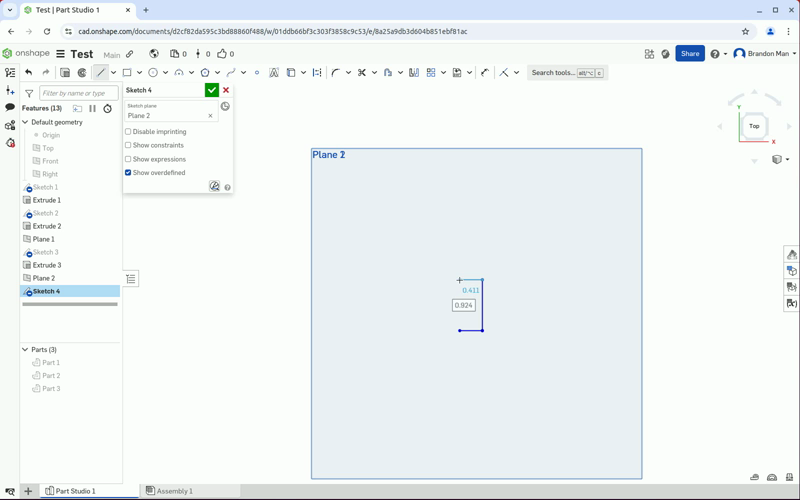
scroll(-6)
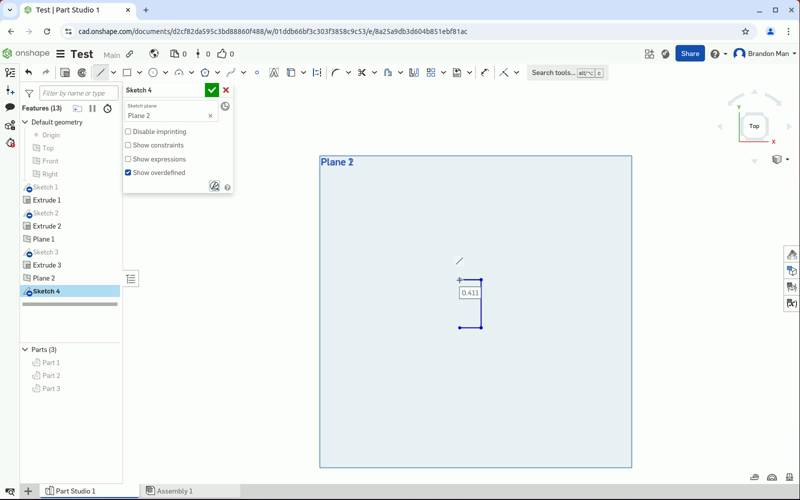
scroll(-6)
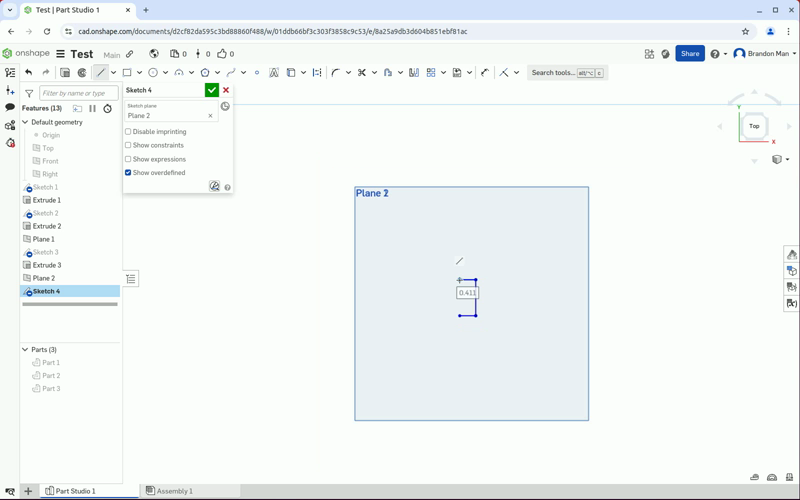
scroll(-6)
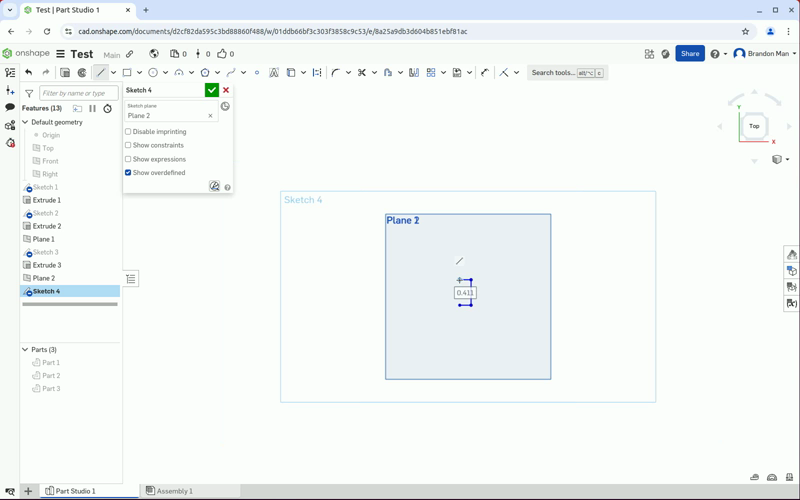
scroll(-6)
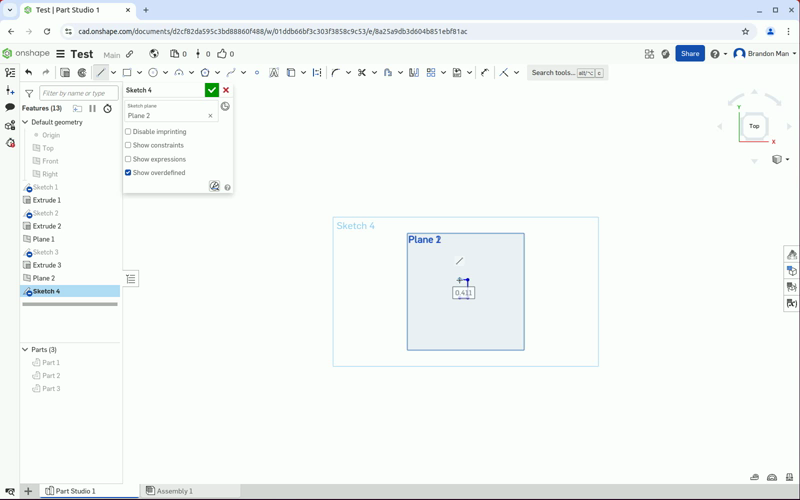
scroll(-6)
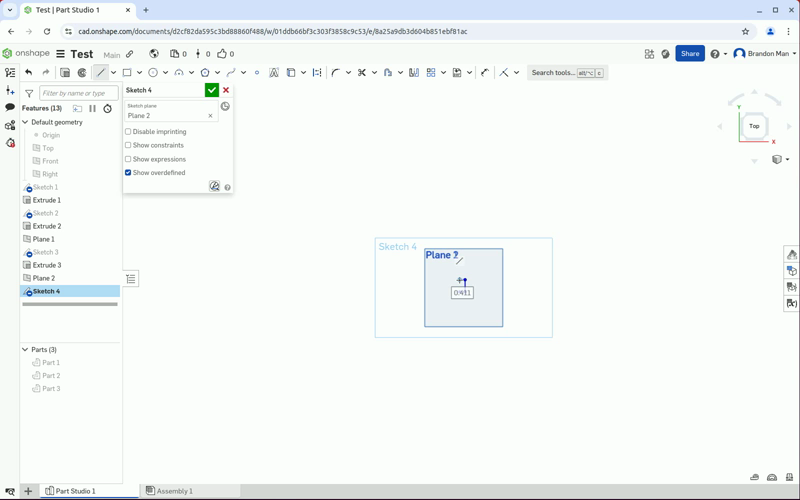
scroll(-6)
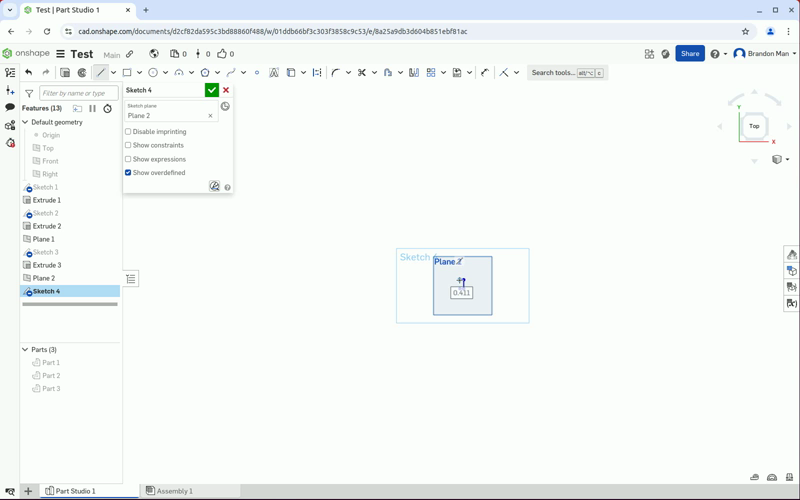
scroll(-6)
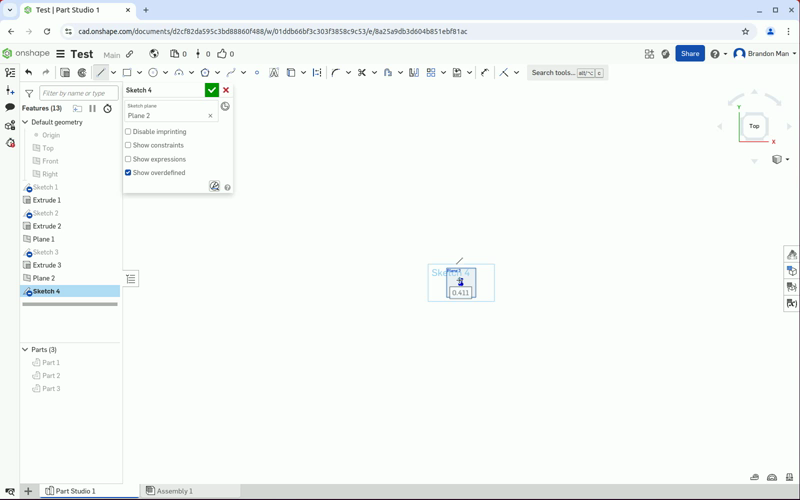
key_up(shift)
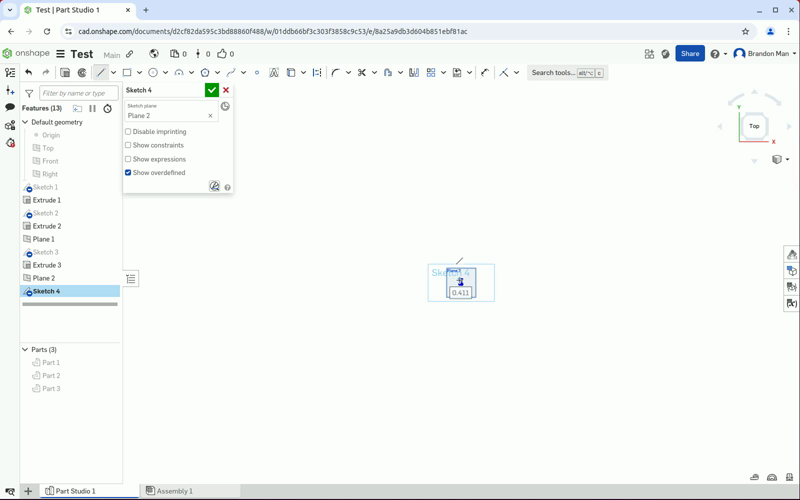
mouse_move(489, 279)
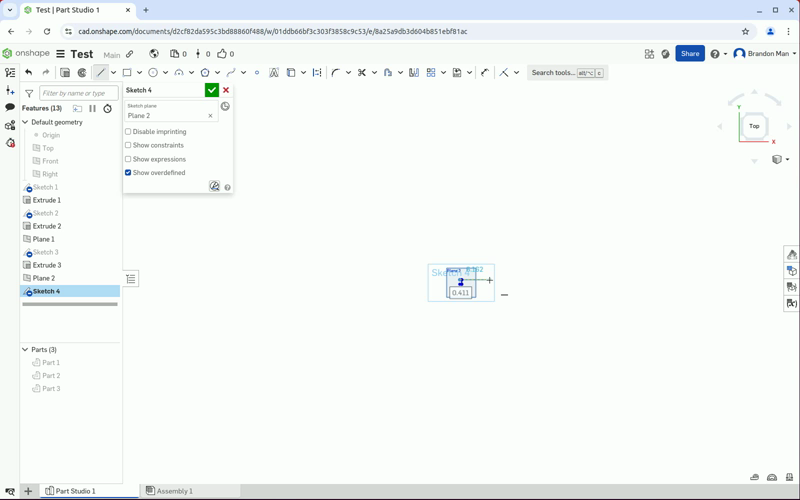
key_down(shift)
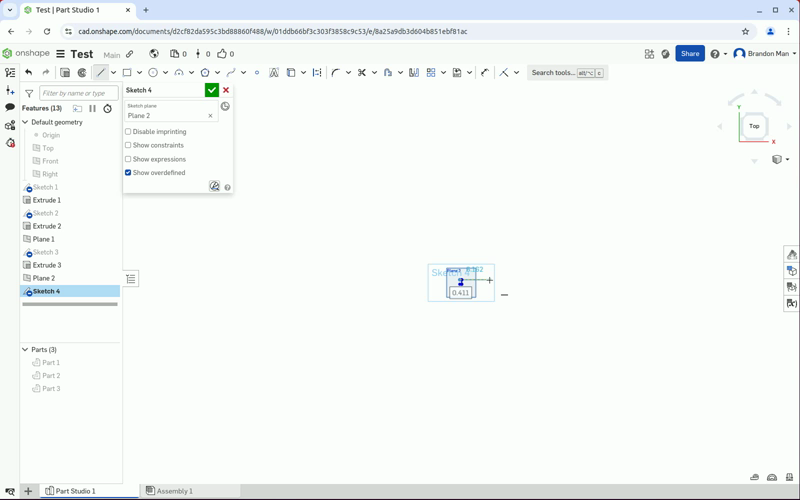
mouse_move(459, 284)
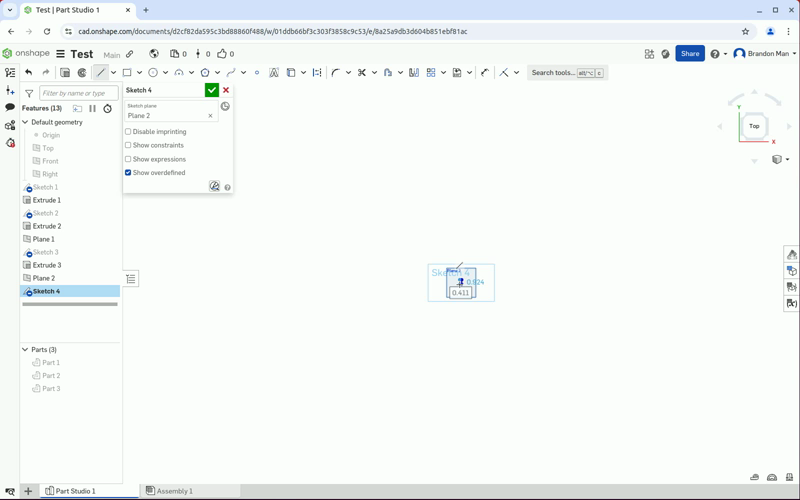
scroll(6)
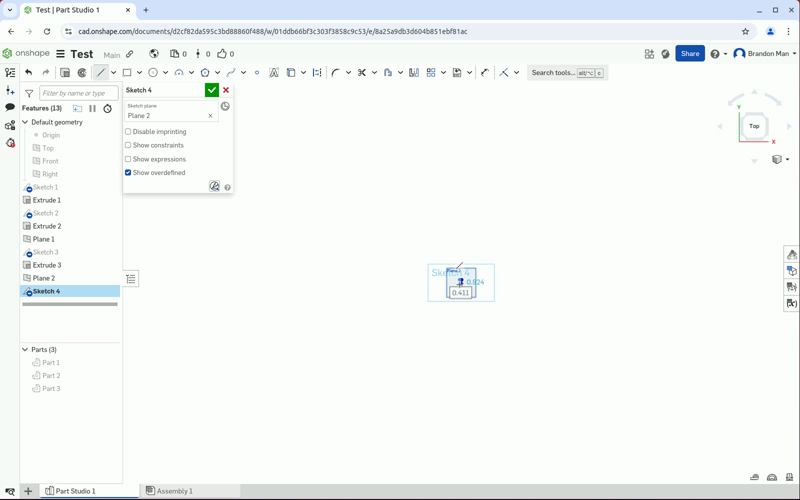
scroll(6)
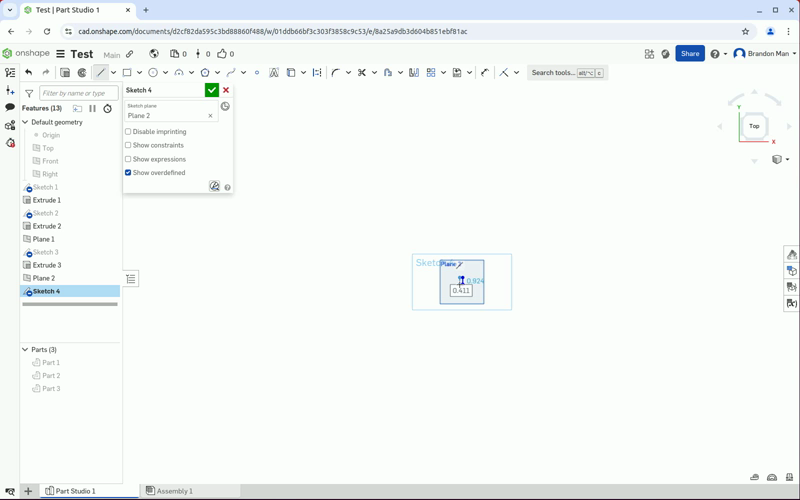
scroll(6)
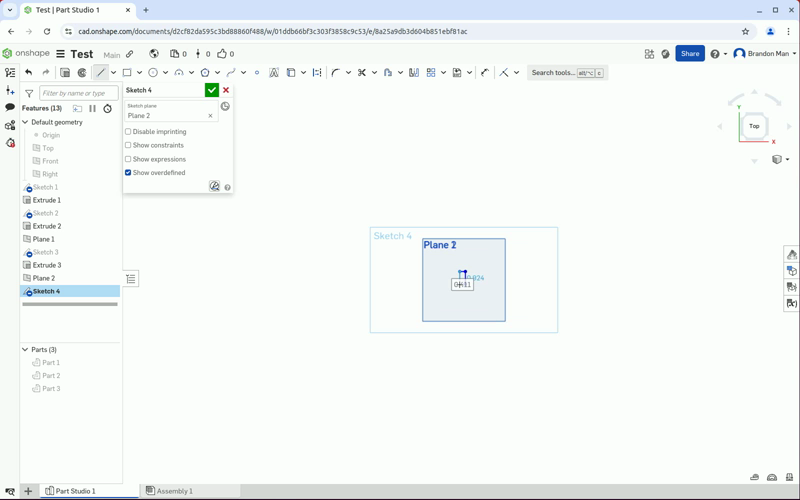
scroll(6)
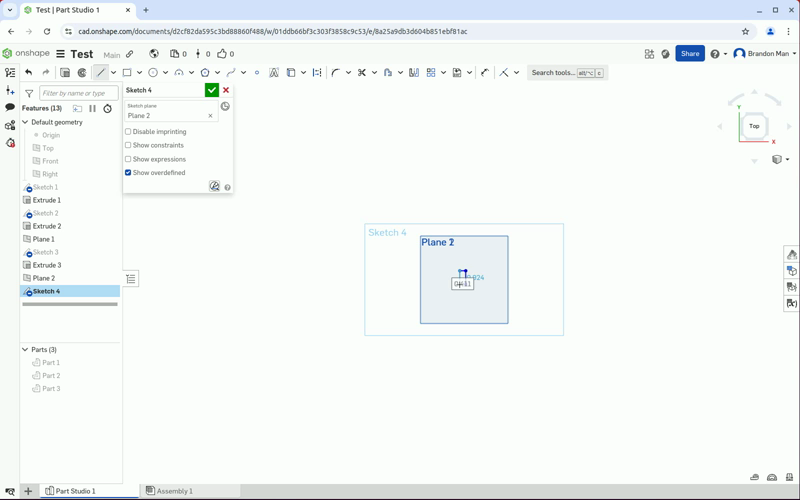
scroll(6)
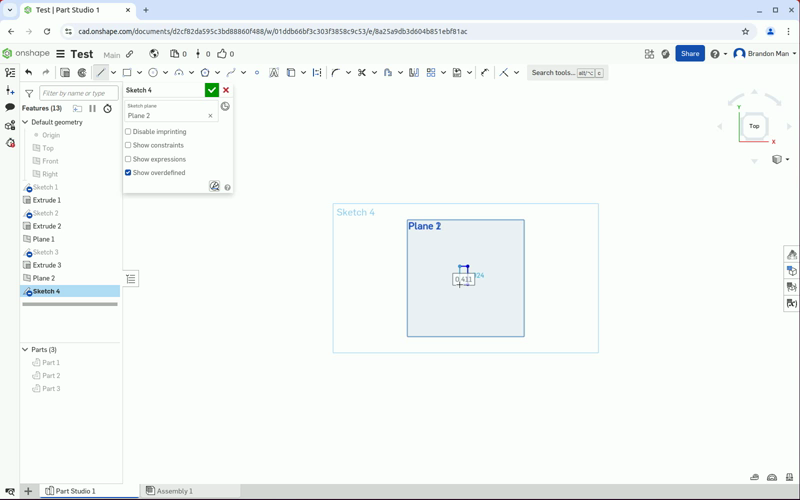
scroll(6)
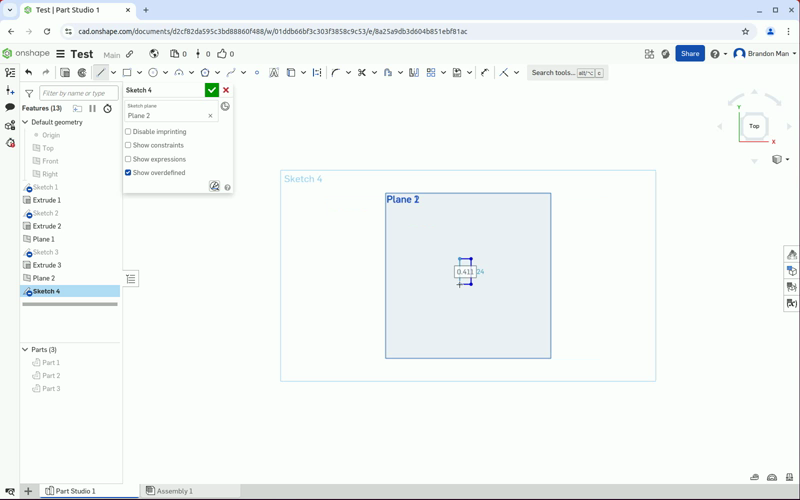
scroll(6)
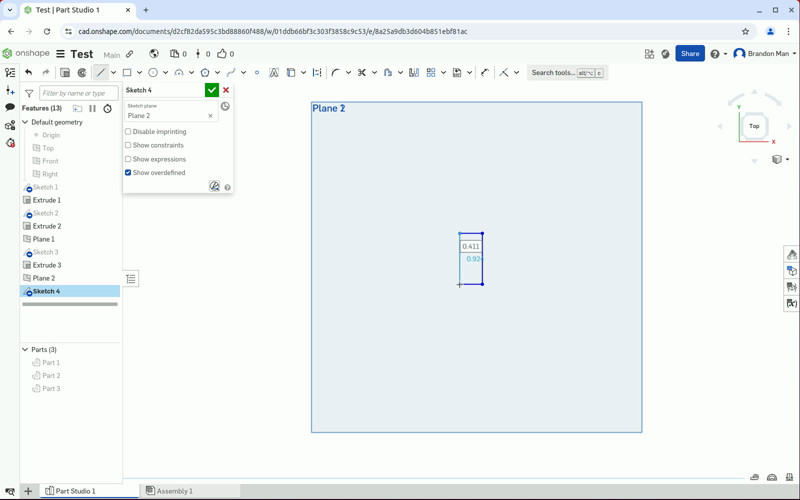
key_up(shift)
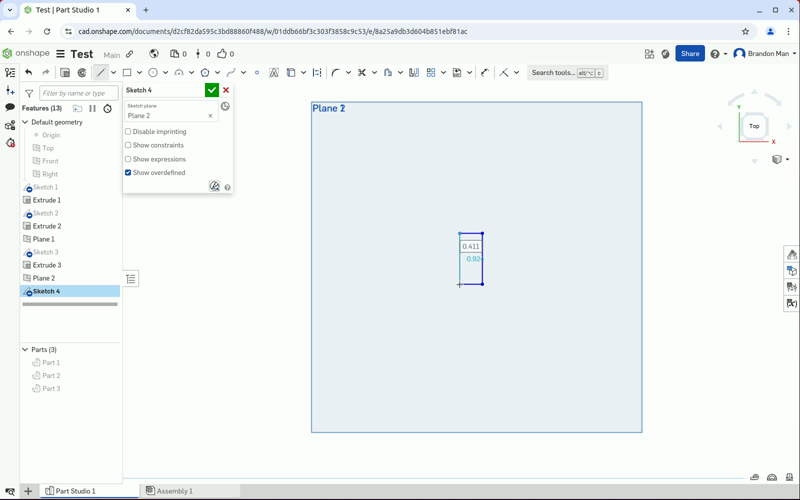
click(459, 284)
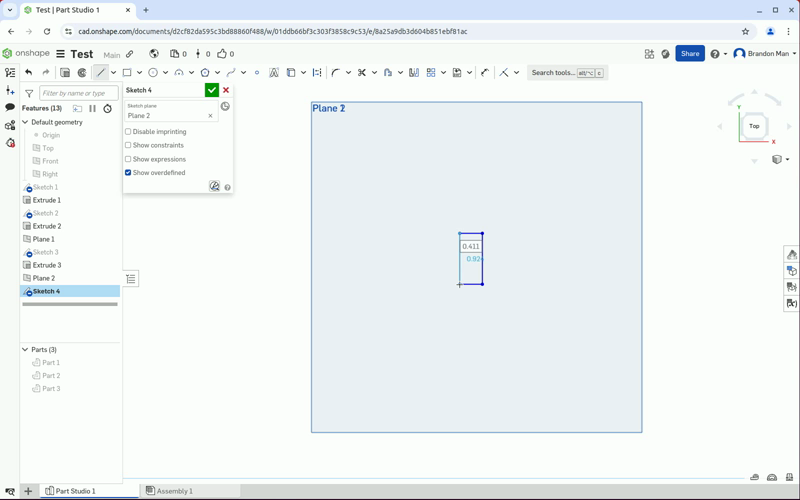
scroll(-6)
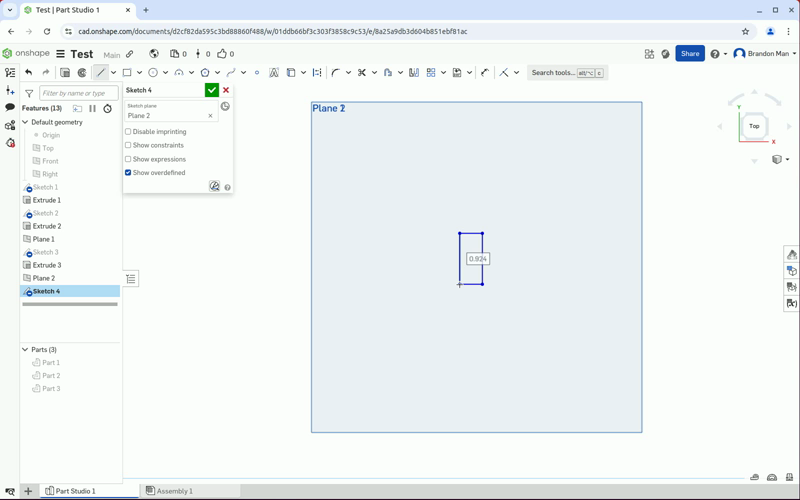
scroll(-6)
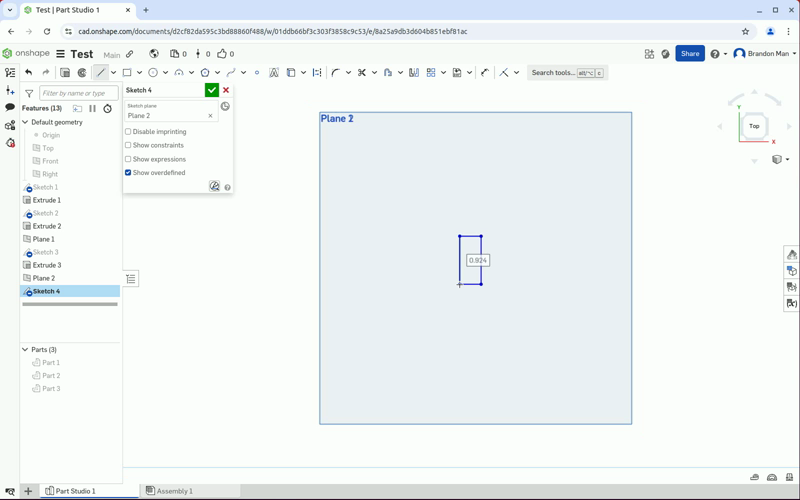
scroll(-6)
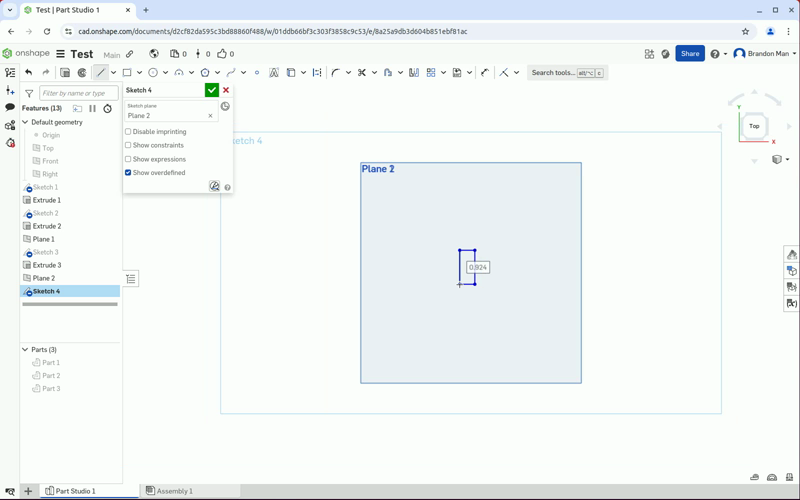
scroll(-6)
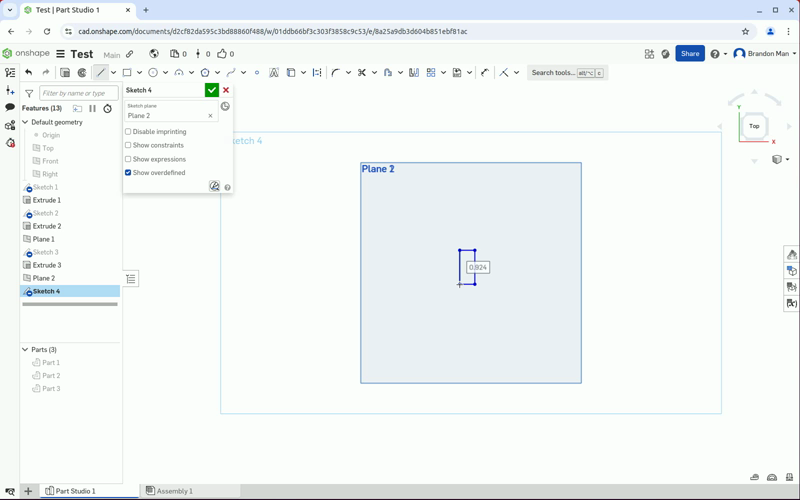
scroll(-6)
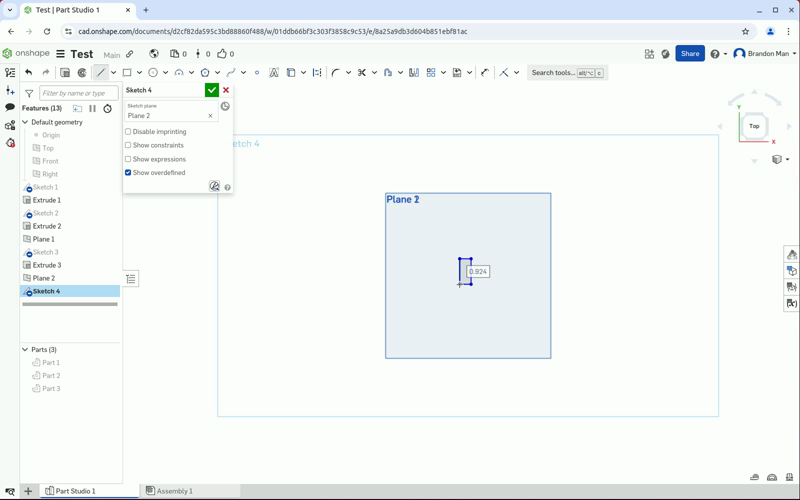
scroll(-6)
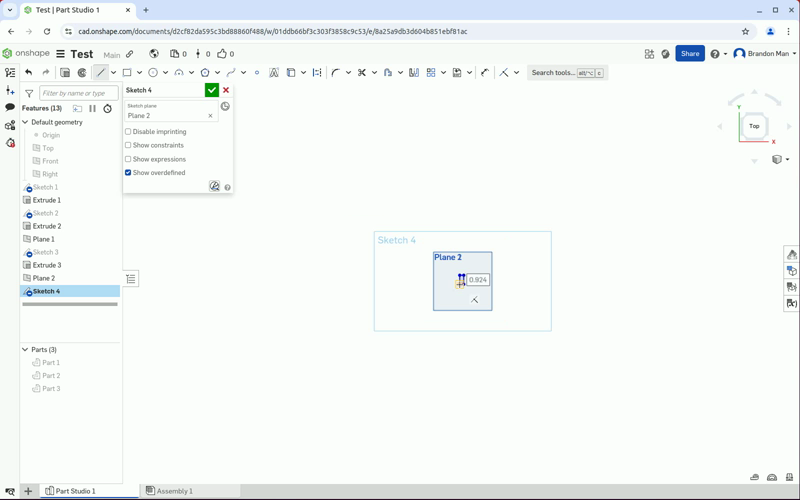
scroll(-6)
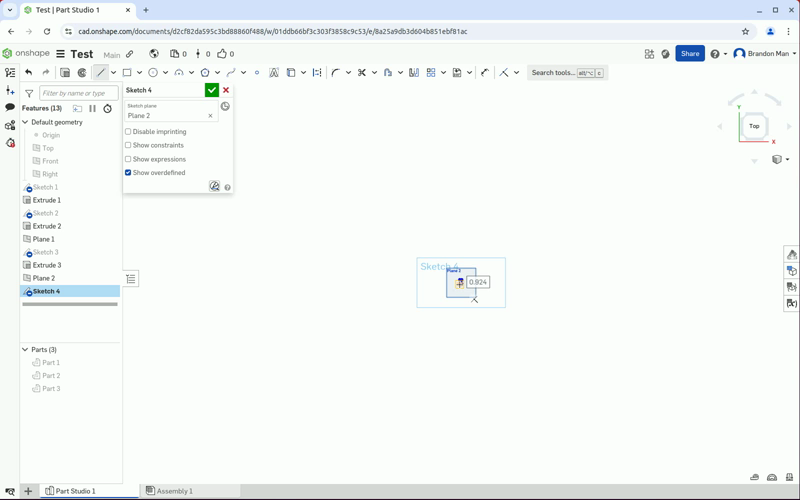
key(esc)
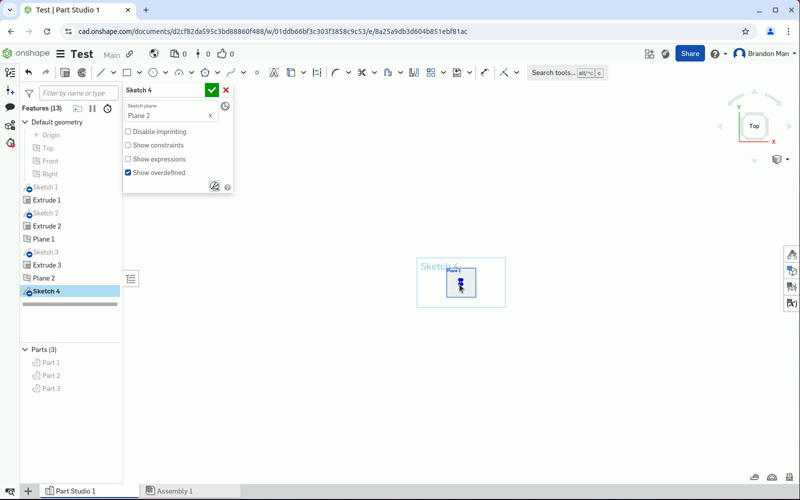
mouse_move(461, 282)
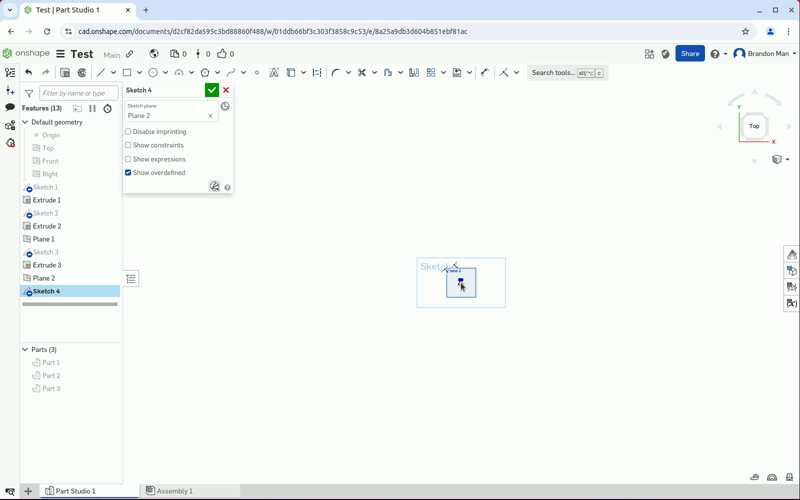
scroll(6)
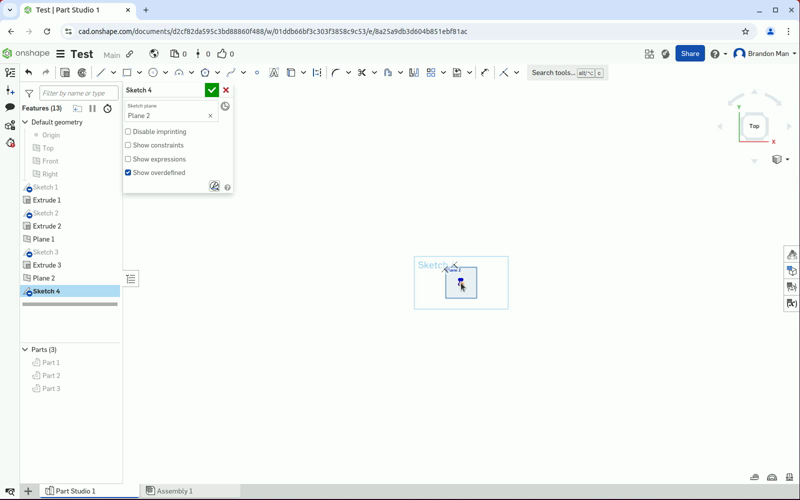
scroll(6)
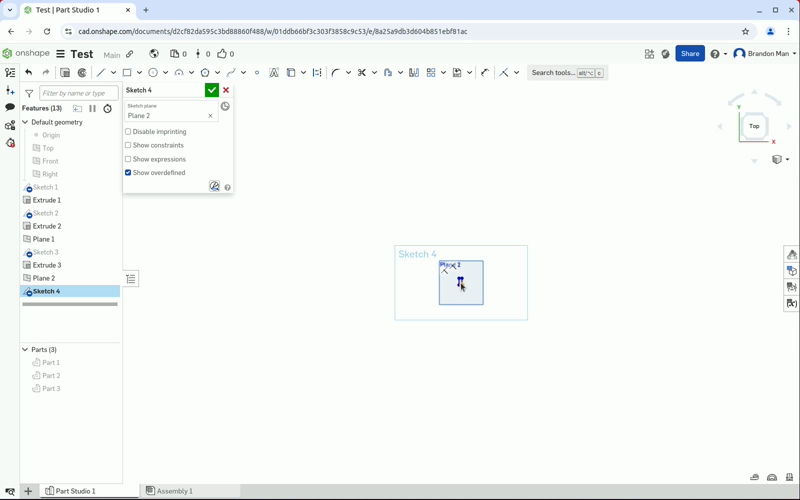
scroll(6)
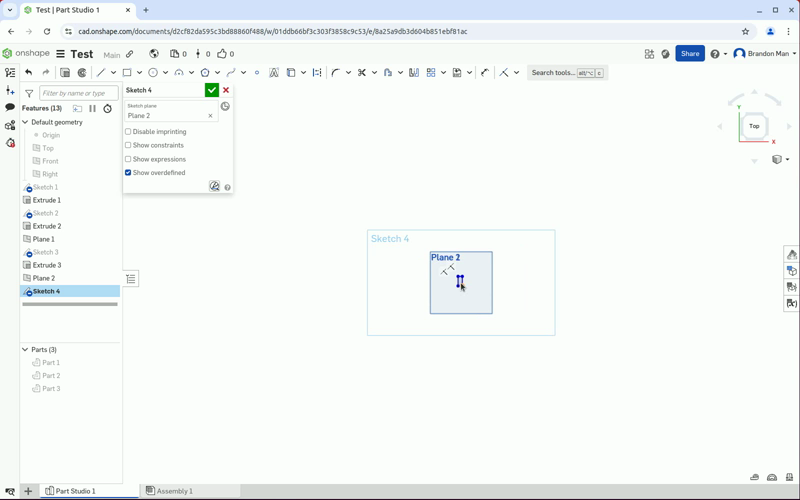
scroll(6)
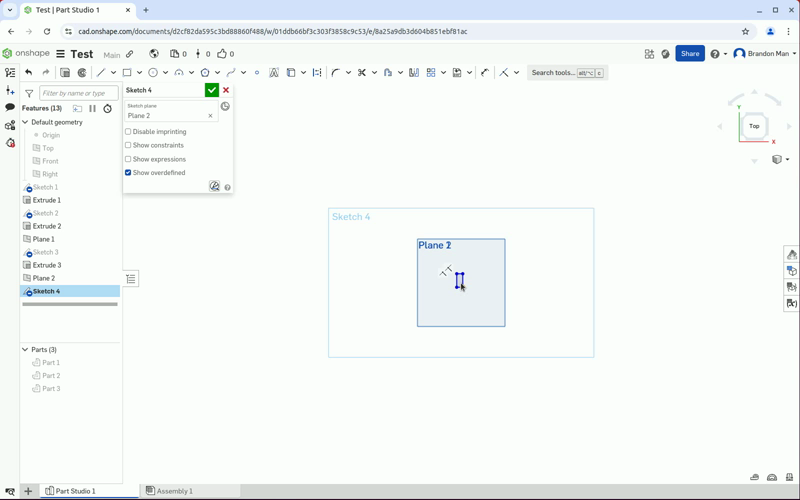
scroll(6)
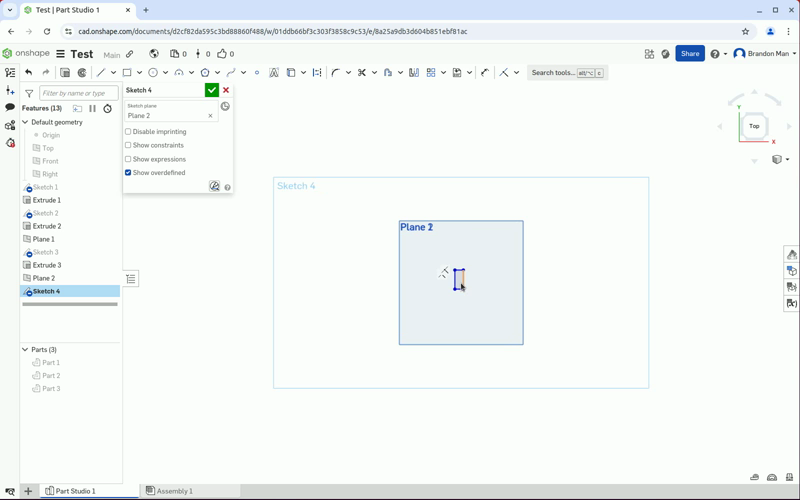
scroll(6)
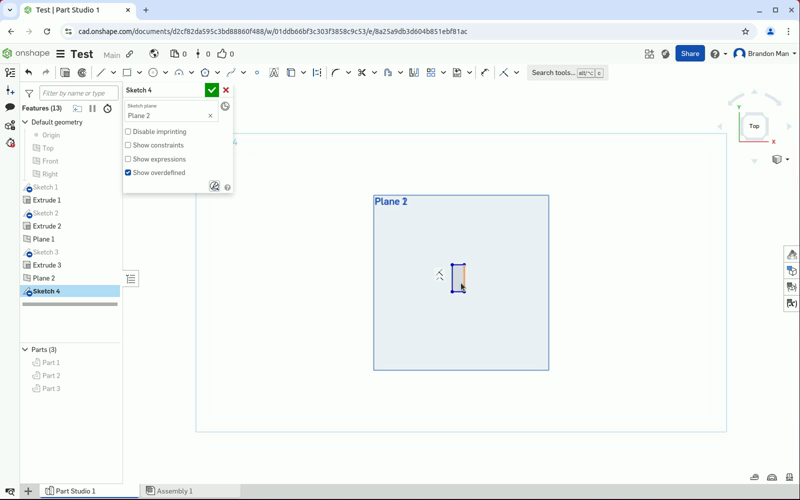
scroll(6)
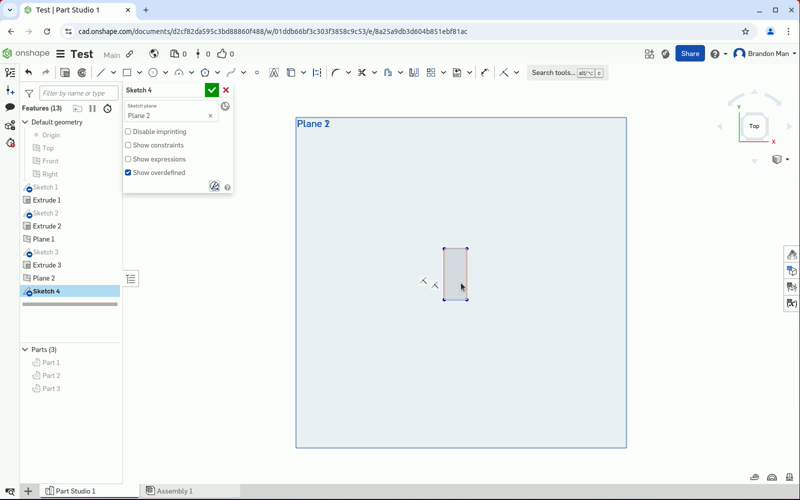
click(461, 282)
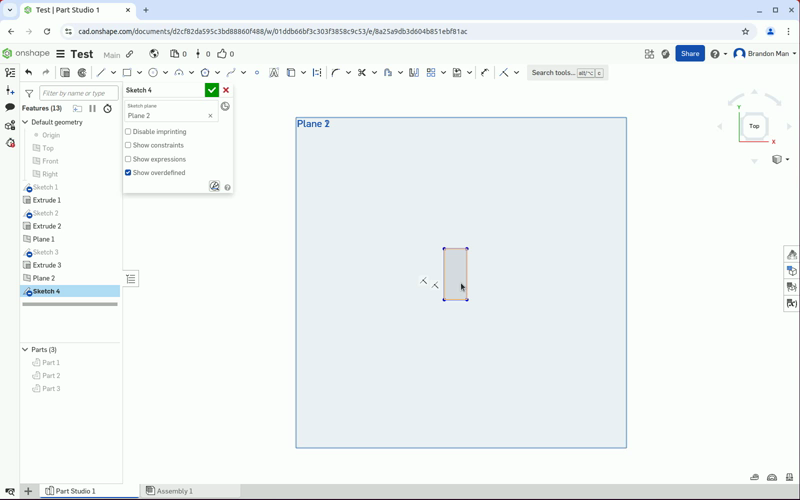
scroll(-6)
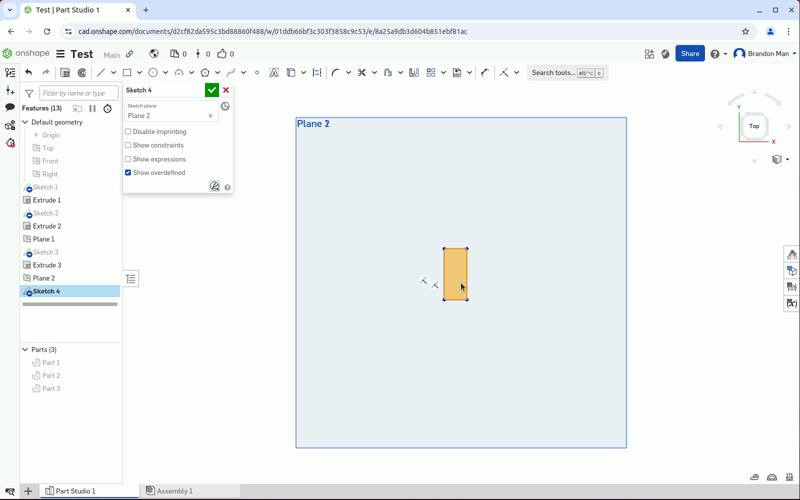
scroll(-6)
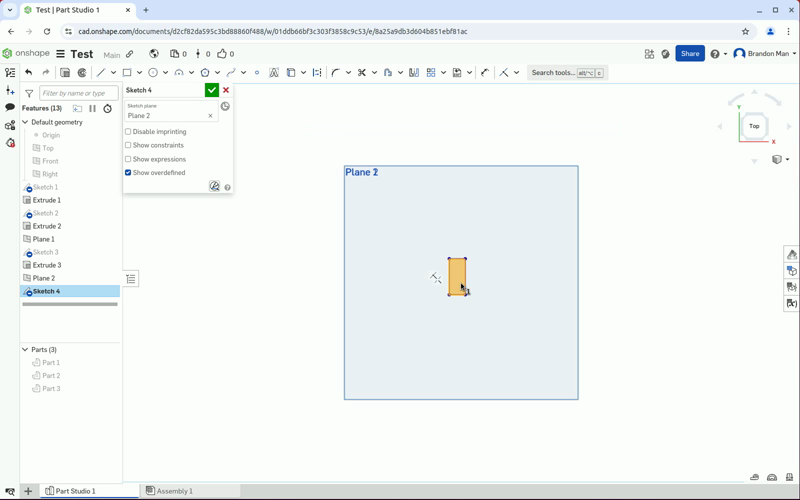
scroll(-6)
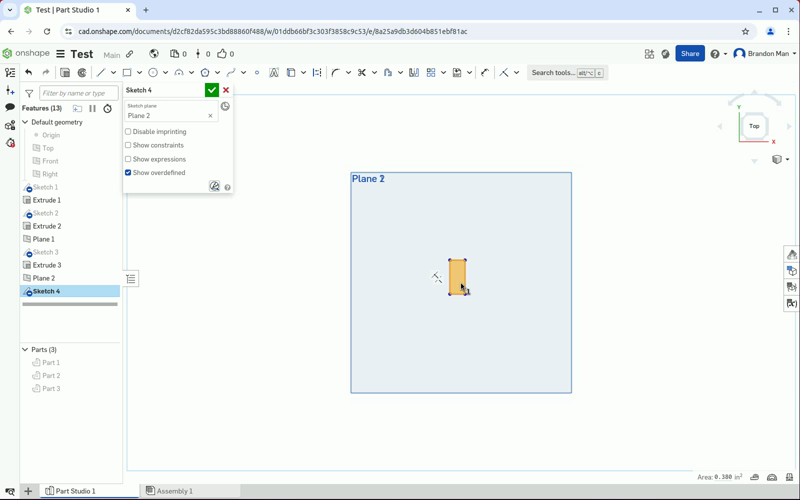
scroll(-6)
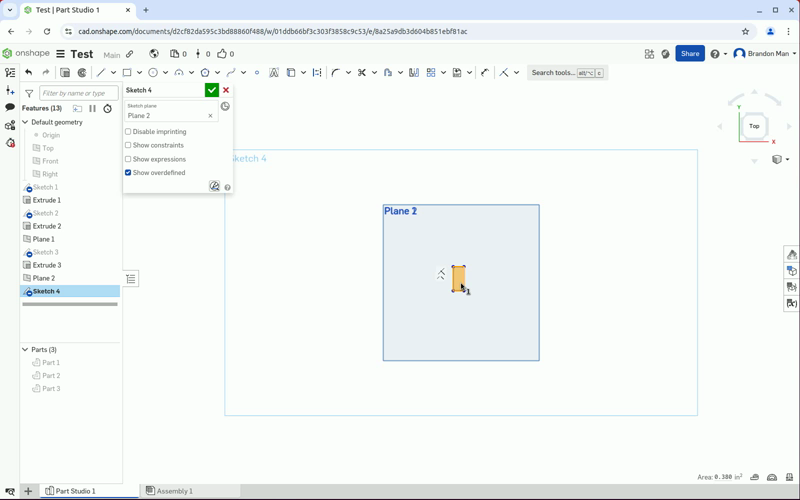
scroll(-6)
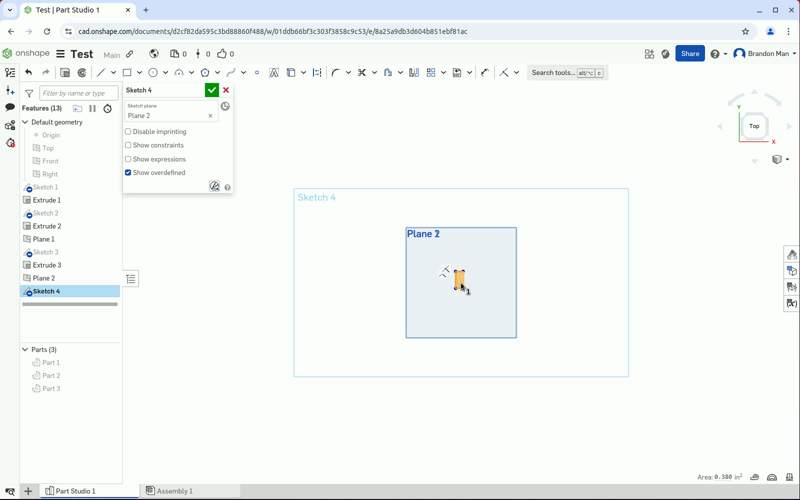
scroll(-6)
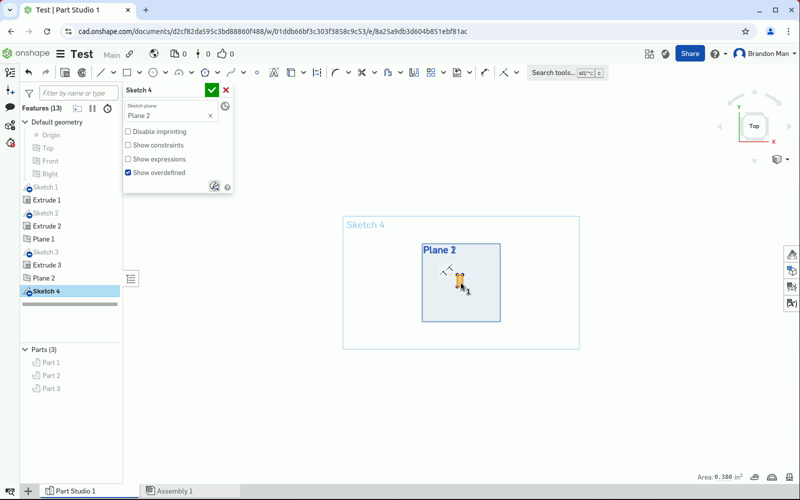
scroll(-6)
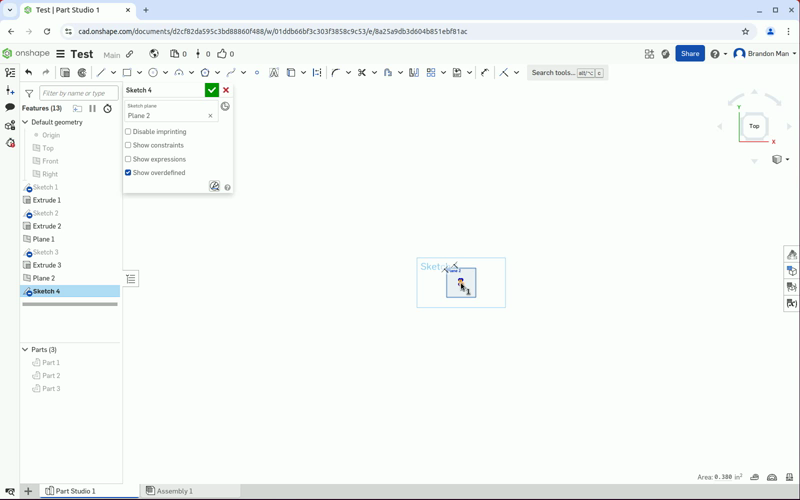
mouse_move(73, 352)
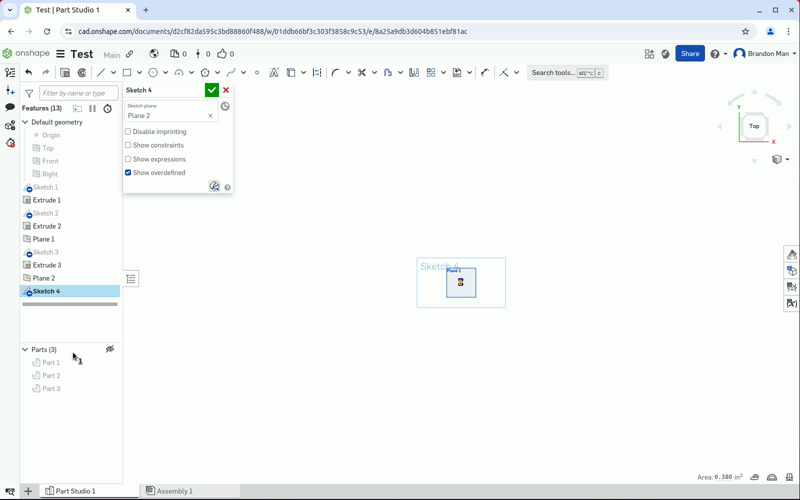
key(shift+y)
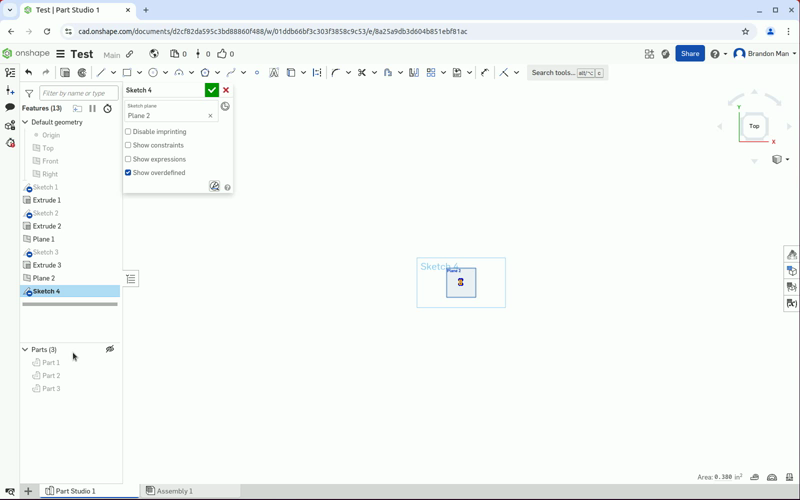
key(shift+e)
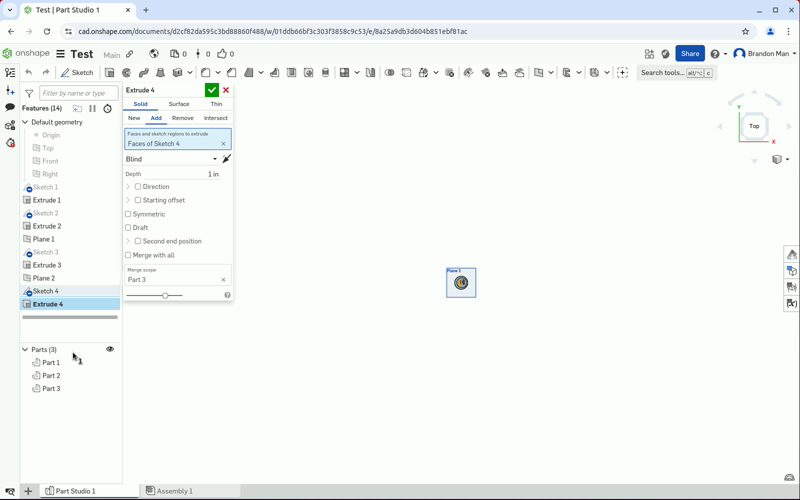
mouse_move(143, 106)
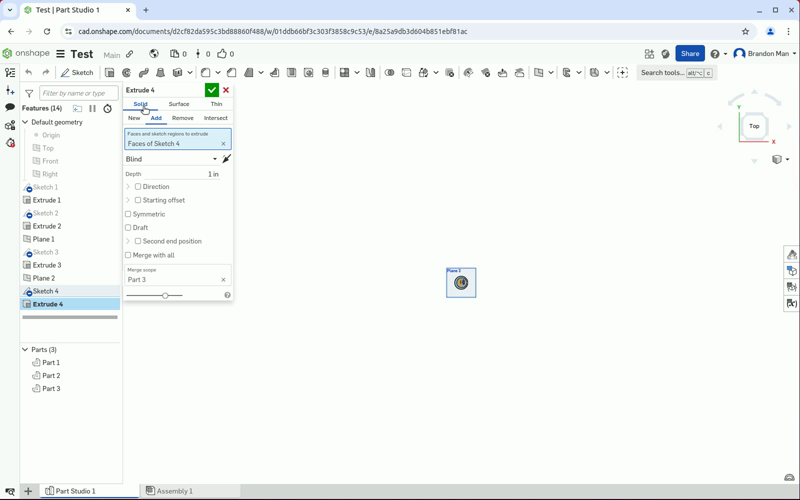
click(143, 106)
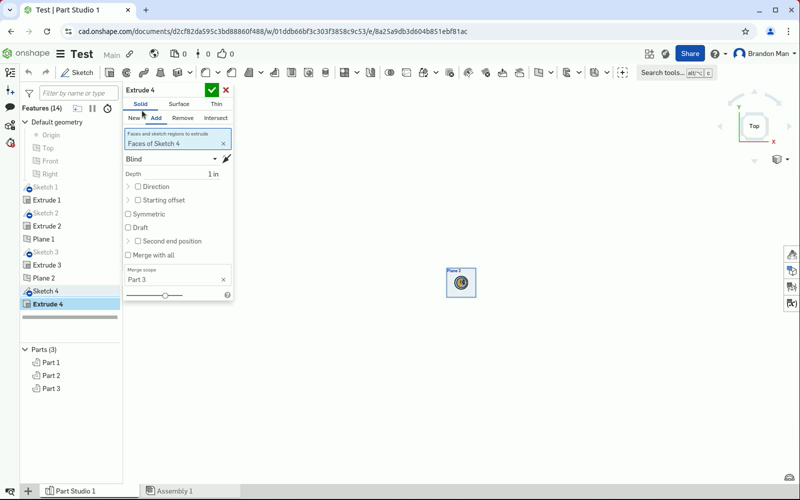
mouse_move(137, 120)
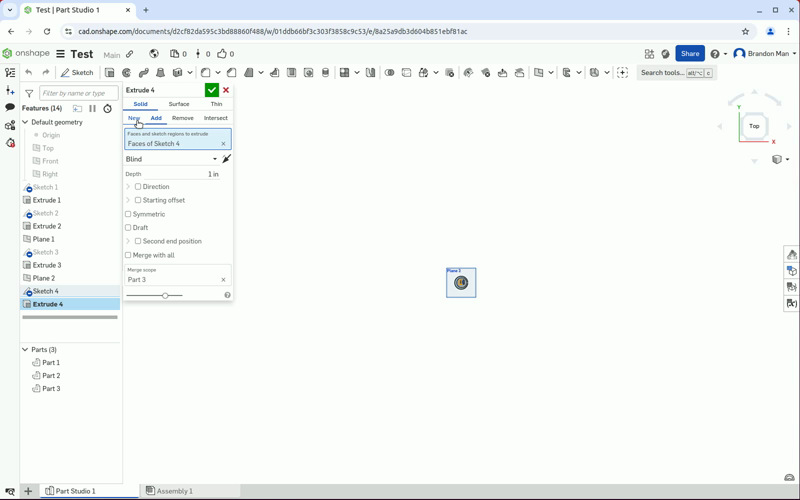
click(137, 120)
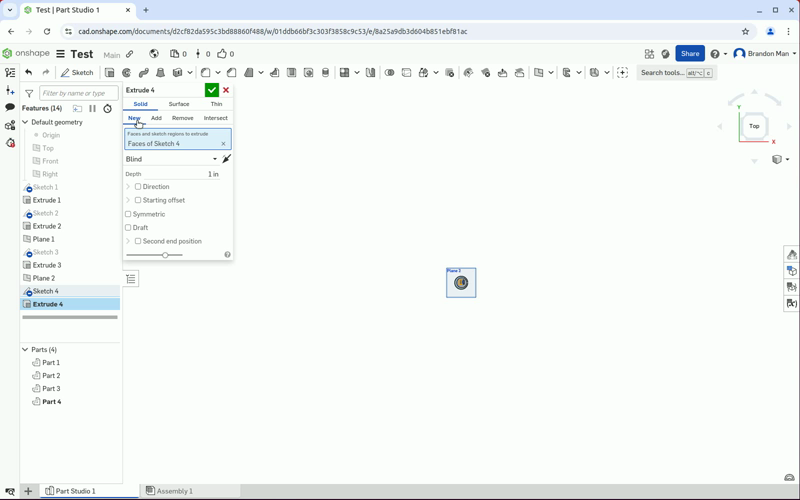
key(tab, 4)
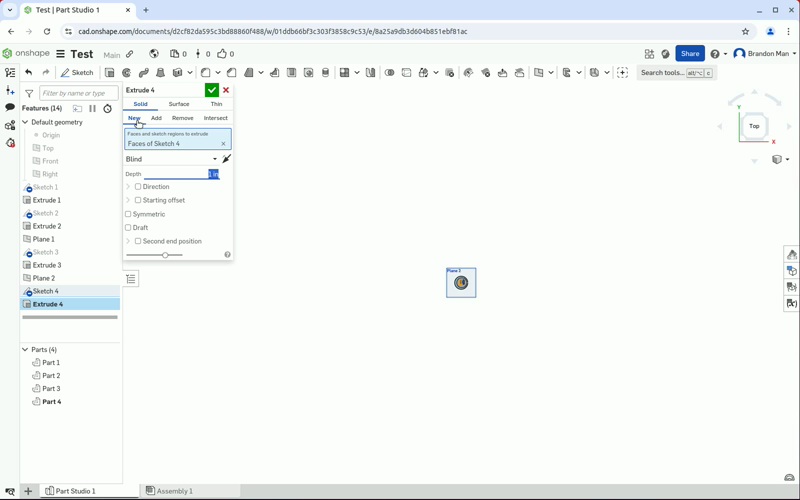
text(3.37)
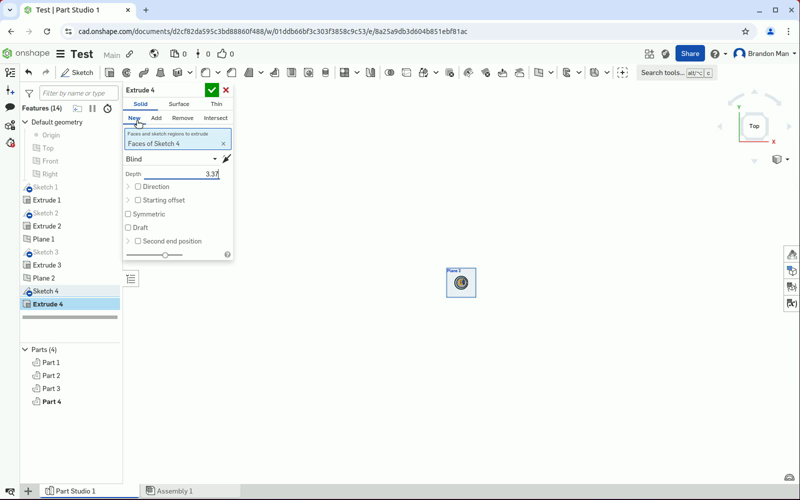
key(enter)
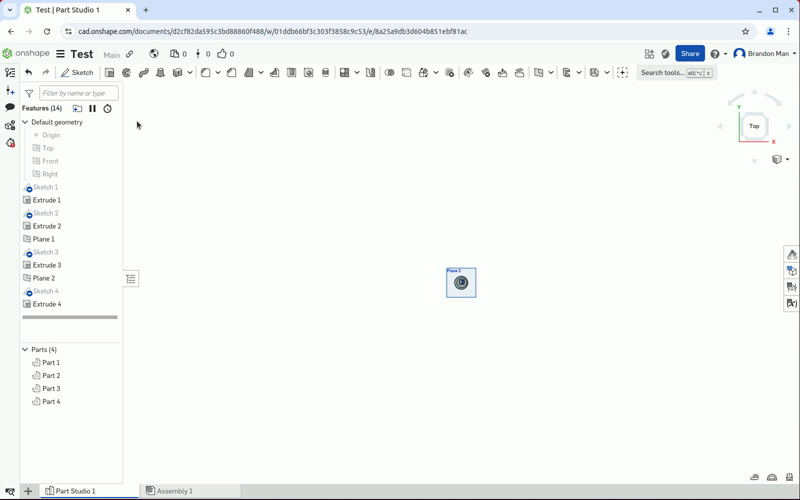
key(shift+h)
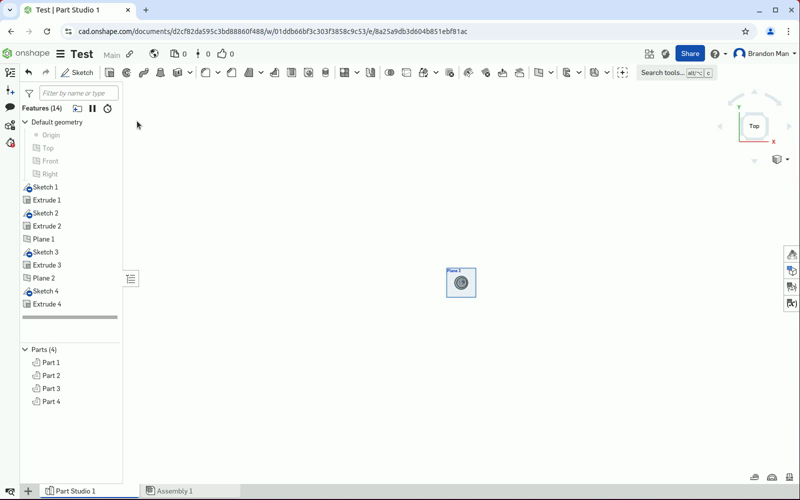
key(shift+h)
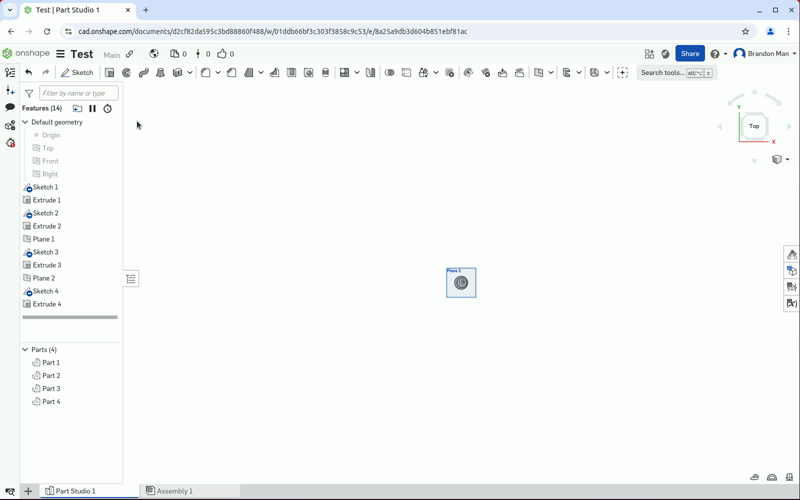
key(shift+7)
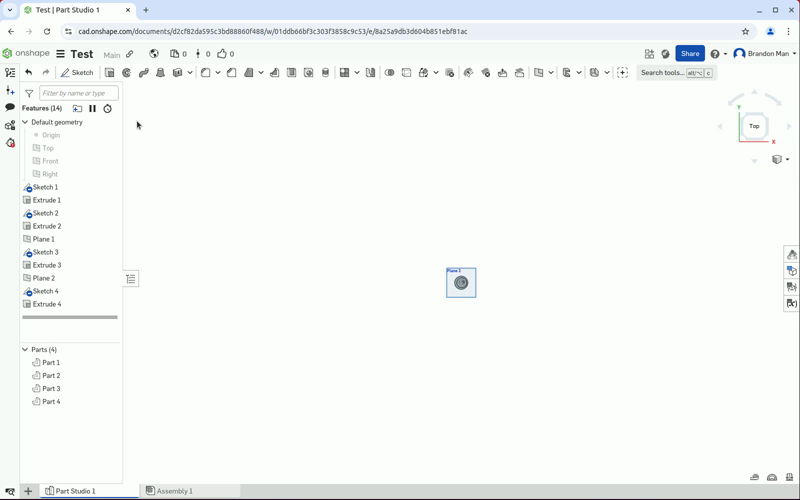
key(up, 3)
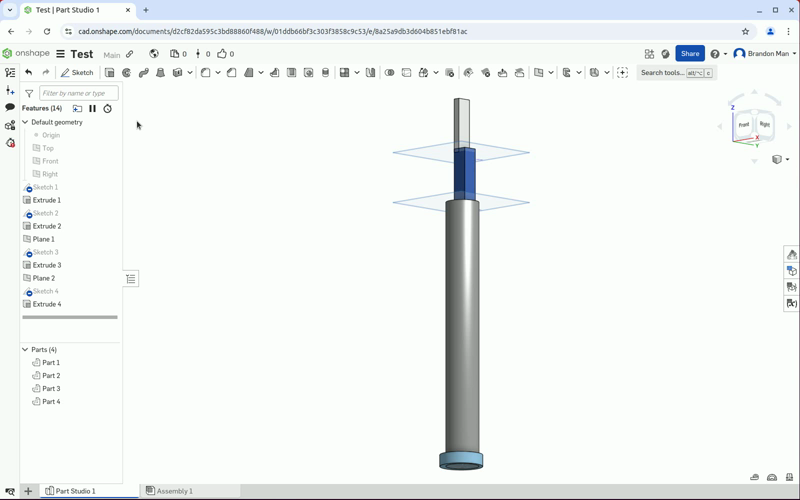
key(left, 3)
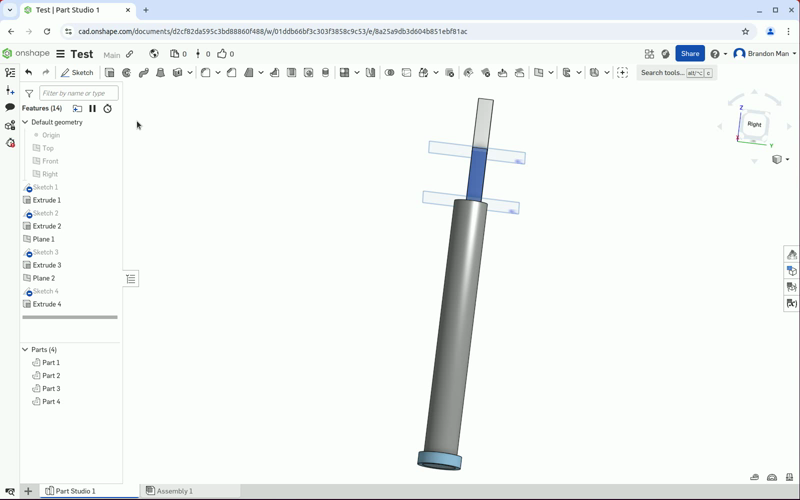
key(right, 3)
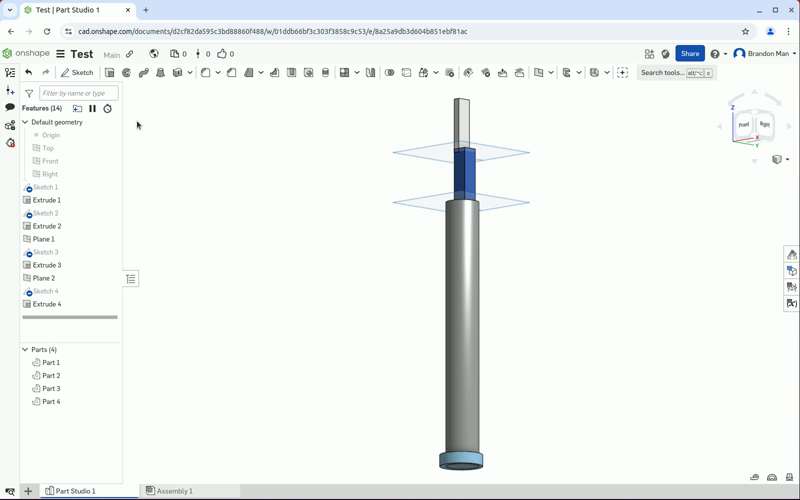
key(down, 3)
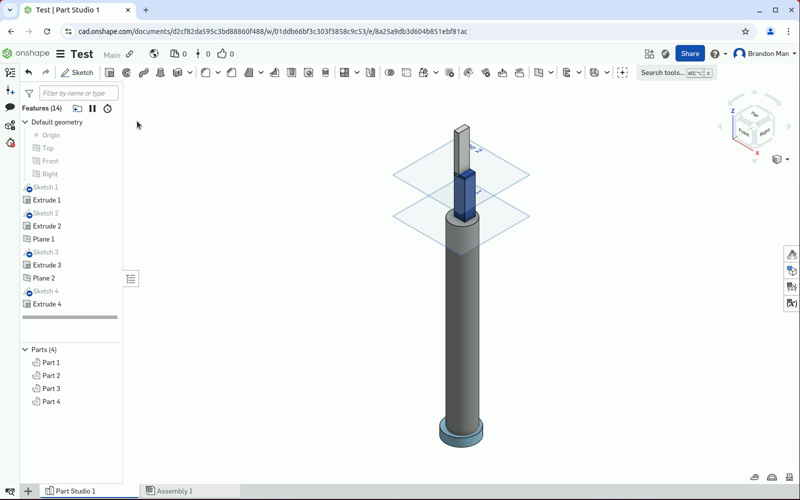
mouse_move(73, 189)
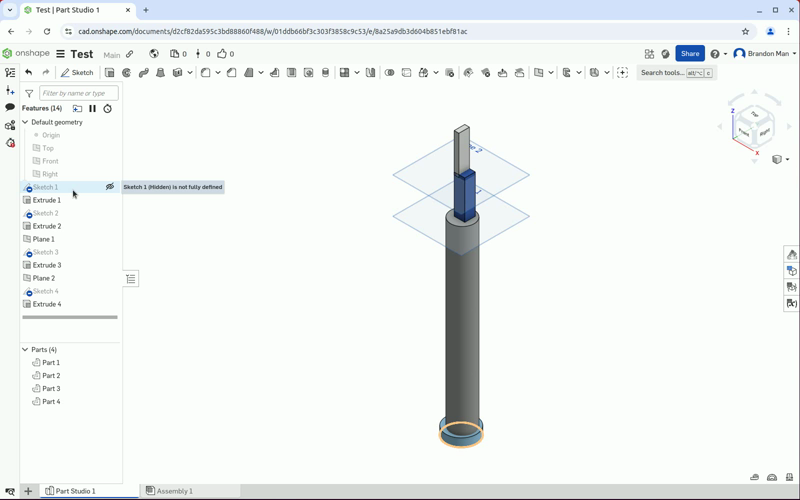
click(73, 189)